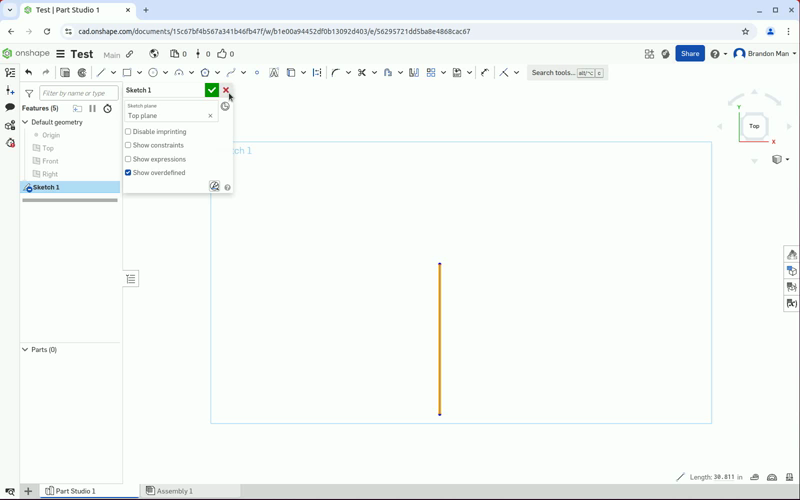
key(shift+h)
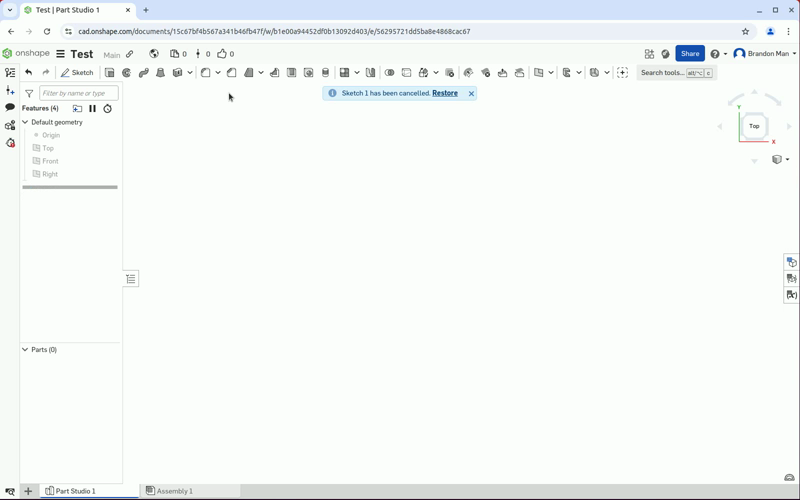
mouse_move(73, 352)
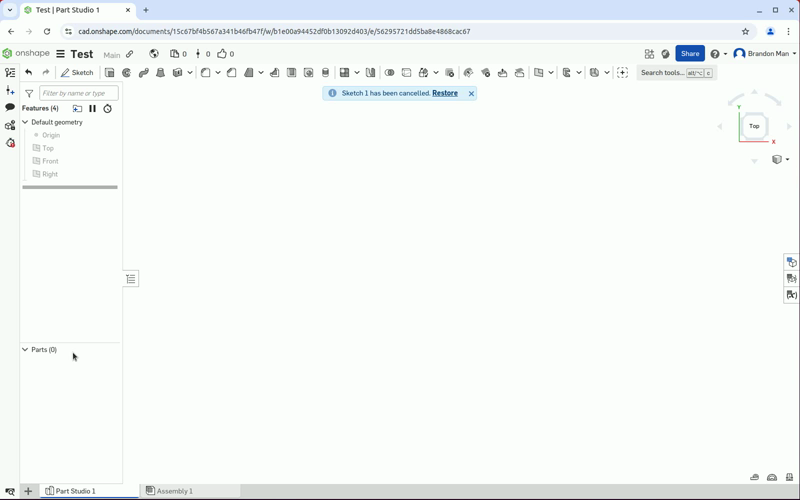
key(y)
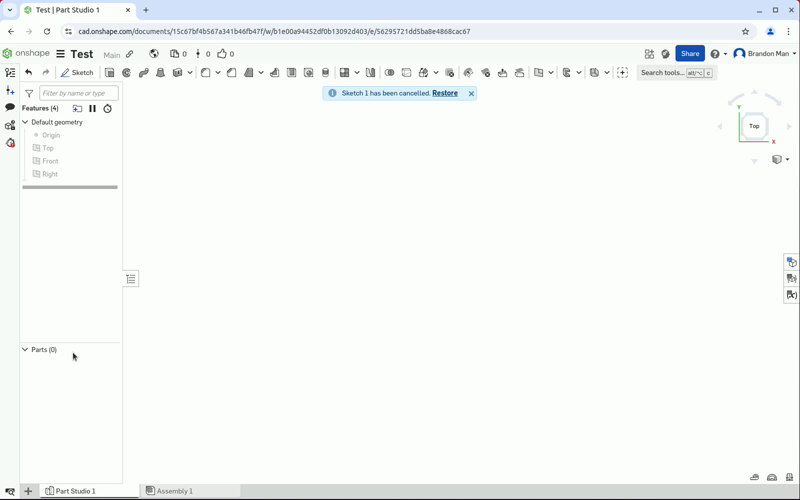
key(shift+p)
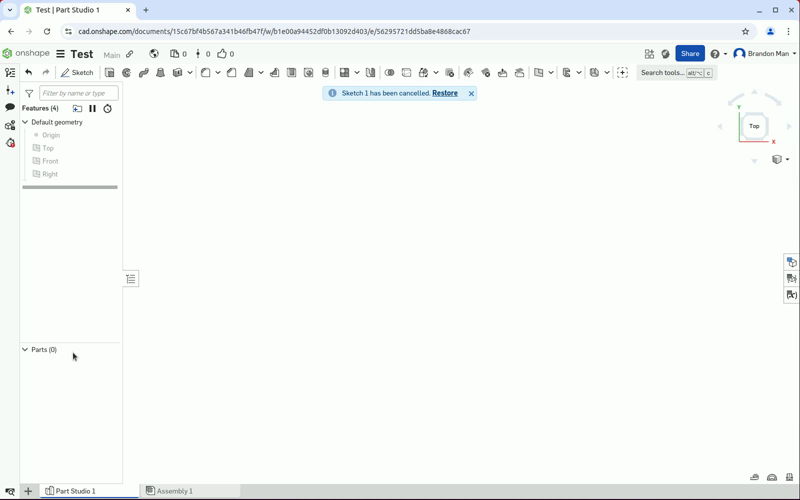
key(space)
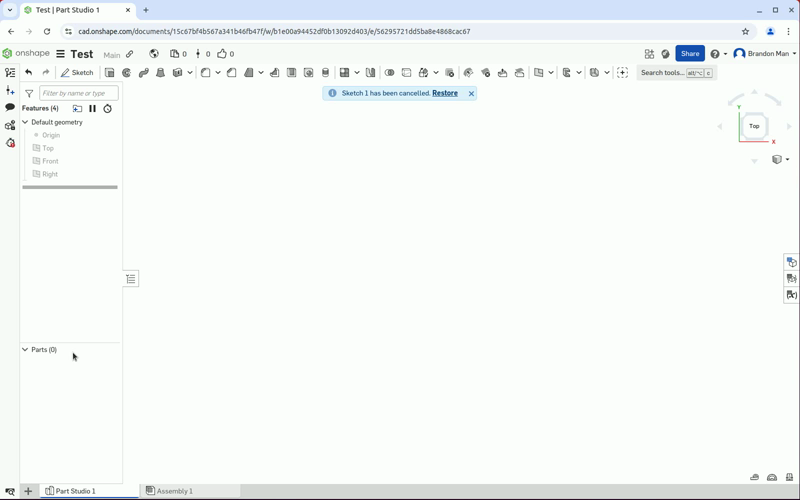
key_down(shift)
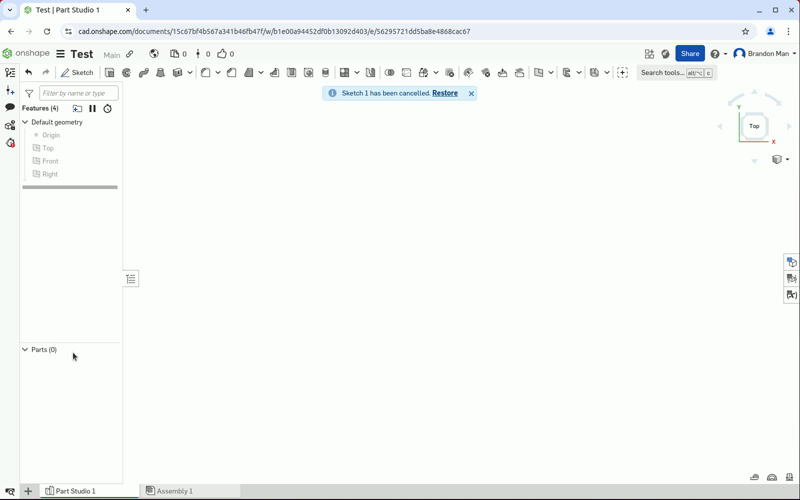
key(up)
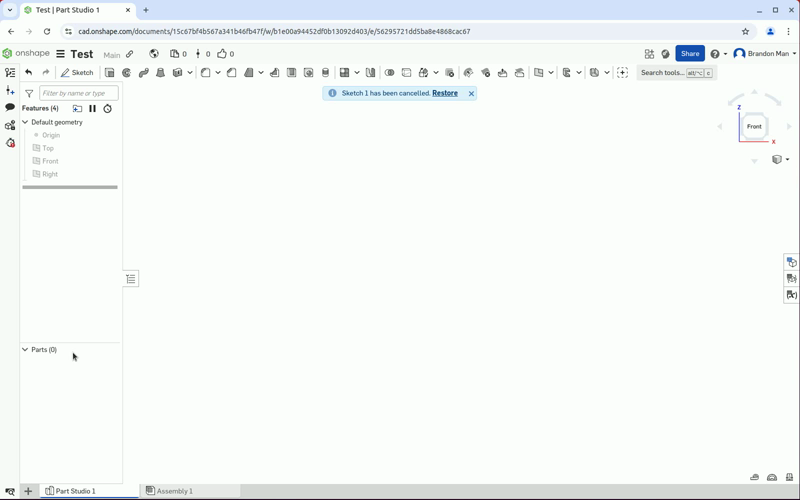
key_up(shift)
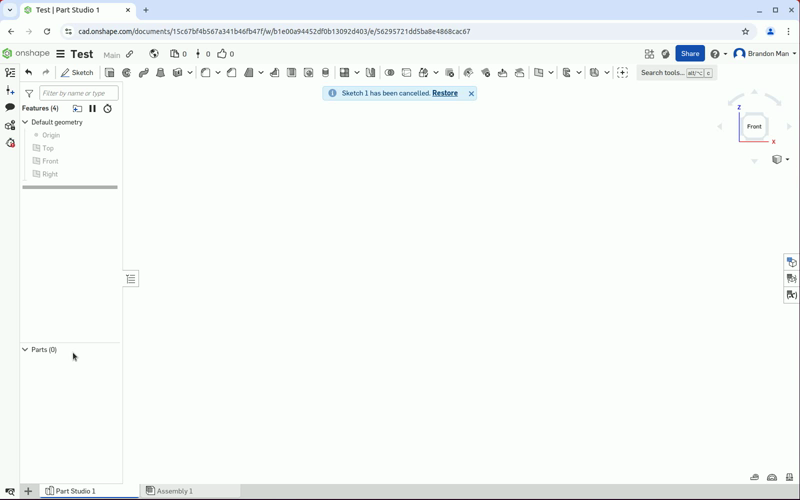
key(space)
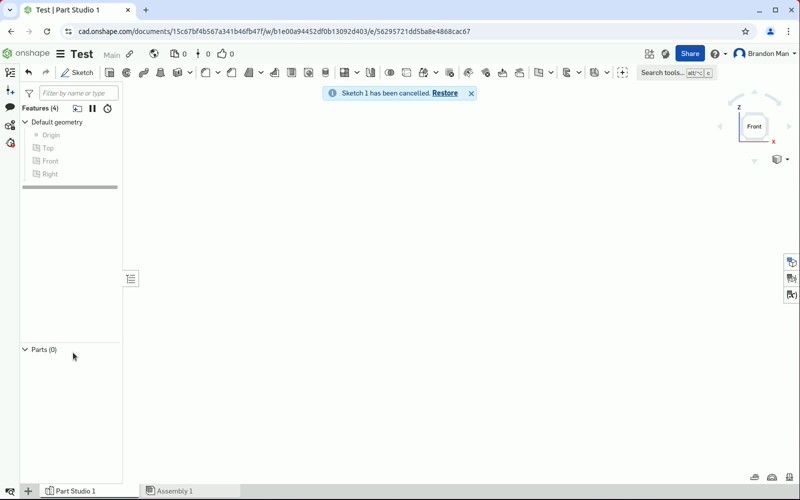
key_down(shift)
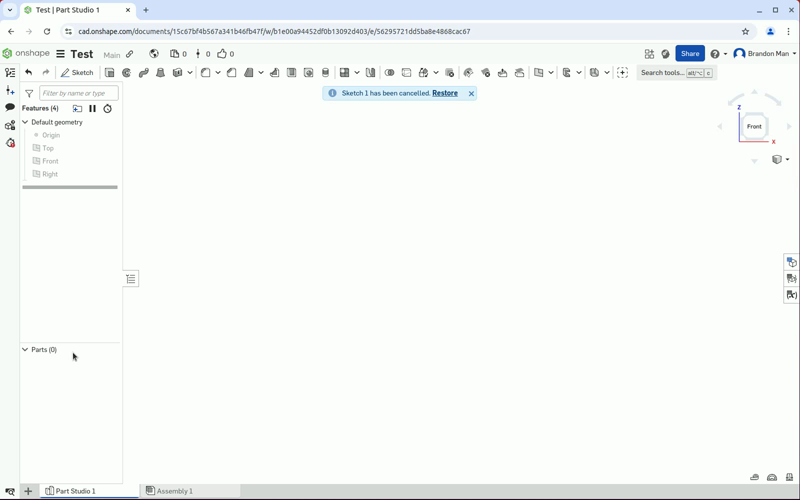
key(left)
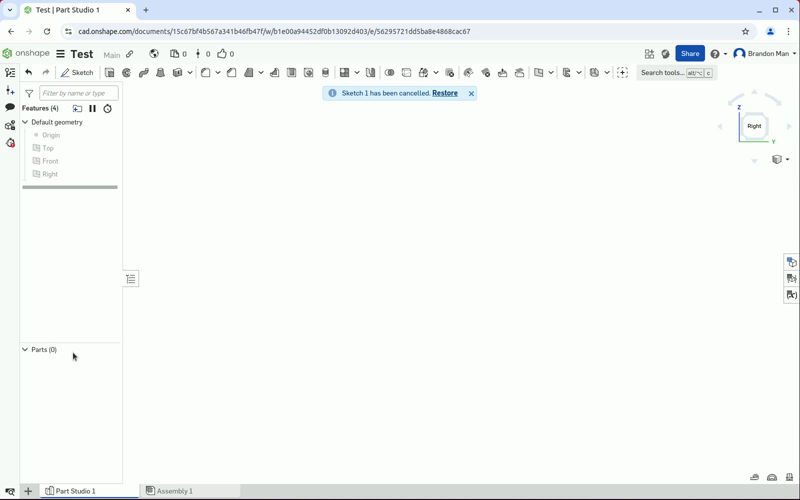
key_up(shift)
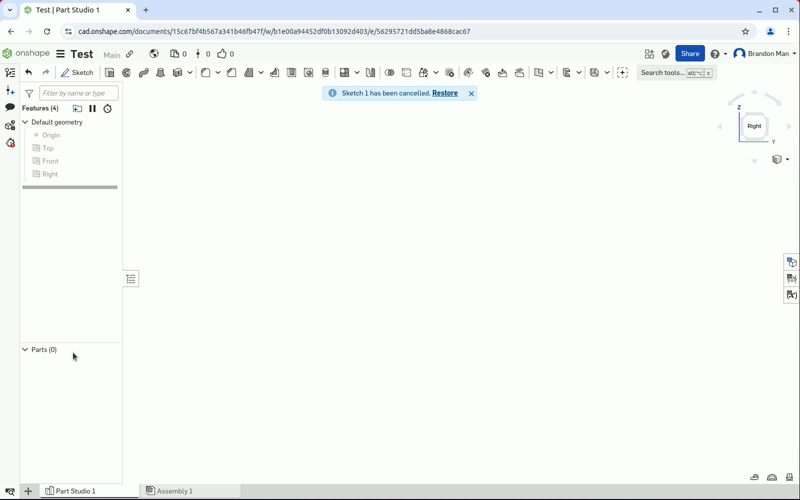
mouse_move(73, 352)
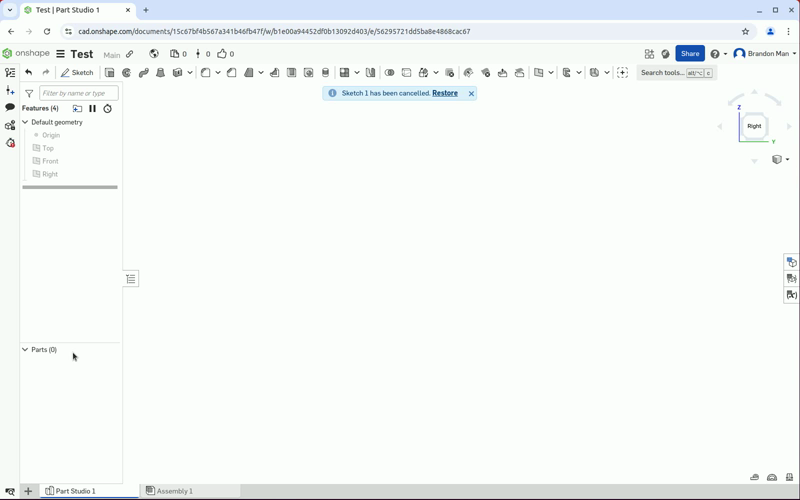
key(shift+y)
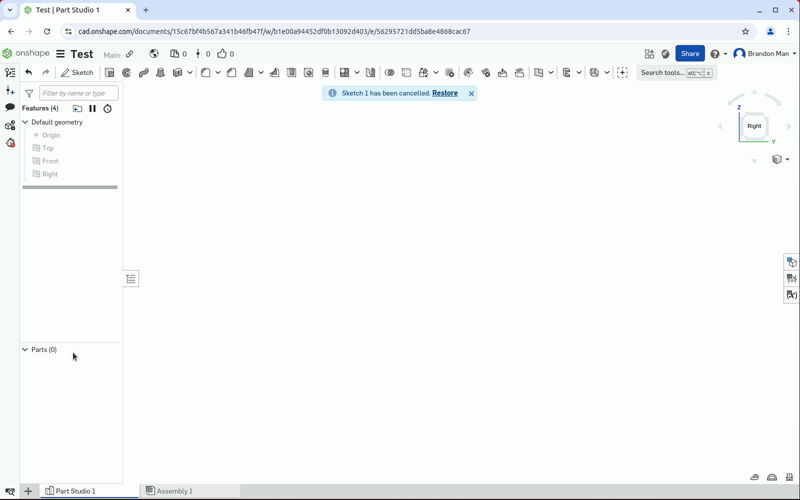
key(shift+s)
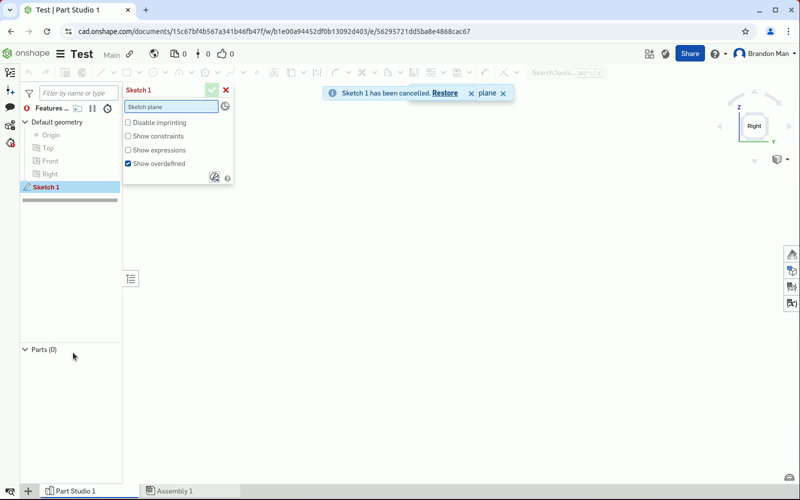
mouse_move(73, 176)
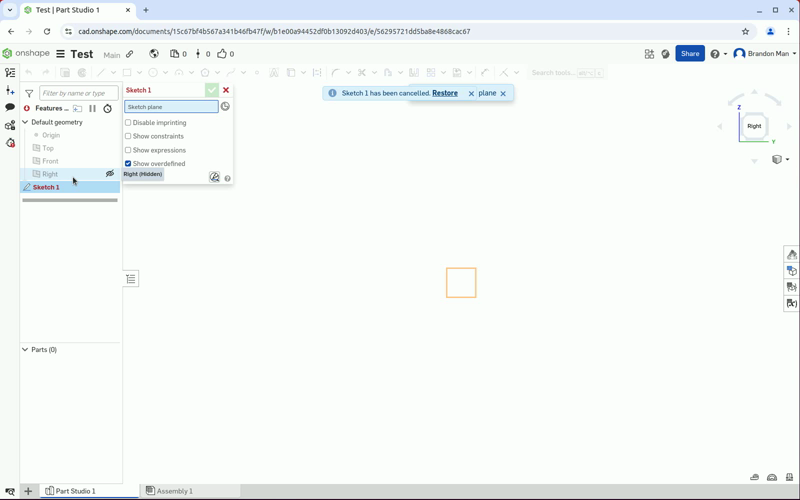
click(73, 176)
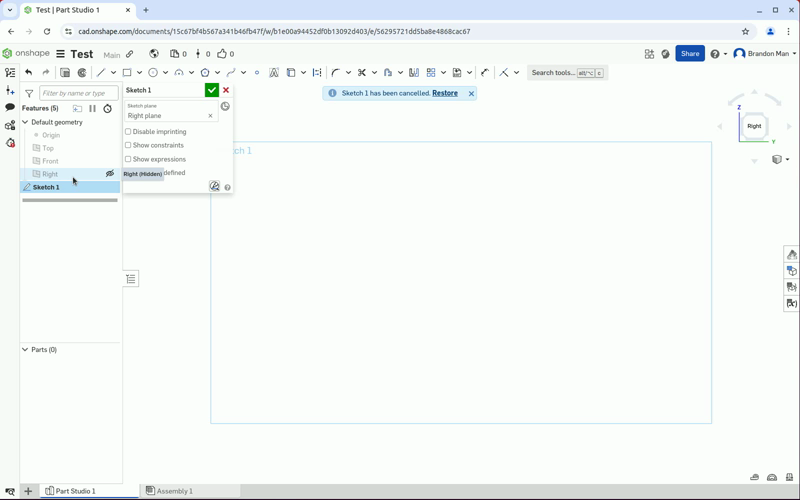
mouse_move(73, 352)
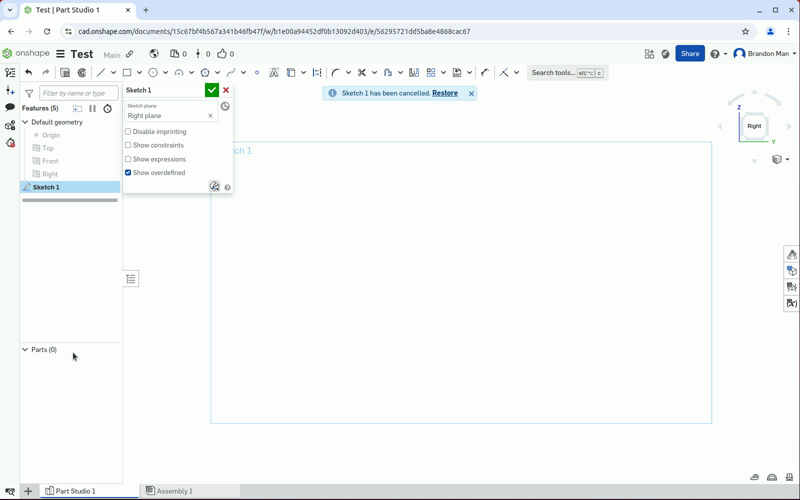
key(y)
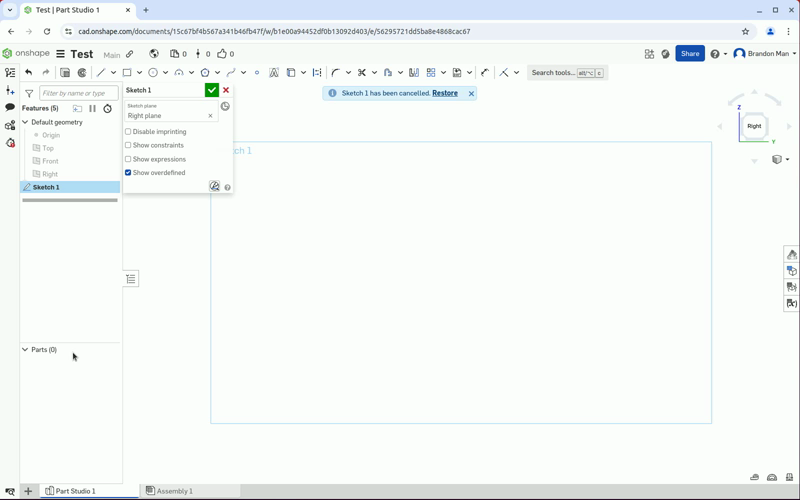
key(l)
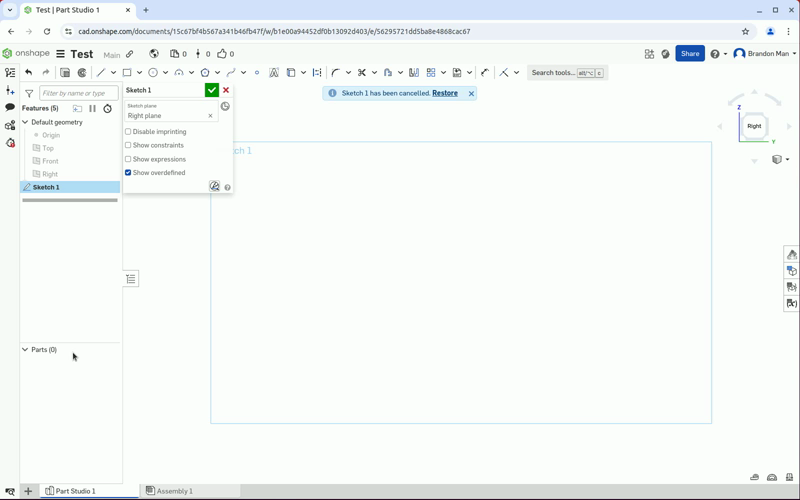
key_down(shift)
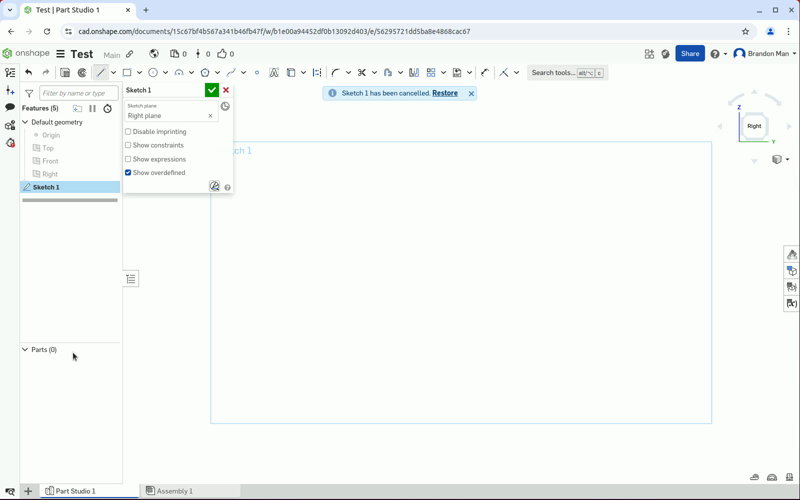
mouse_move(414, 282)
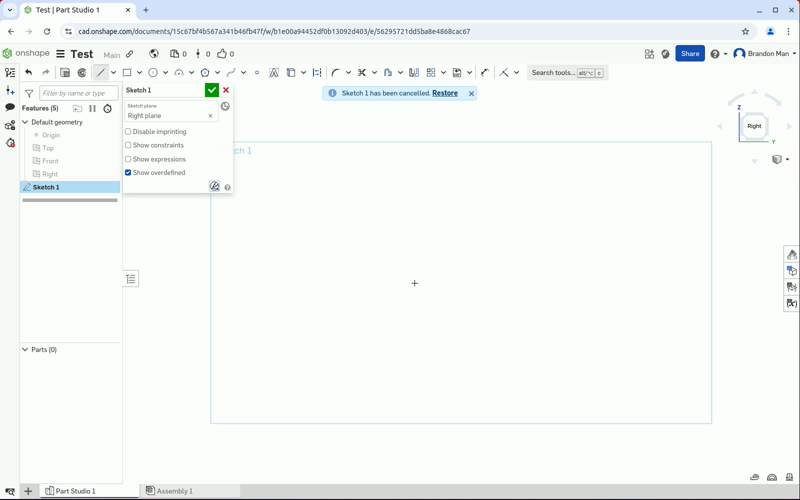
click(414, 282)
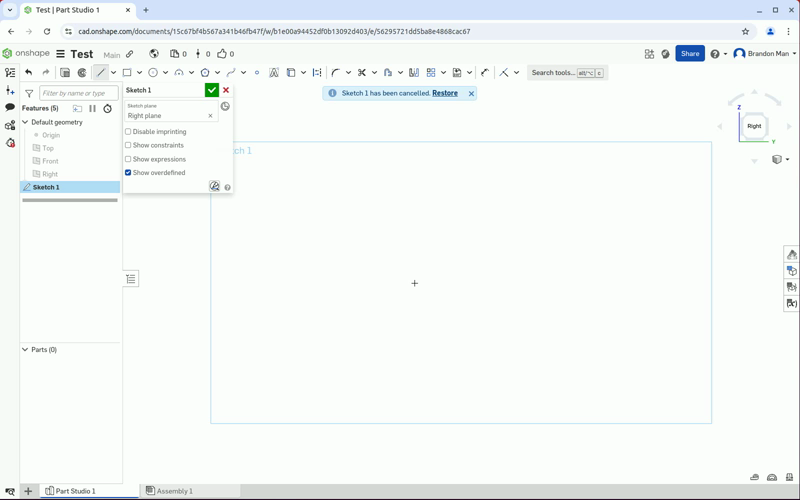
key_up(shift)
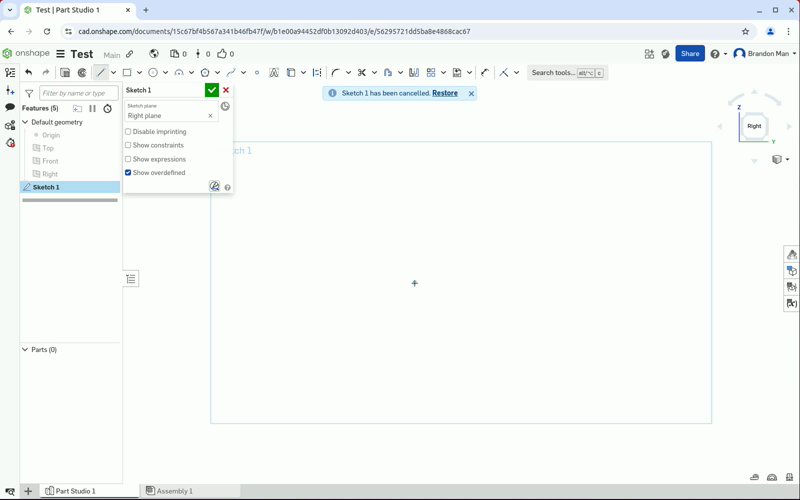
key_down(shift)
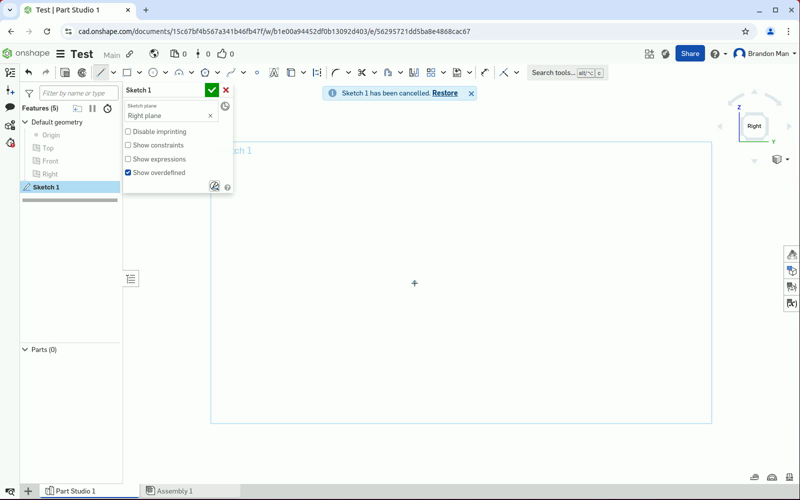
mouse_move(444, 282)
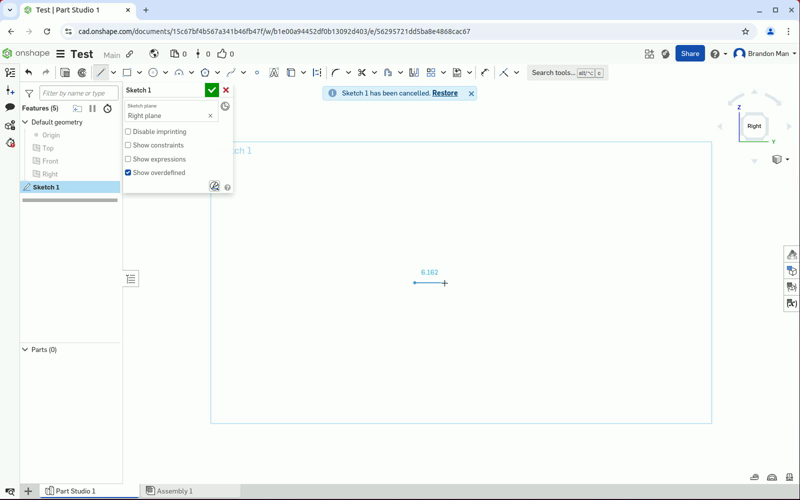
mouse_move(441, 282)
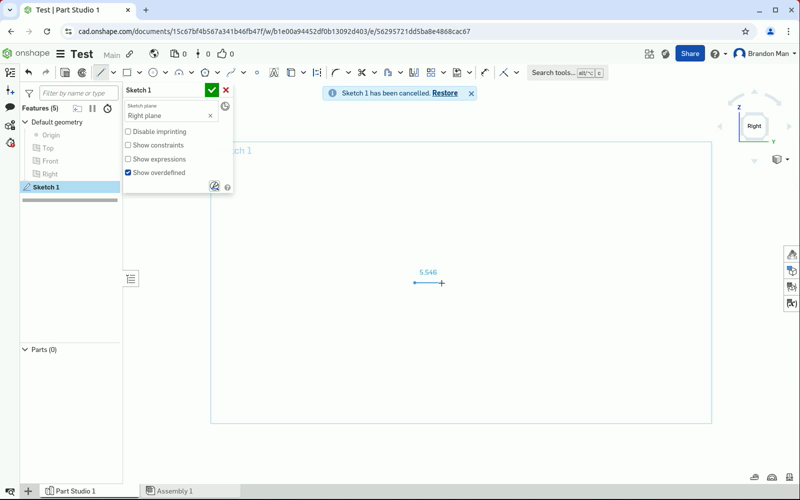
click(441, 282)
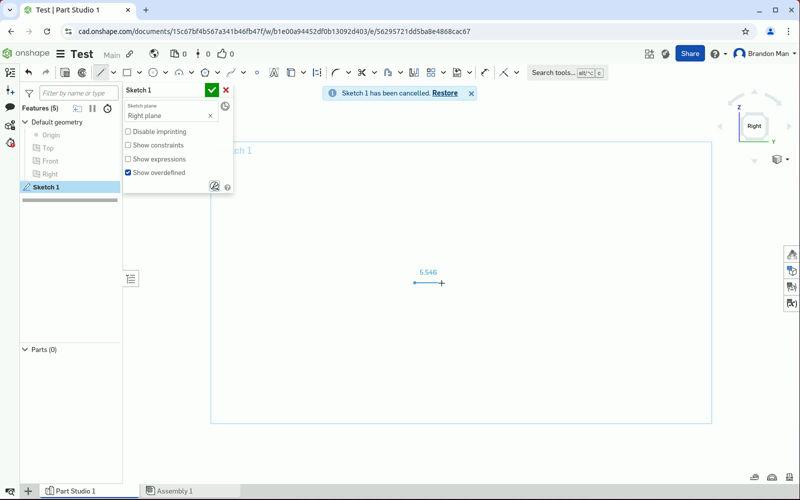
key_up(shift)
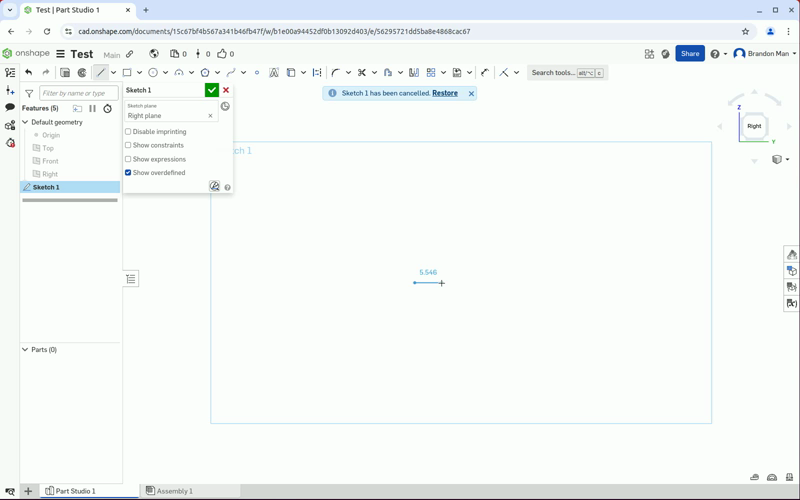
key_down(shift)
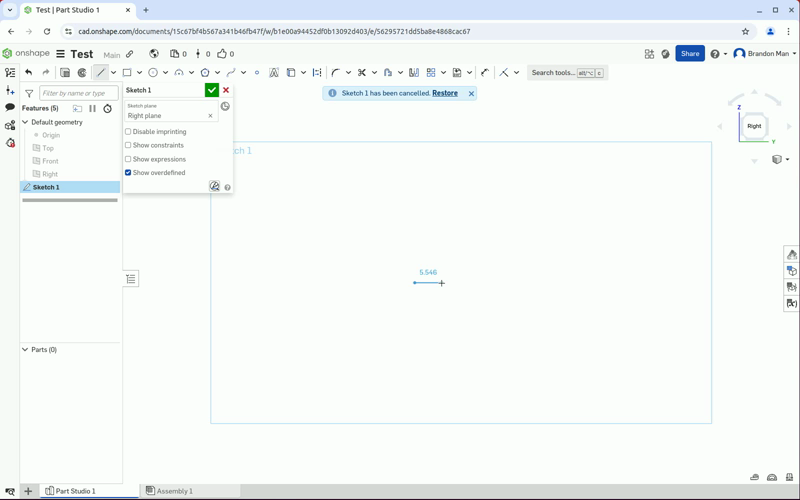
mouse_move(471, 282)
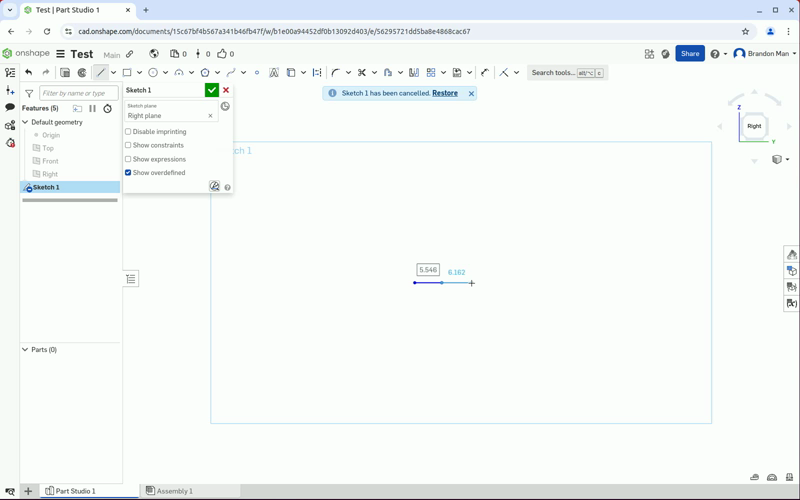
mouse_move(441, 304)
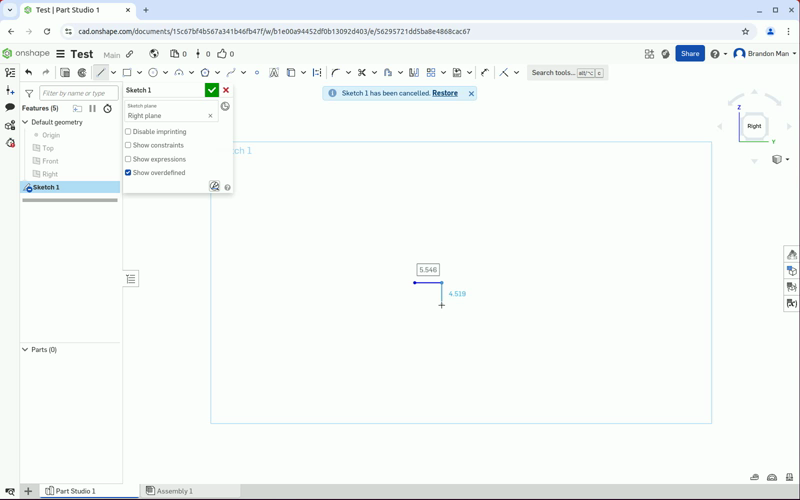
click(441, 304)
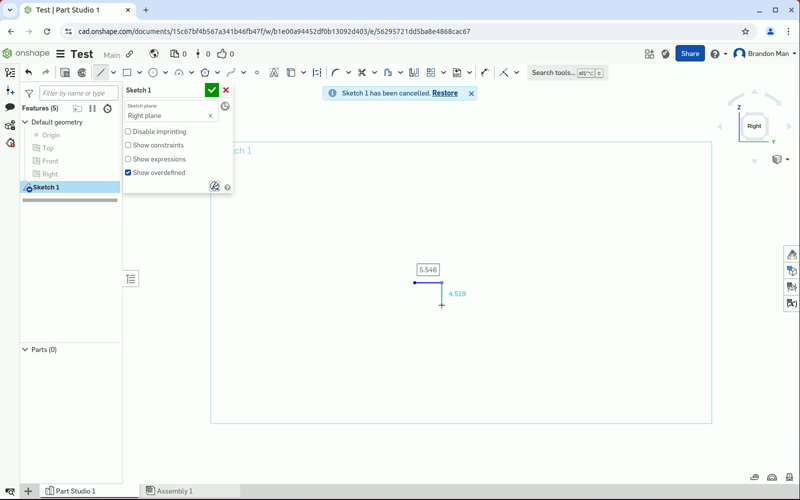
key_up(shift)
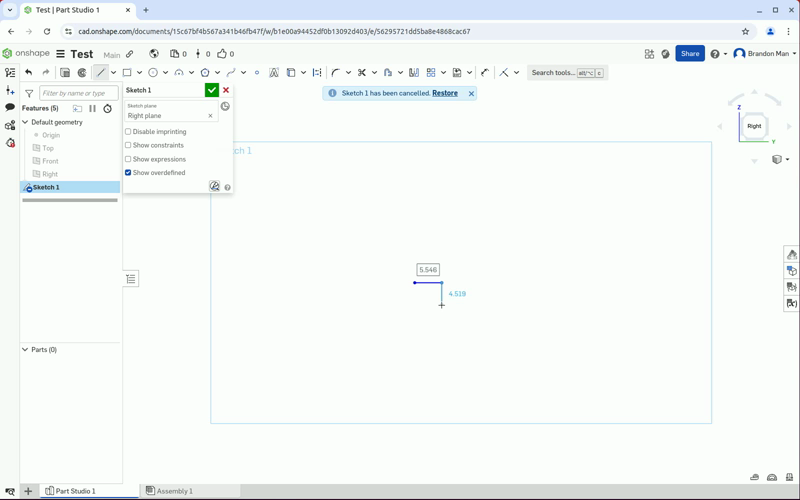
key_down(shift)
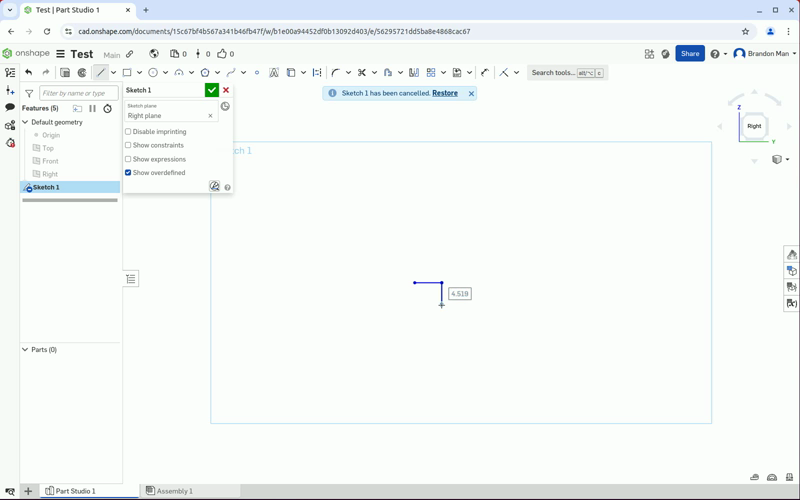
mouse_move(471, 304)
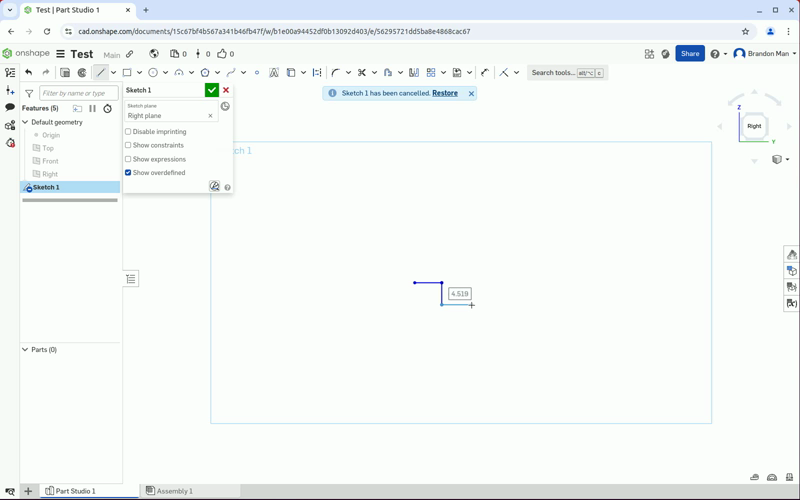
mouse_move(461, 304)
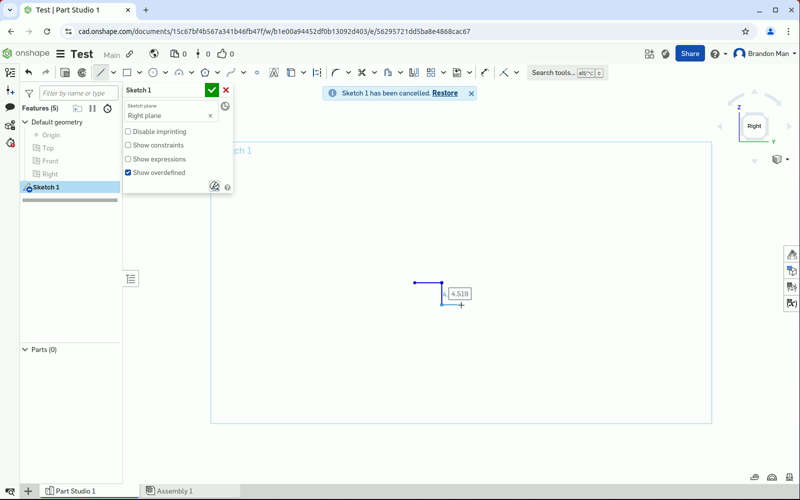
click(461, 304)
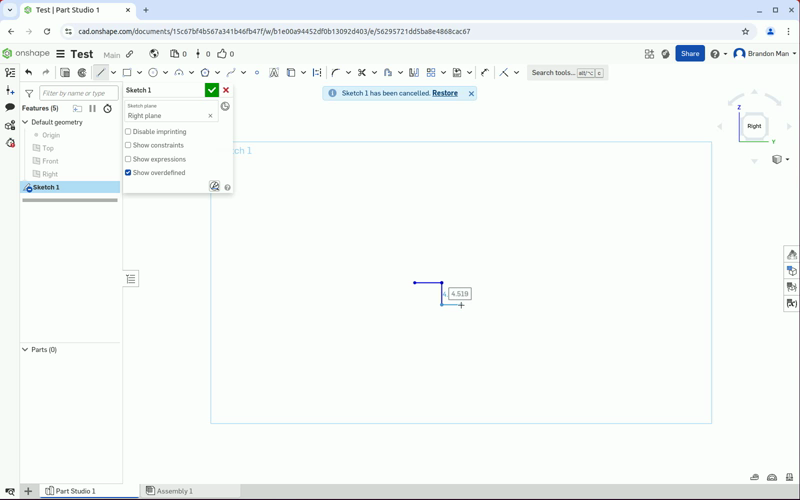
key_up(shift)
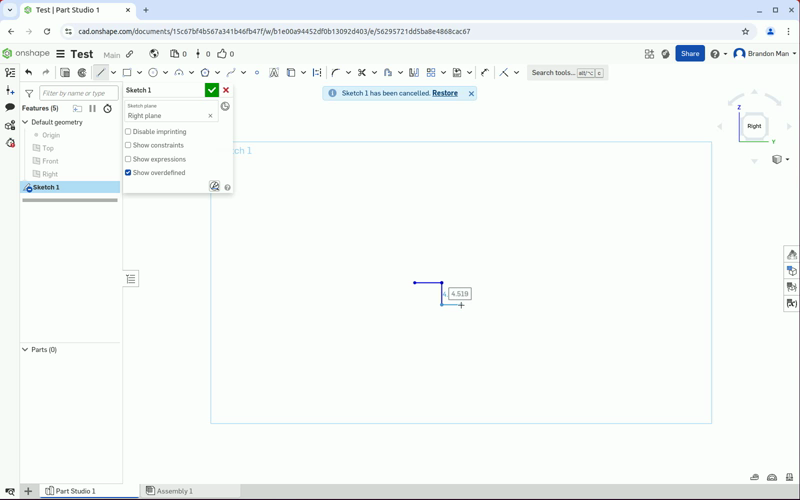
key_down(shift)
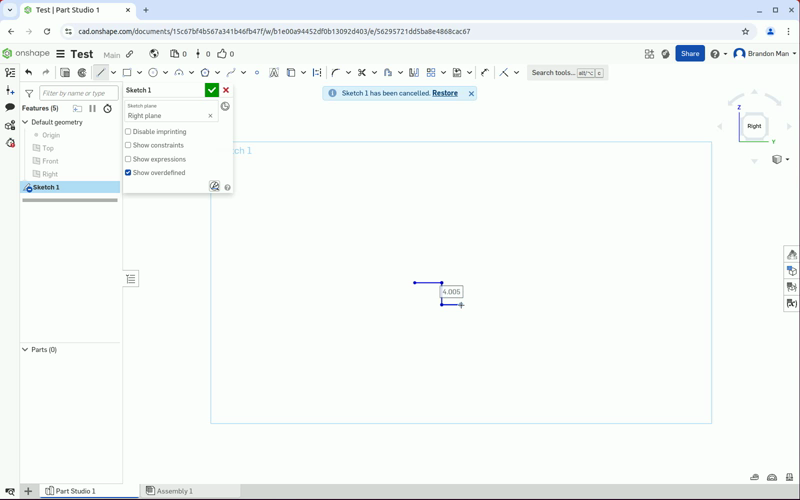
mouse_move(491, 304)
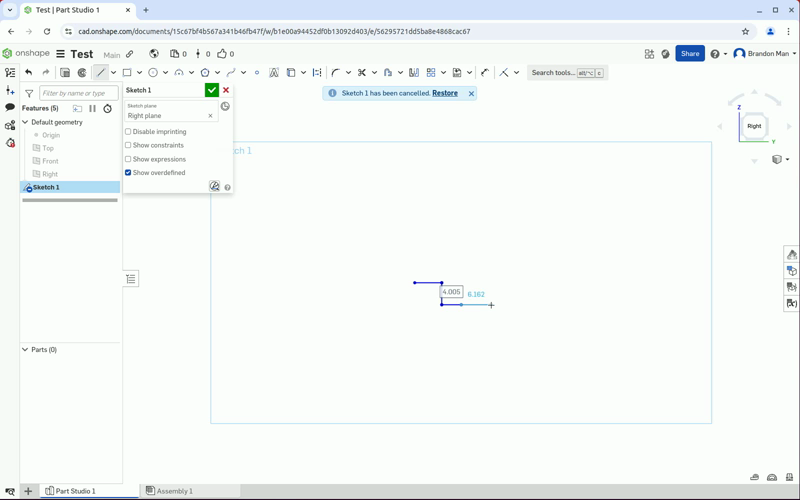
mouse_move(461, 290)
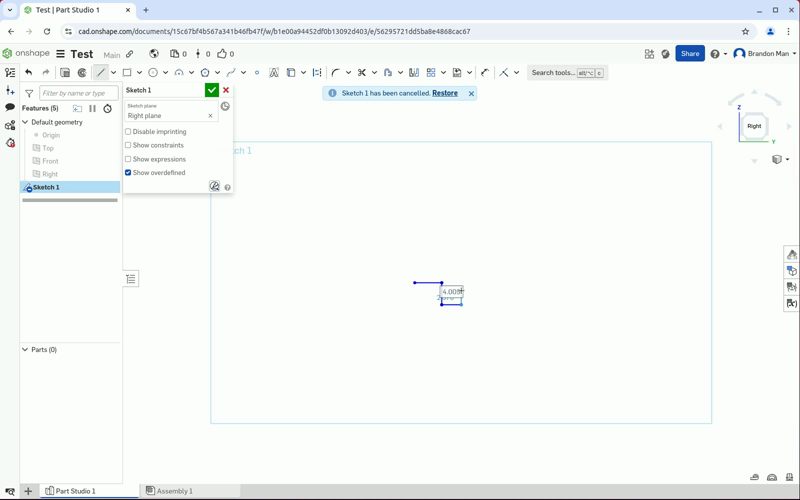
click(461, 290)
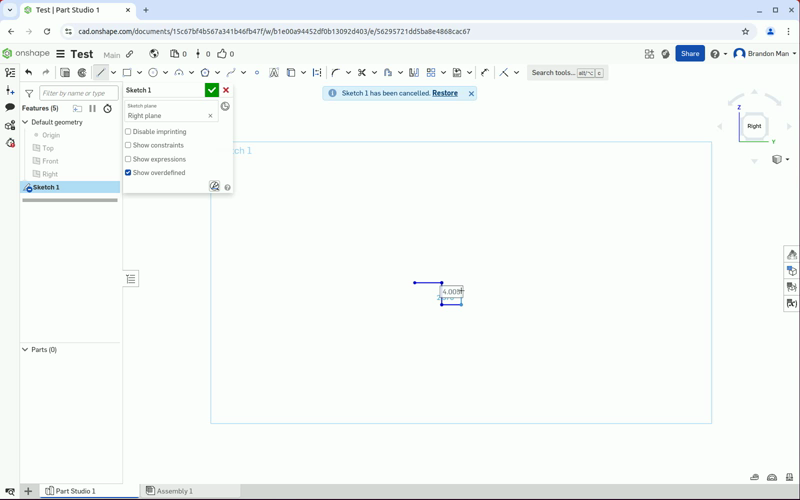
key_up(shift)
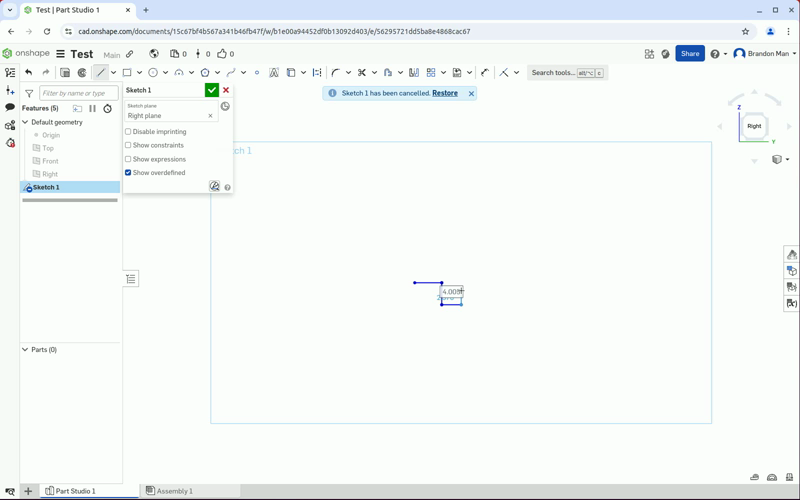
key_down(shift)
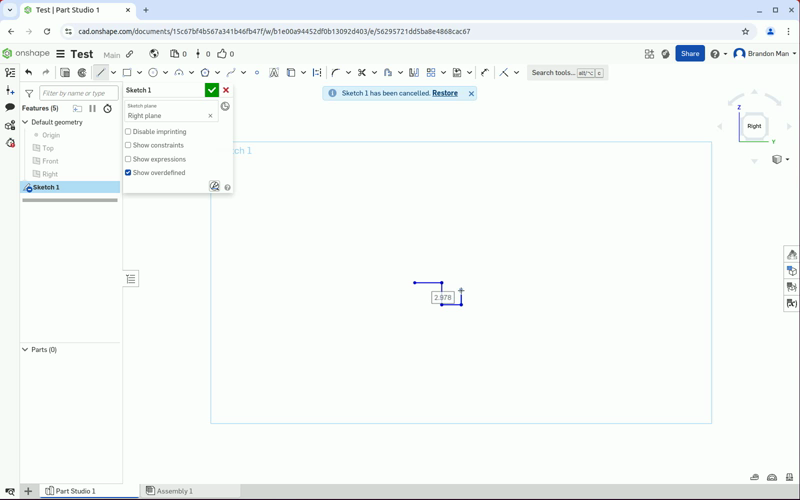
mouse_move(491, 290)
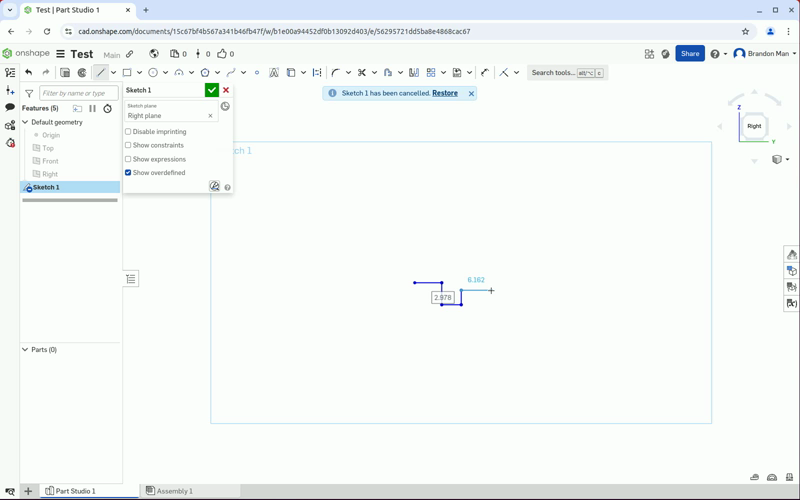
mouse_move(461, 266)
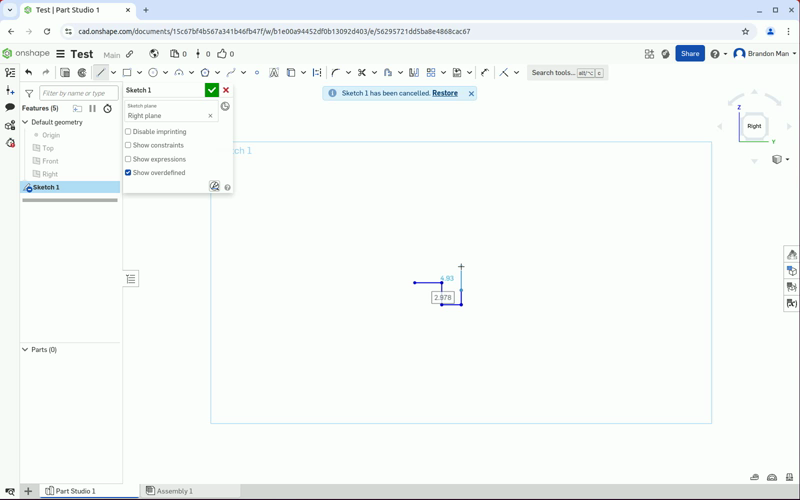
click(461, 266)
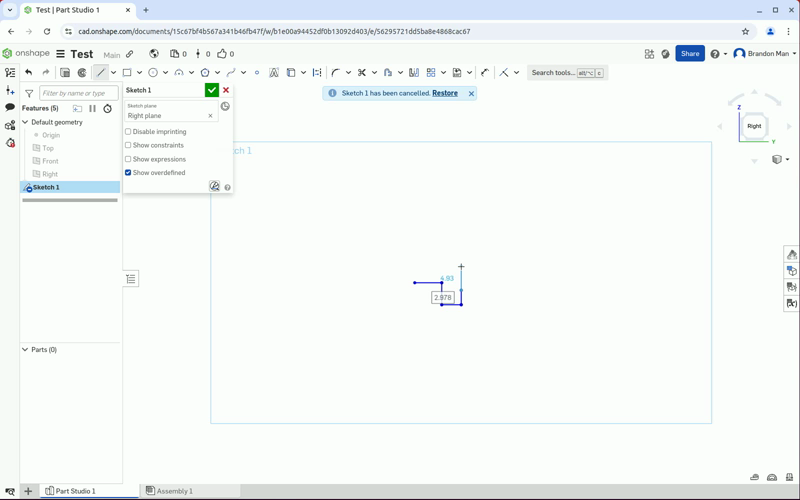
key_up(shift)
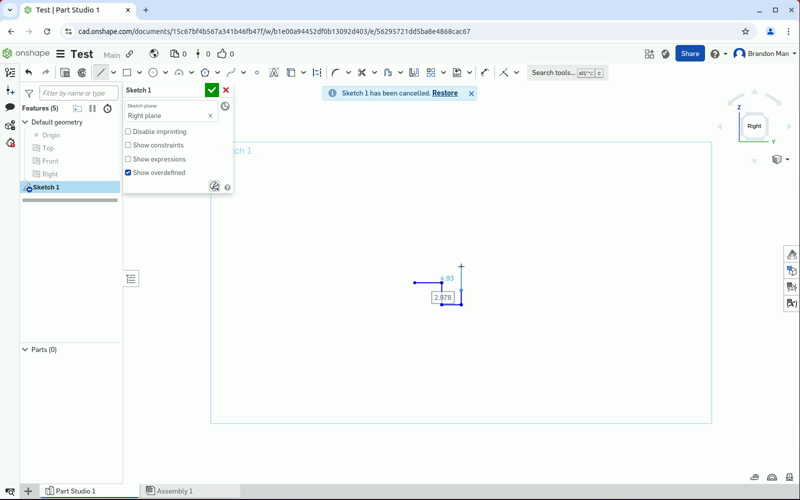
key_down(shift)
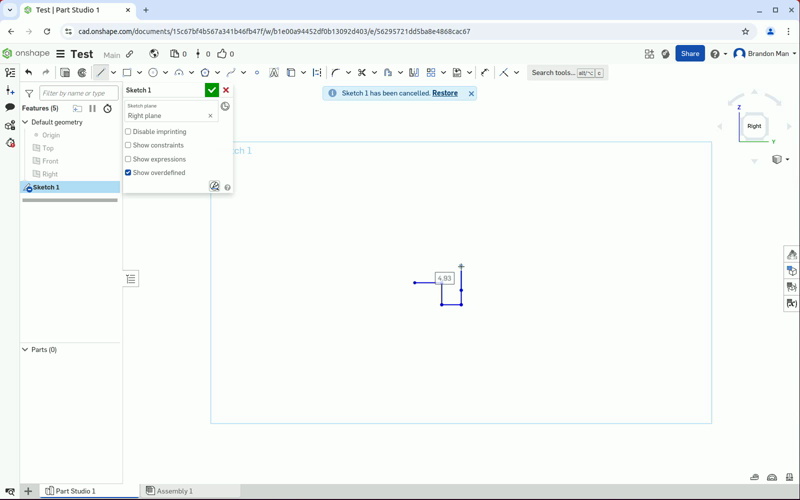
mouse_move(491, 266)
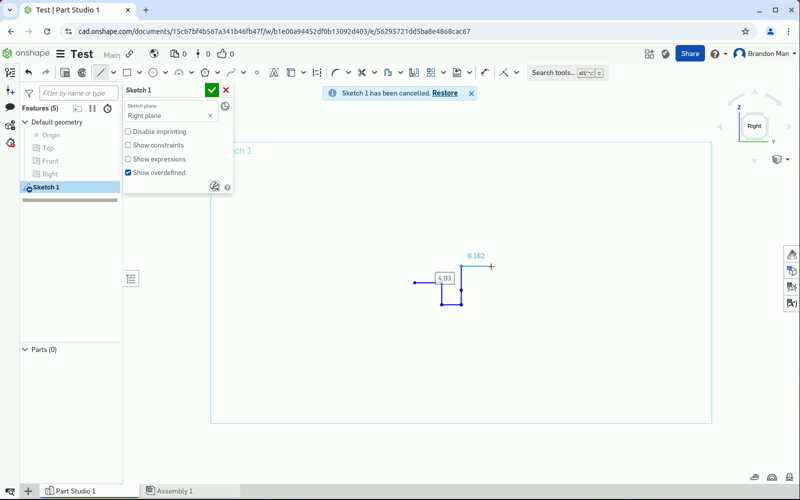
mouse_move(461, 262)
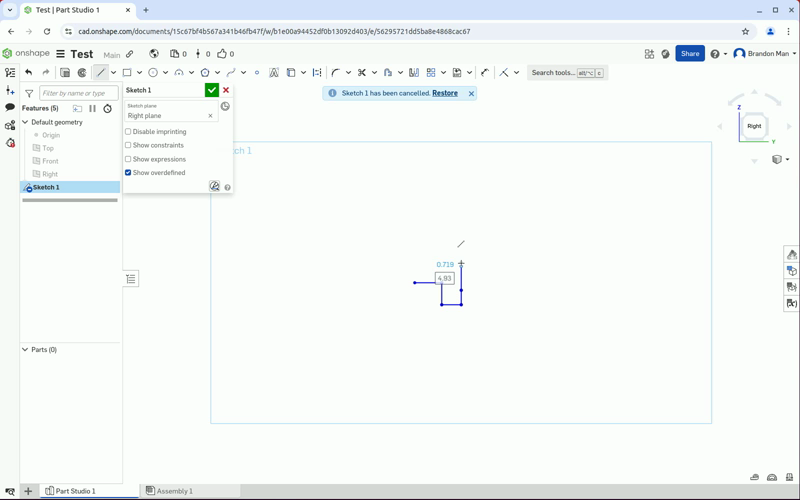
scroll(6)
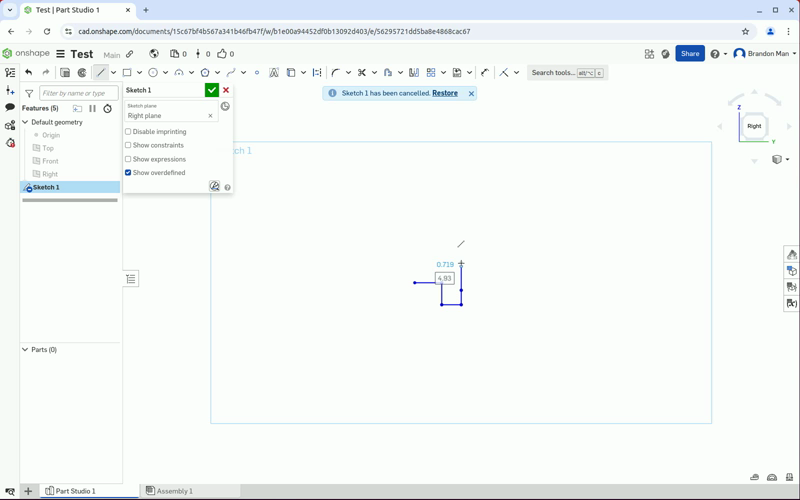
scroll(6)
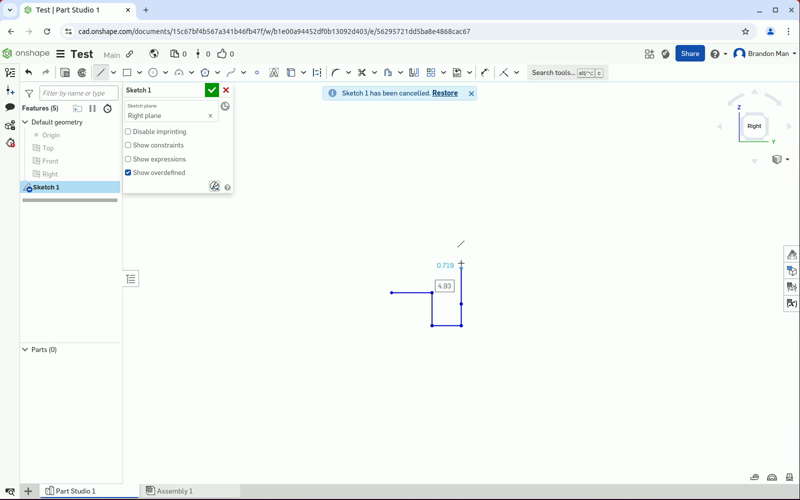
scroll(6)
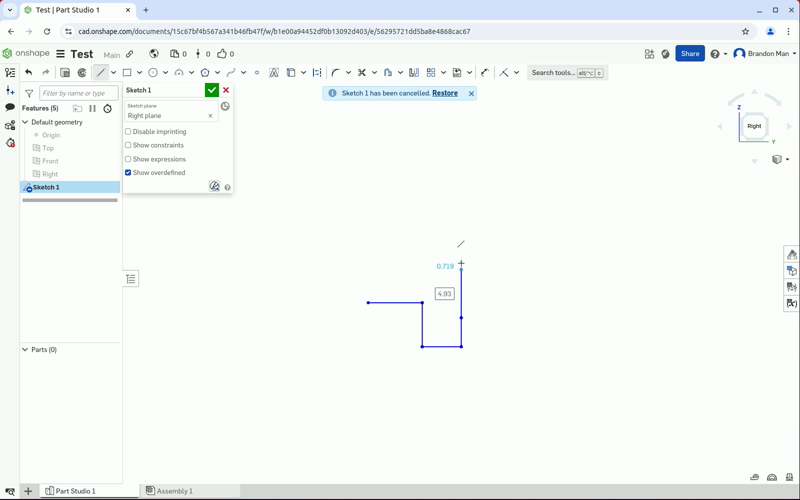
scroll(6)
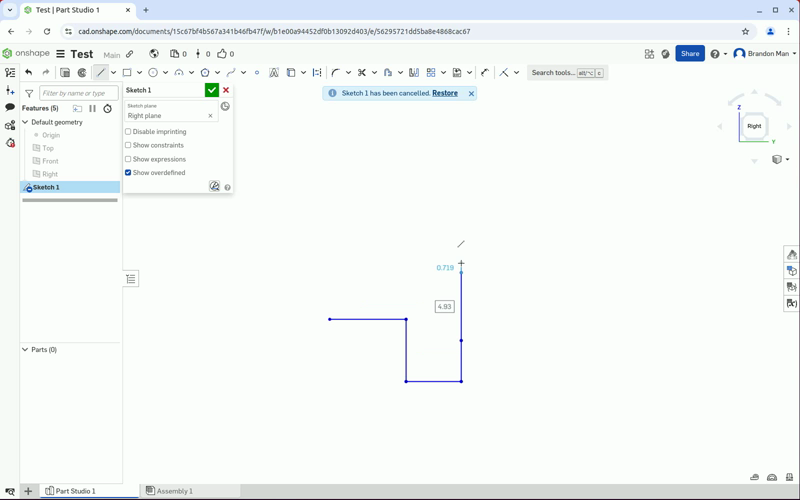
scroll(6)
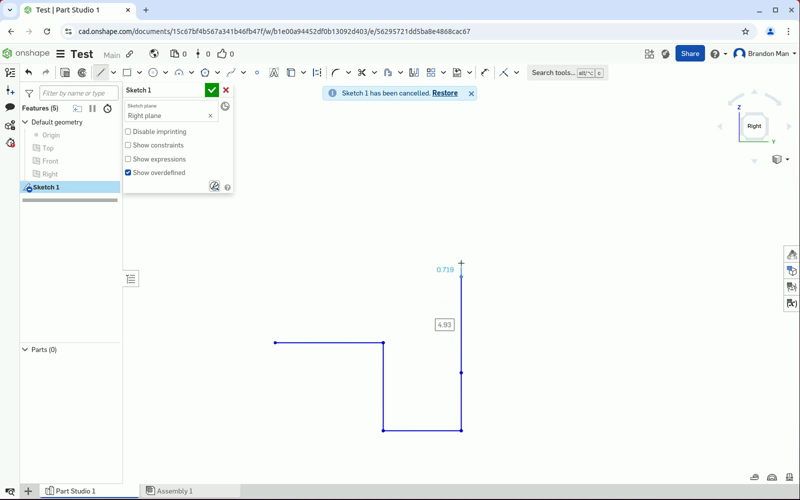
scroll(6)
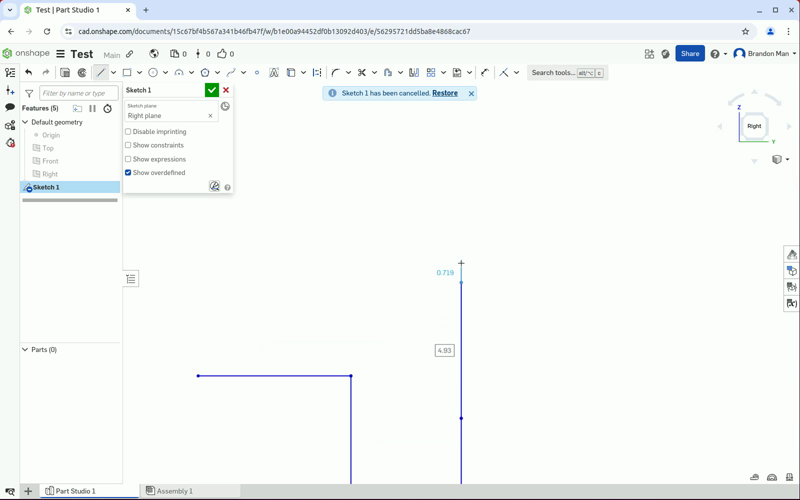
scroll(6)
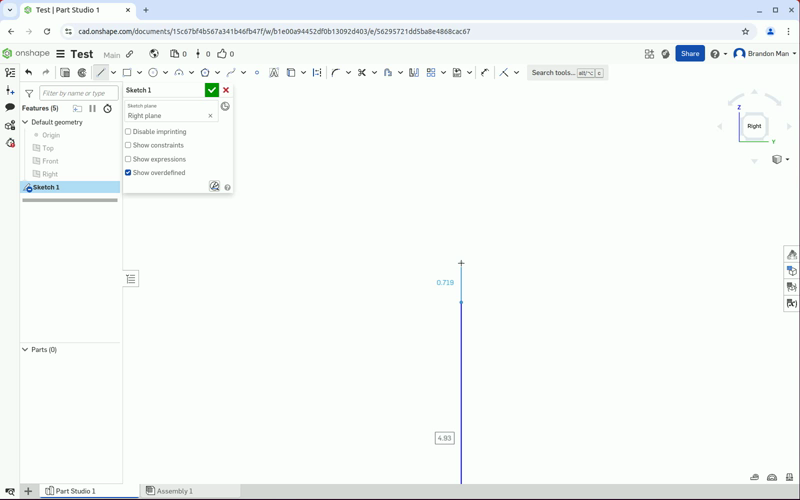
click(461, 262)
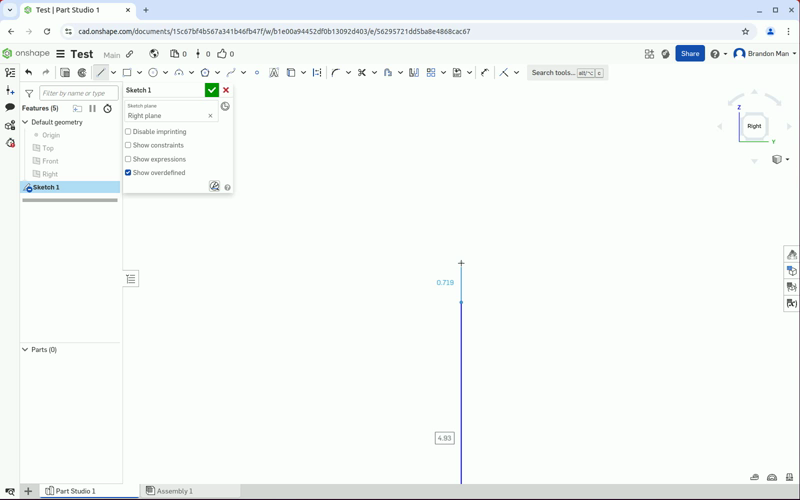
scroll(-6)
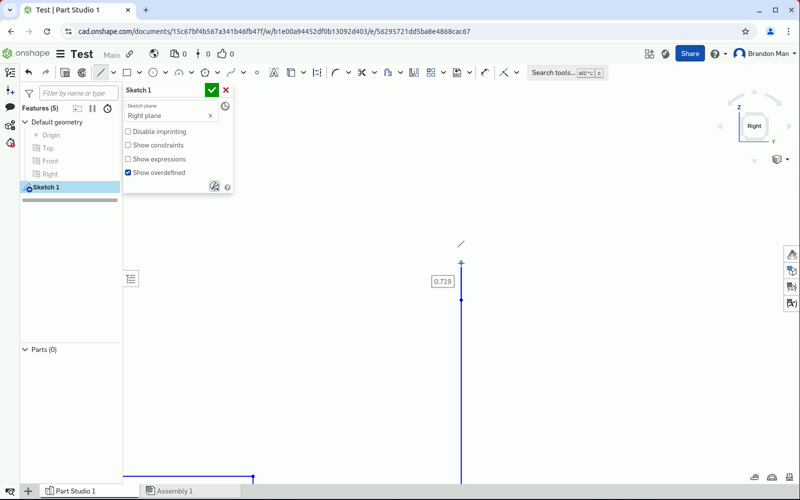
scroll(-6)
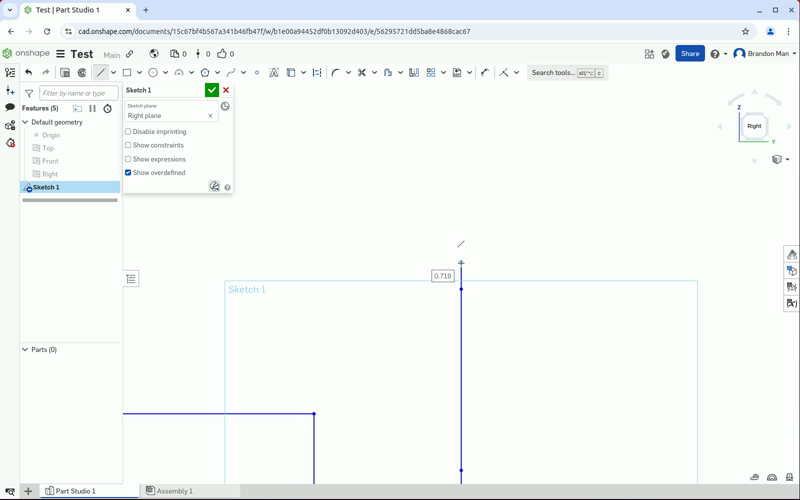
scroll(-6)
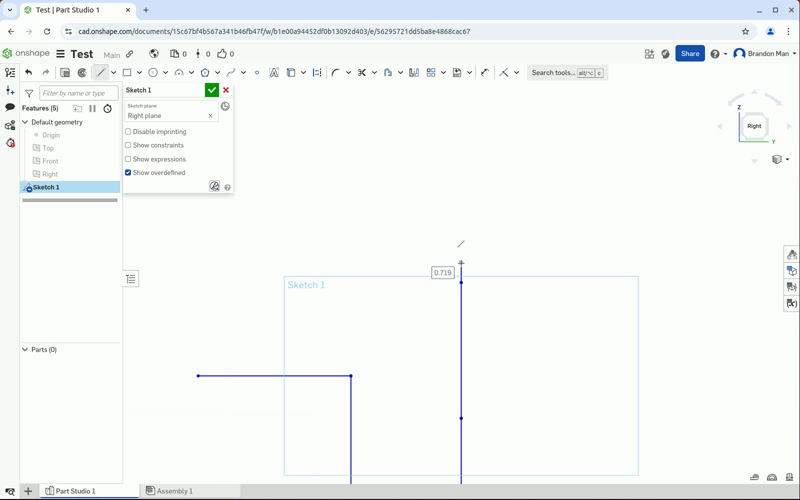
scroll(-6)
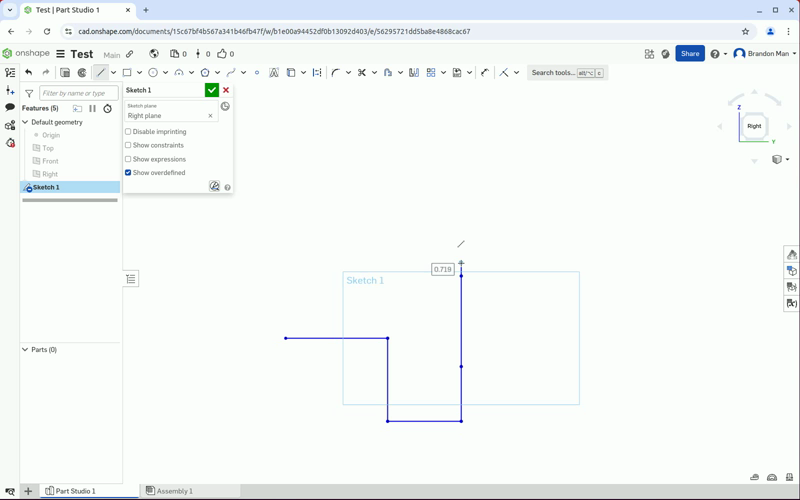
scroll(-6)
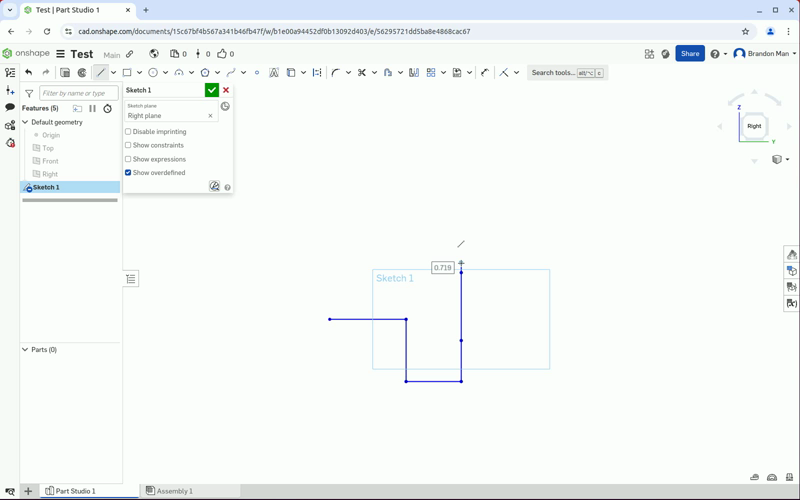
scroll(-6)
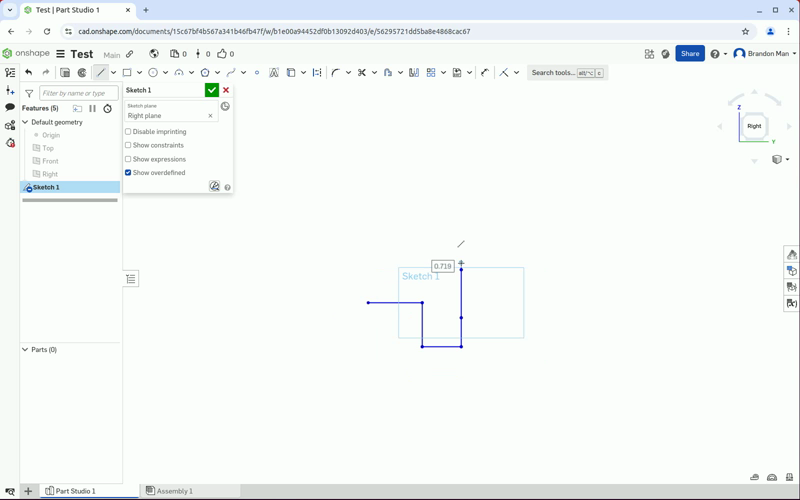
scroll(-6)
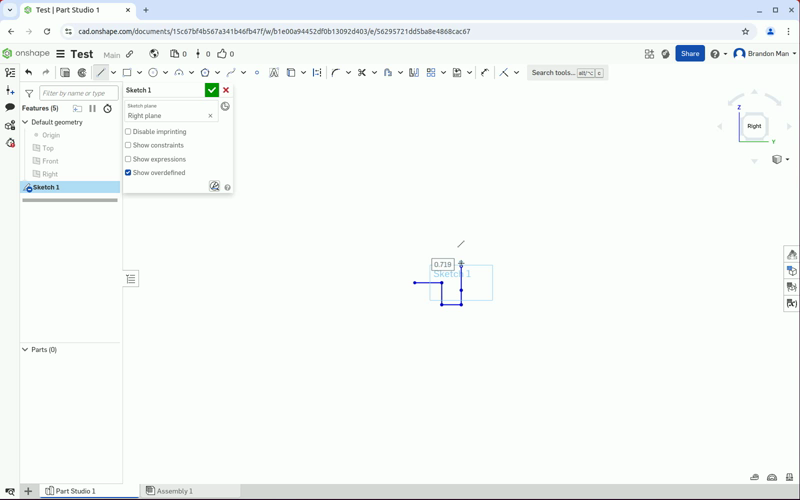
key_up(shift)
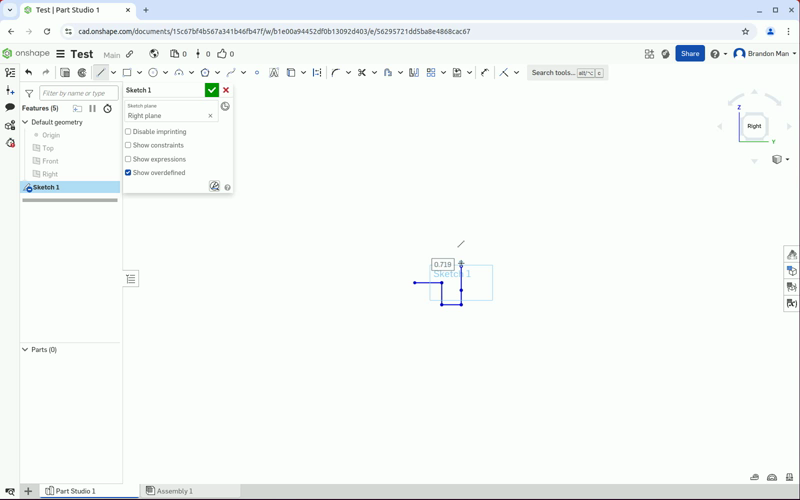
key_down(shift)
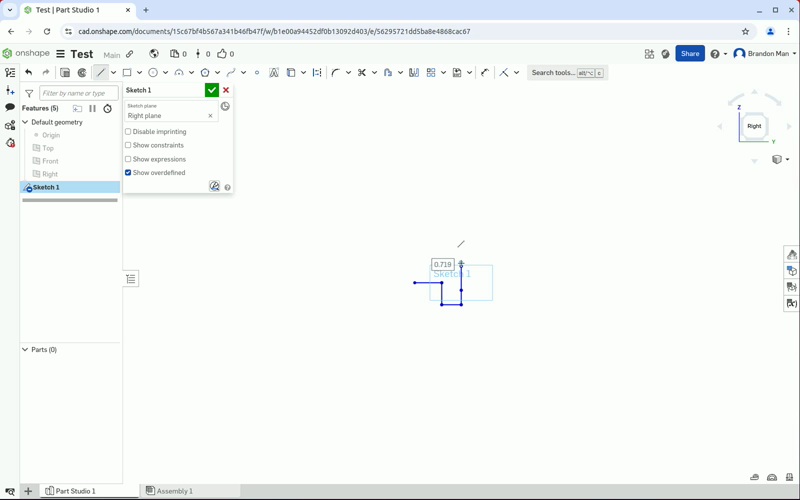
mouse_move(491, 262)
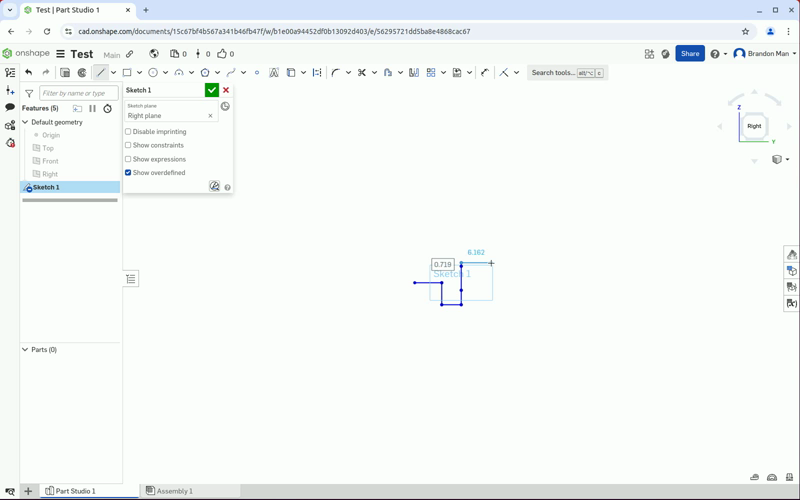
mouse_move(429, 262)
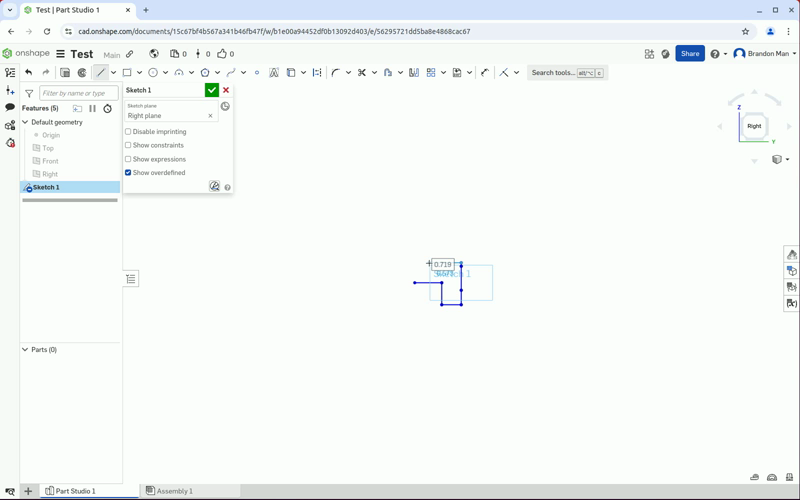
click(429, 262)
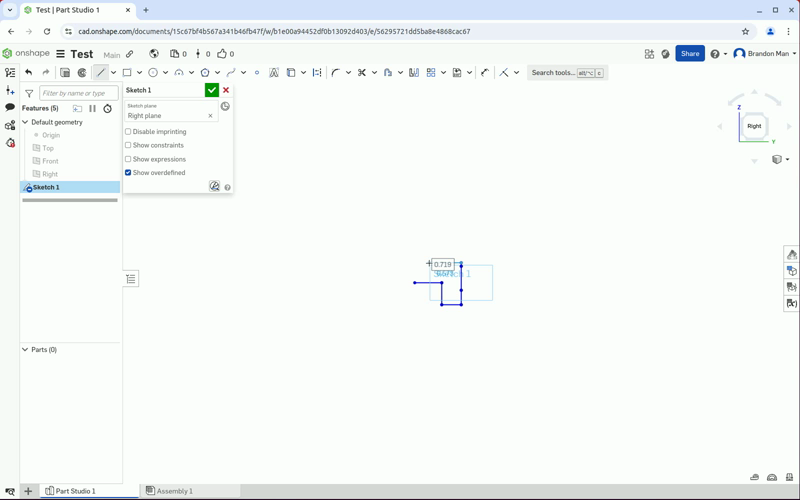
key_up(shift)
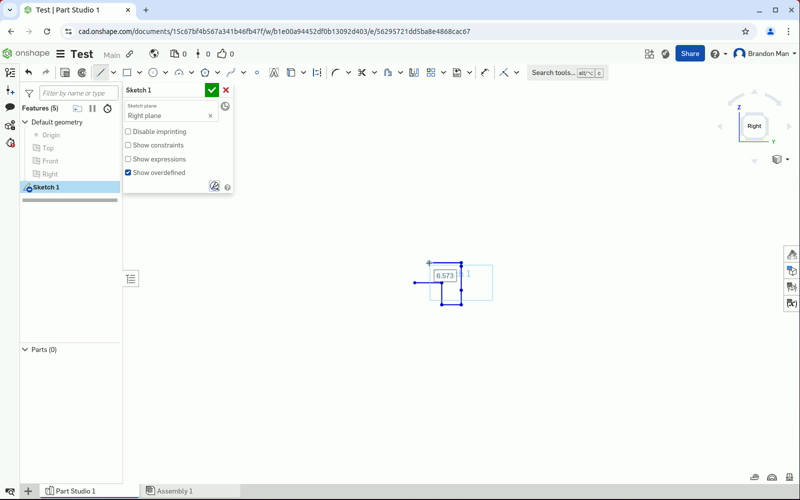
key_down(shift)
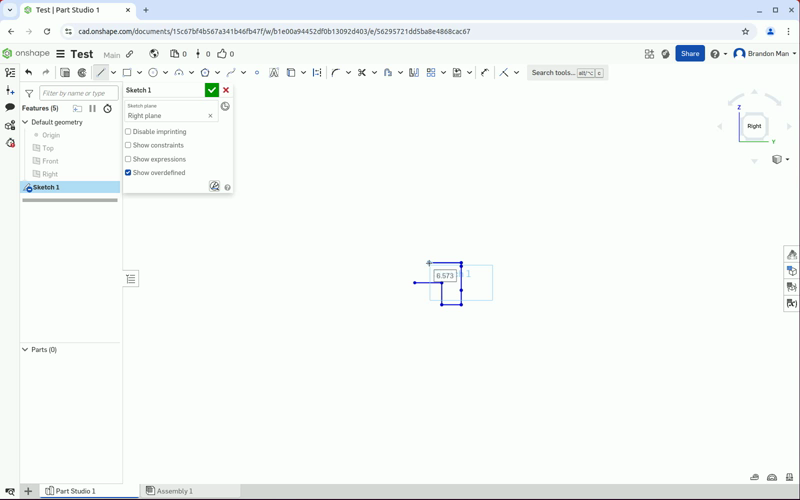
mouse_move(459, 262)
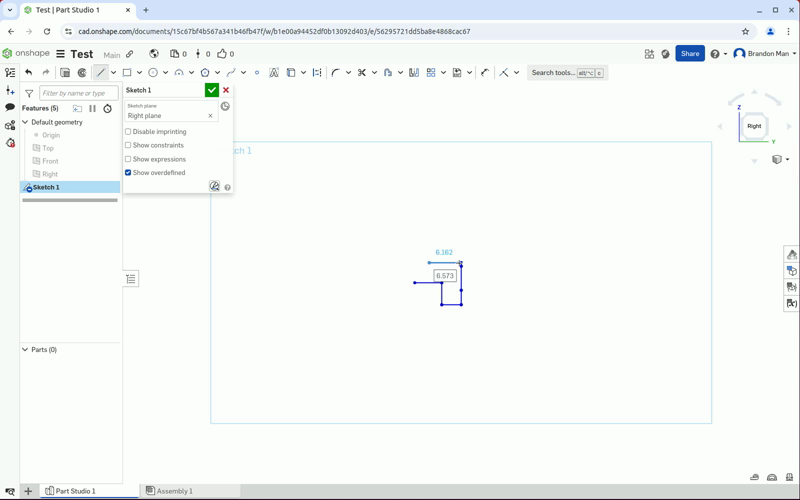
mouse_move(414, 262)
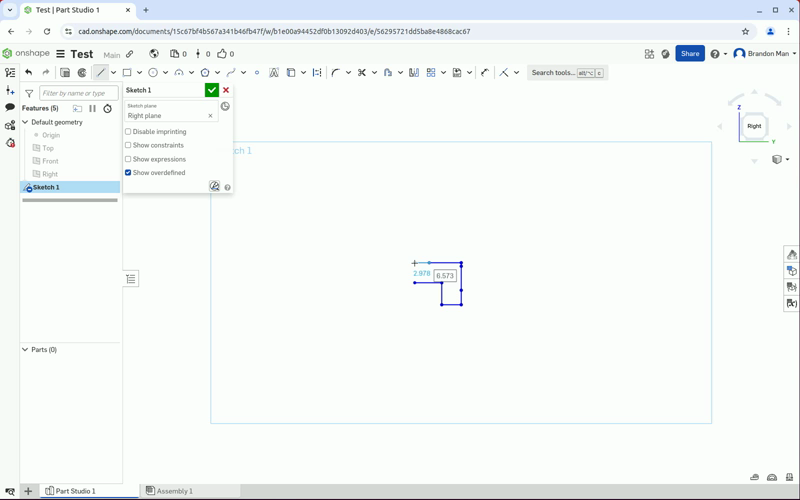
click(414, 262)
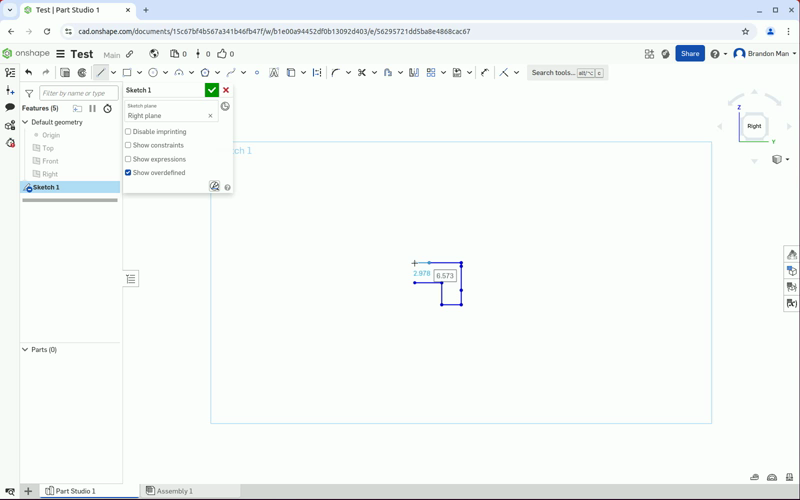
key_up(shift)
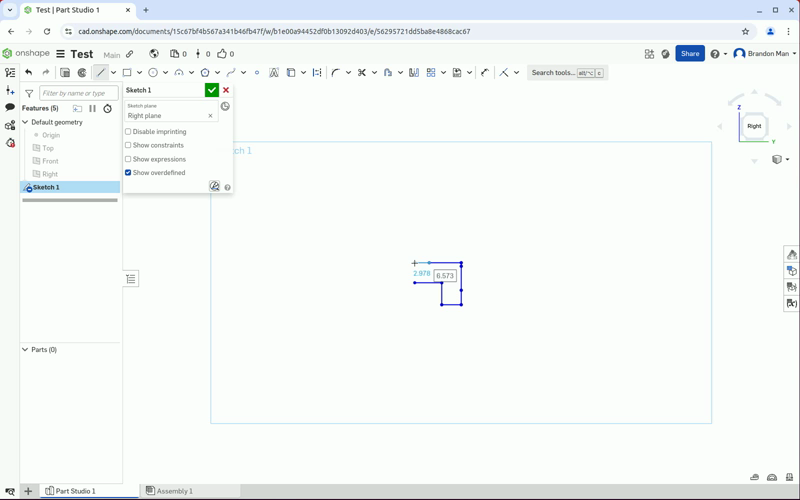
key_down(shift)
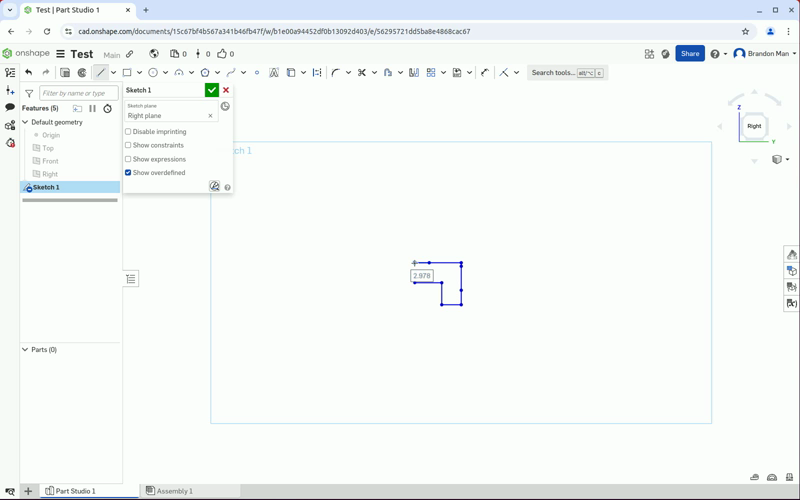
mouse_move(444, 262)
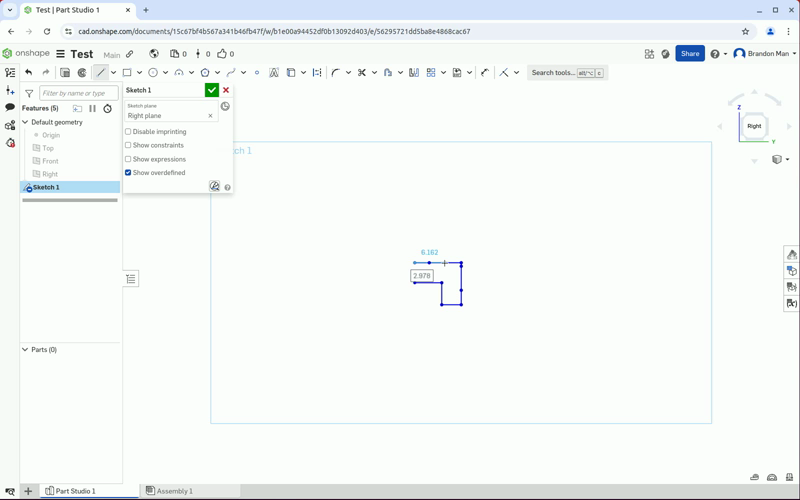
mouse_move(414, 273)
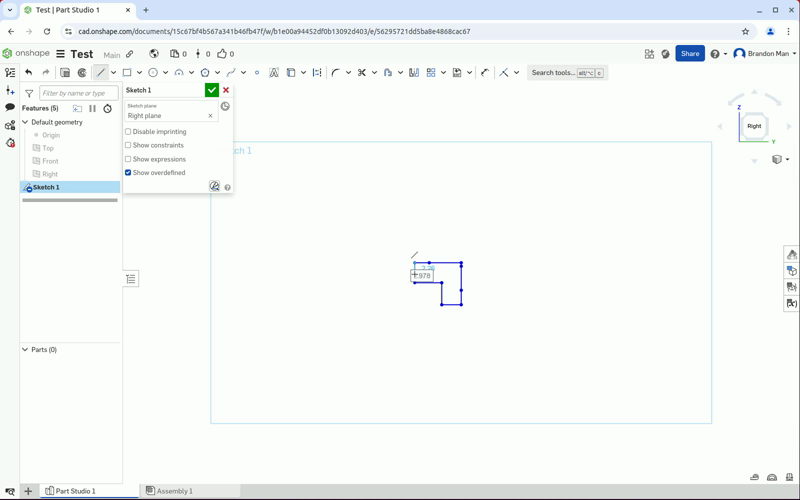
click(414, 273)
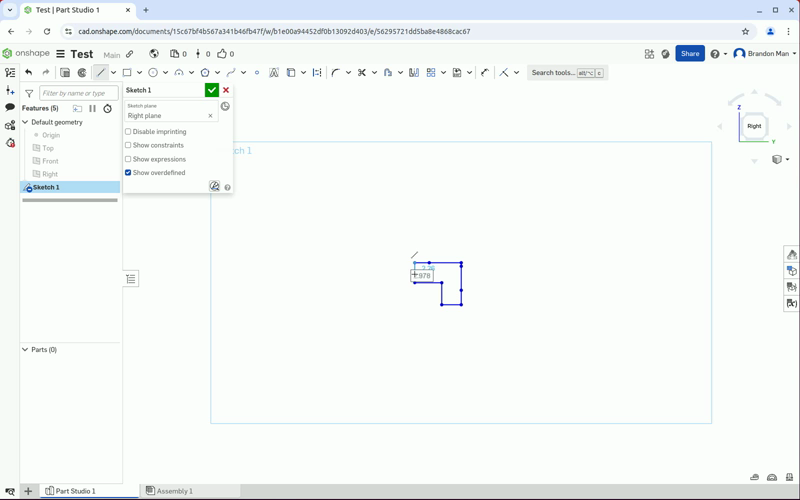
key_up(shift)
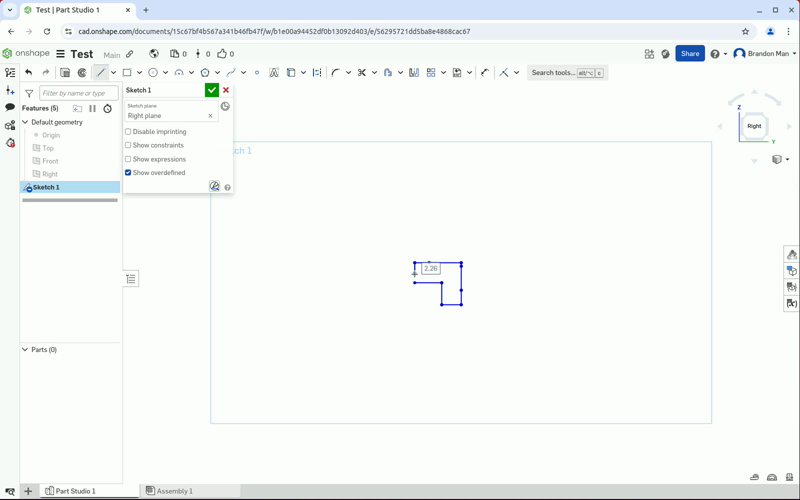
mouse_move(444, 273)
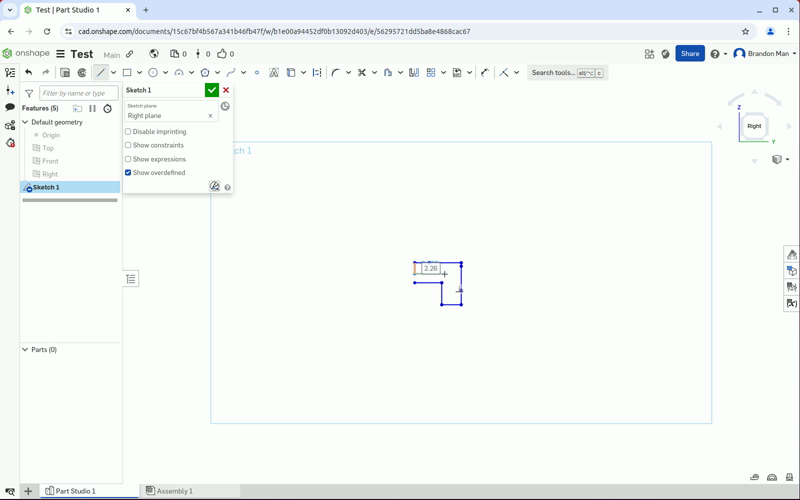
key_down(shift)
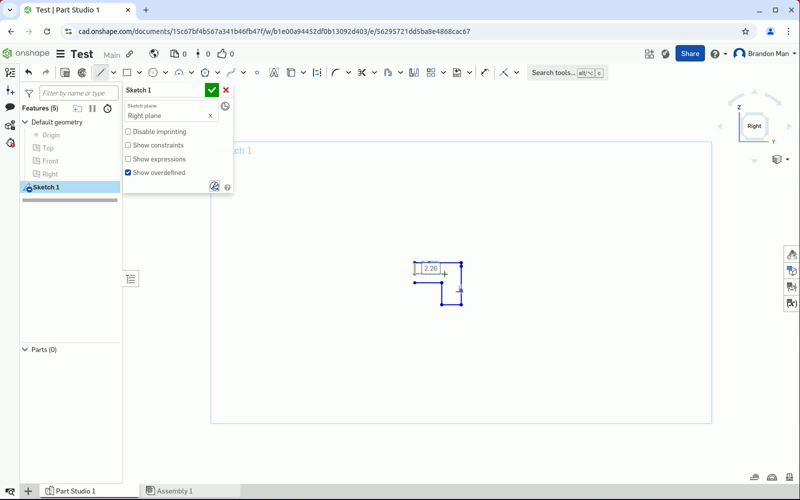
mouse_move(414, 282)
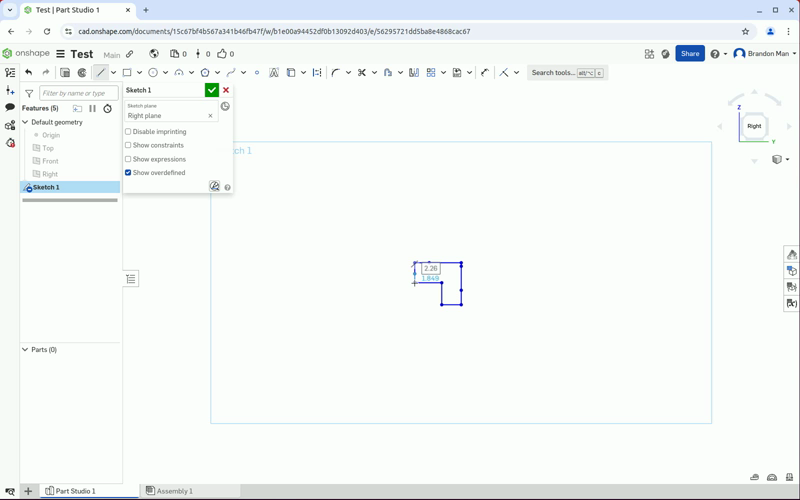
key_up(shift)
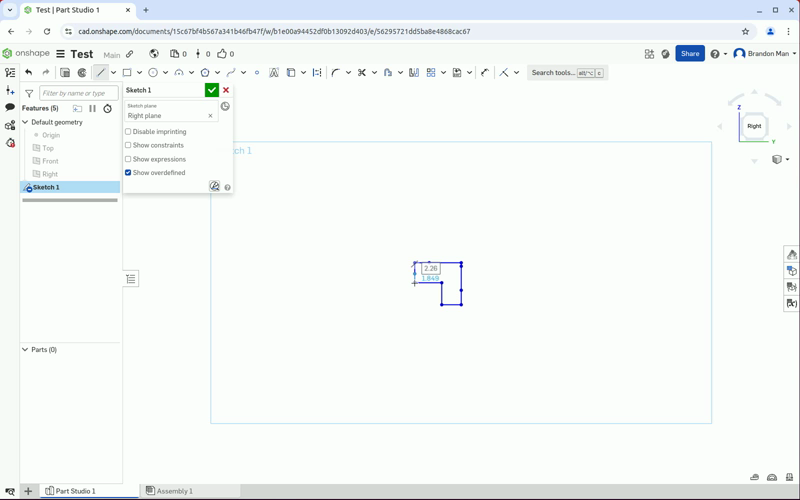
click(414, 282)
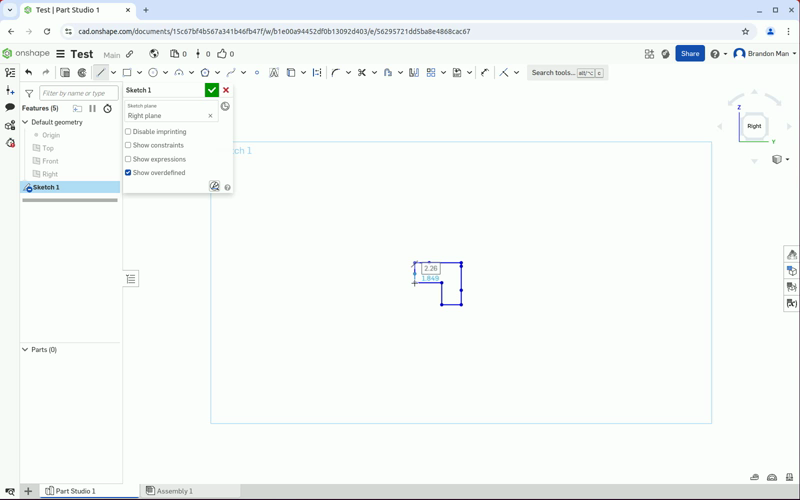
key(esc)
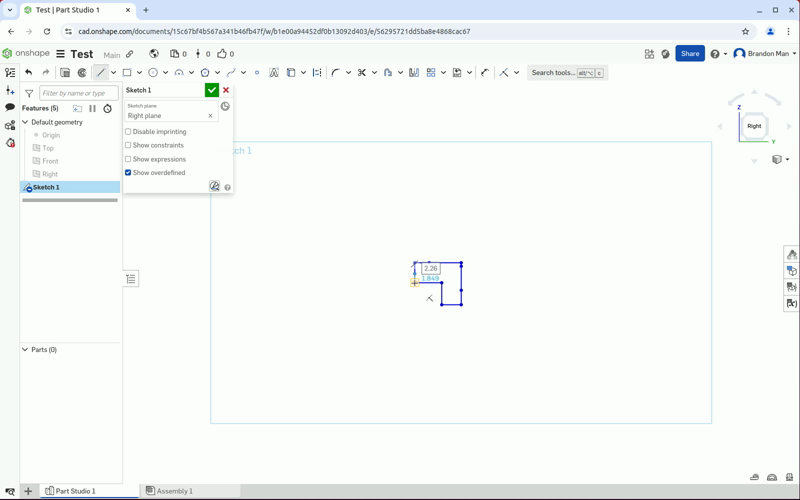
mouse_move(444, 264)
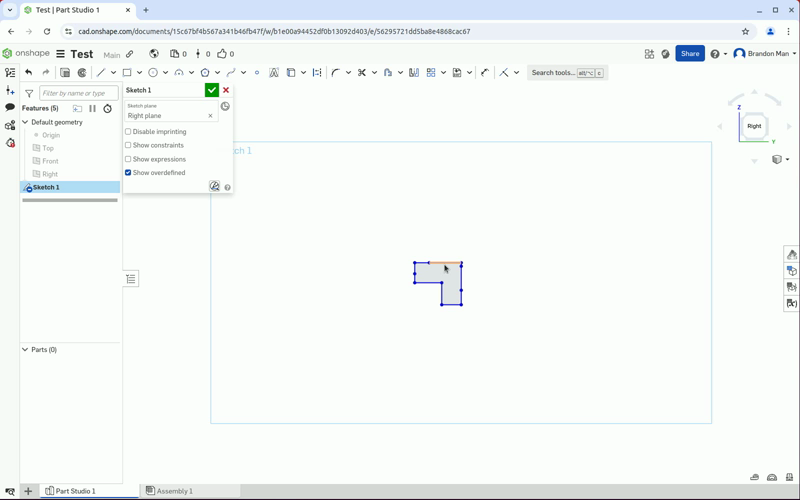
scroll(6)
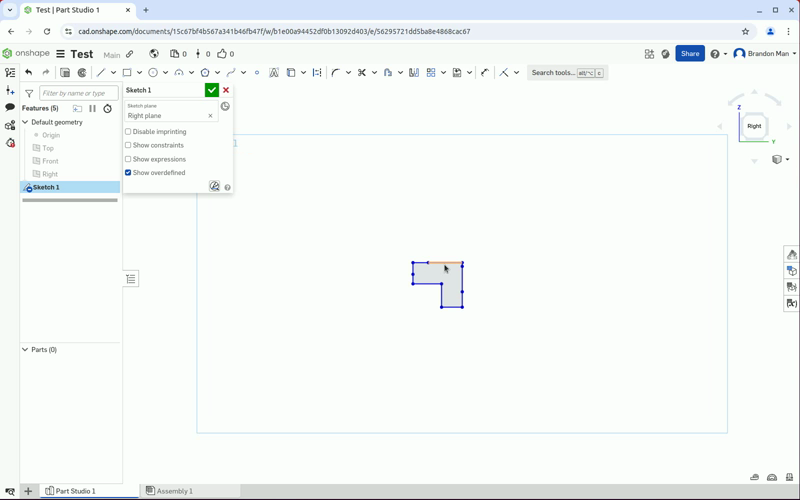
scroll(6)
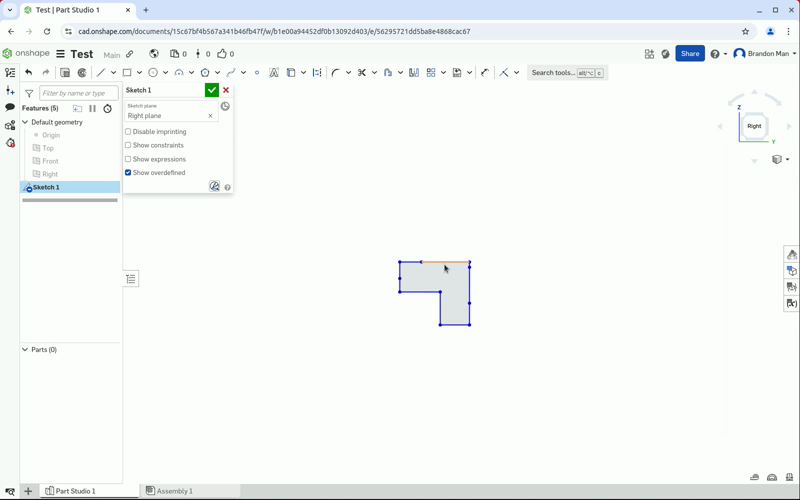
scroll(6)
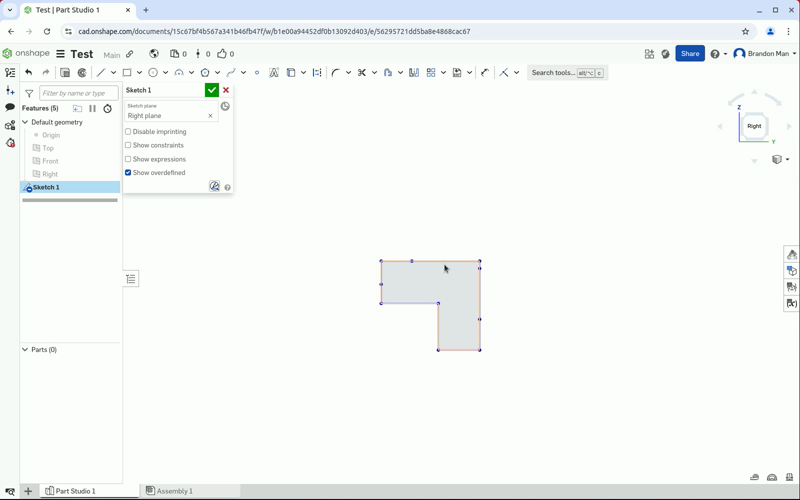
scroll(6)
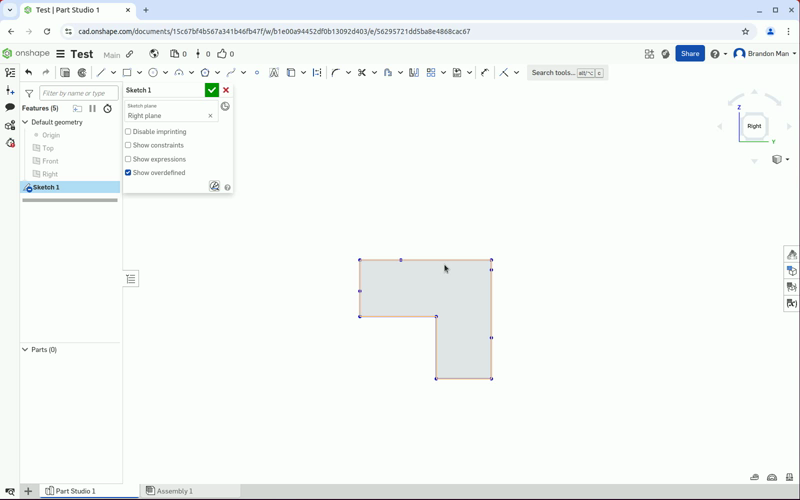
scroll(6)
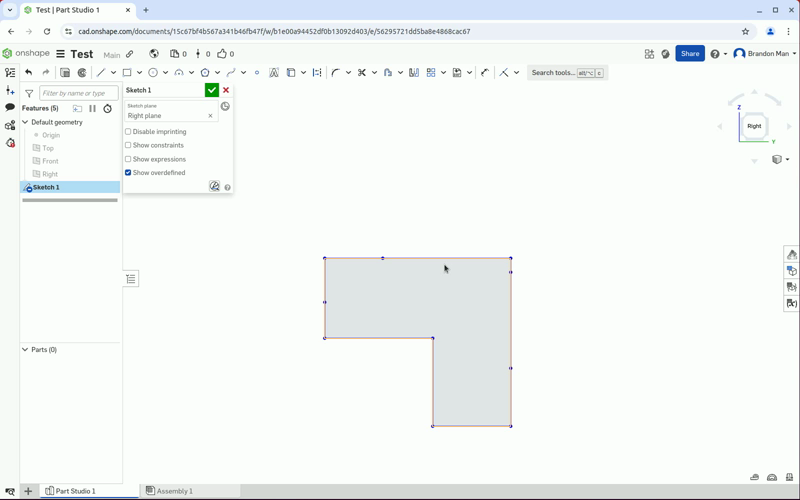
scroll(6)
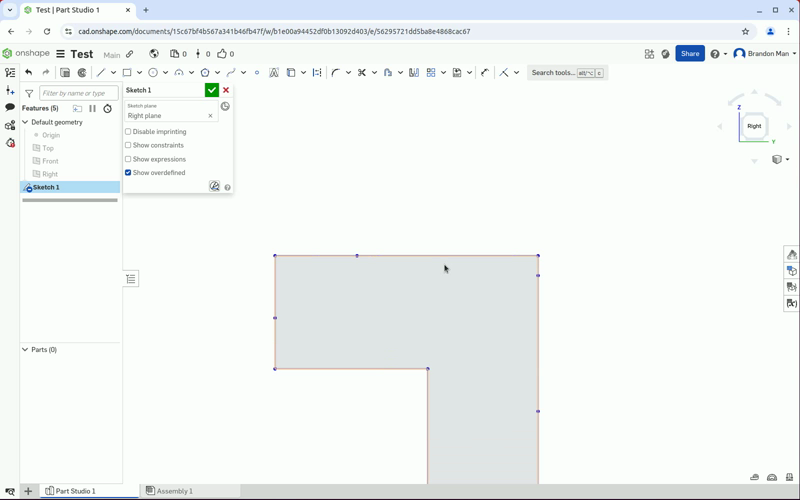
scroll(6)
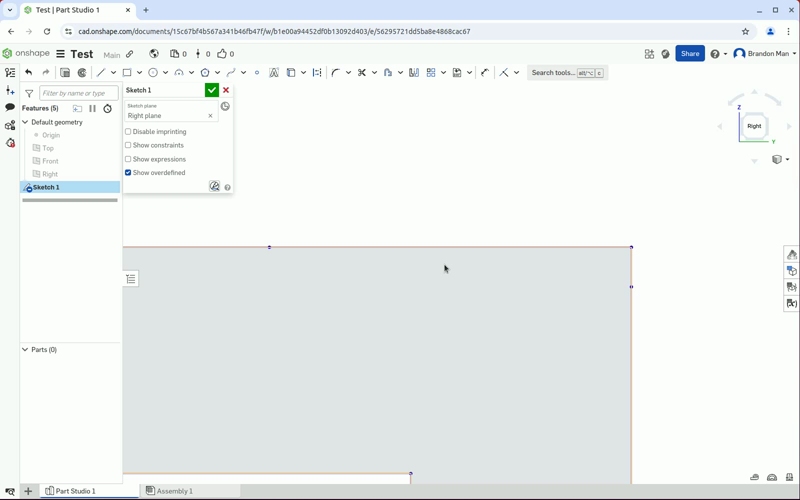
click(444, 264)
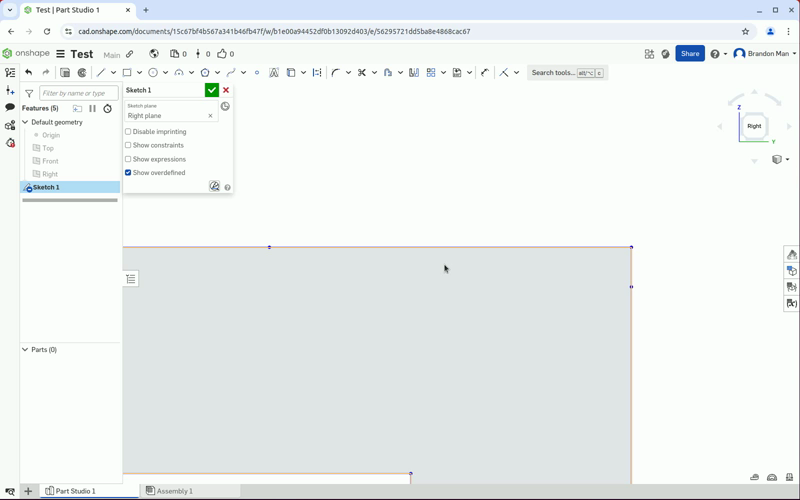
scroll(-6)
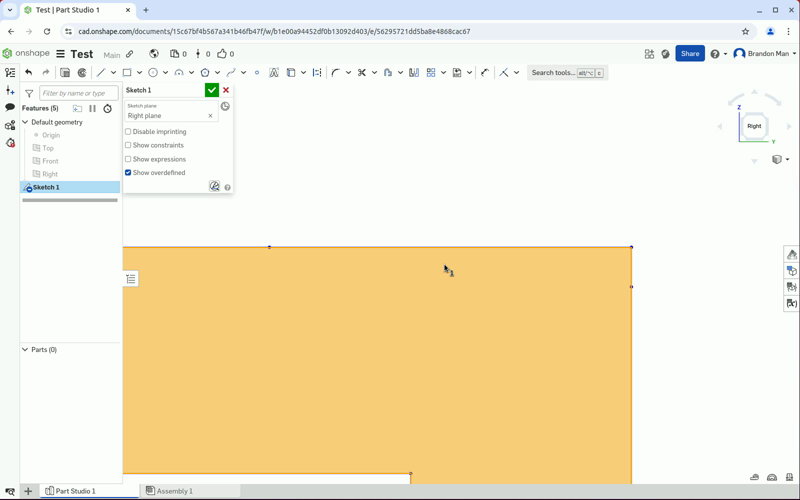
scroll(-6)
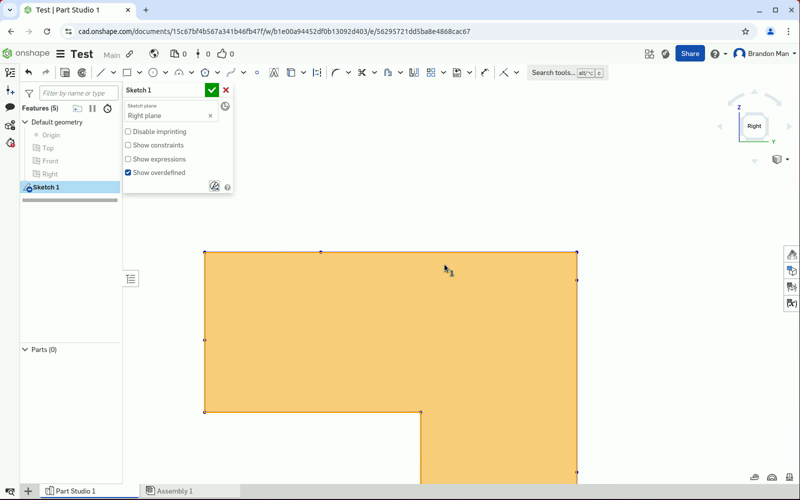
scroll(-6)
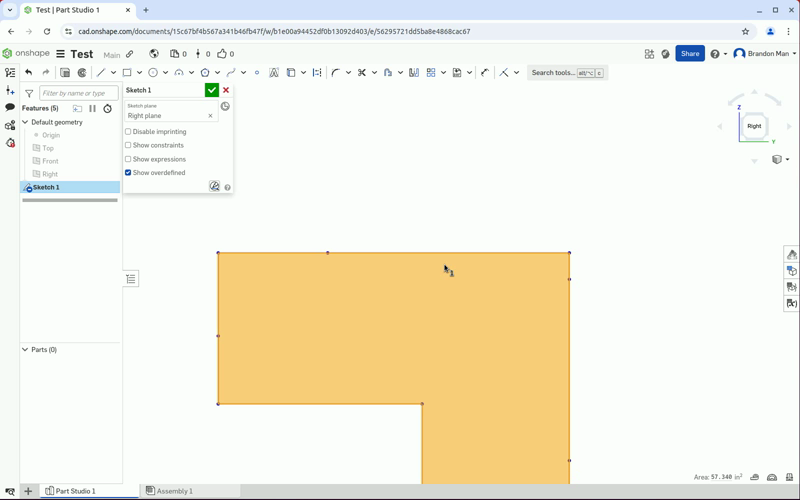
scroll(-6)
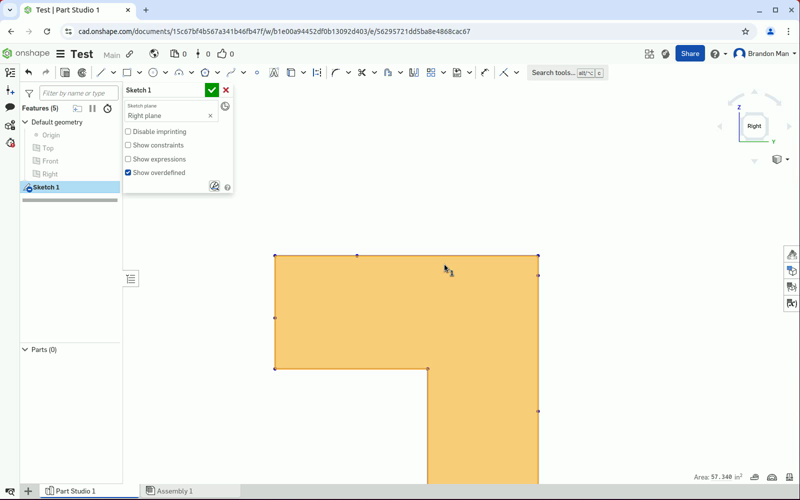
scroll(-6)
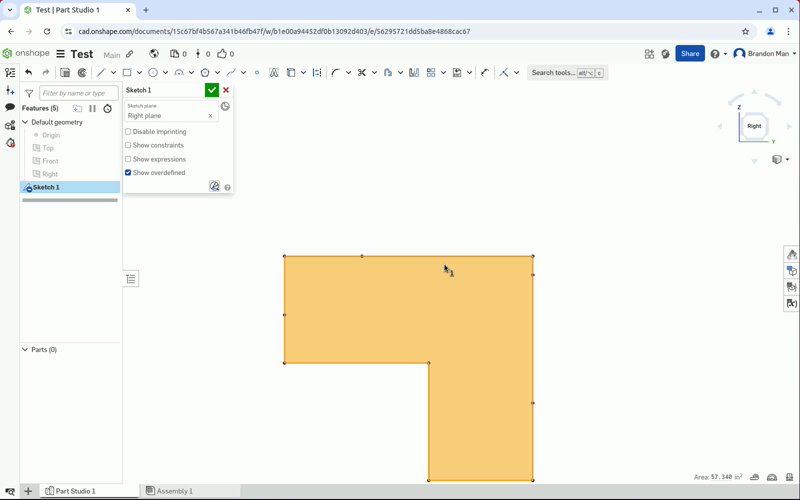
scroll(-6)
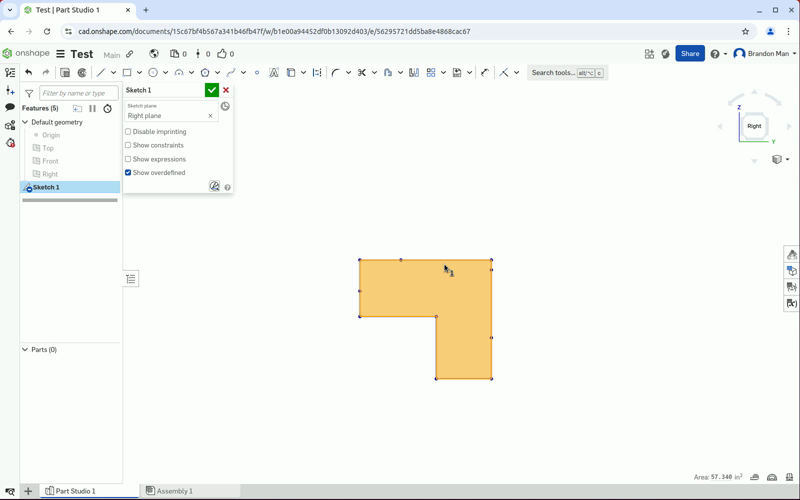
scroll(-6)
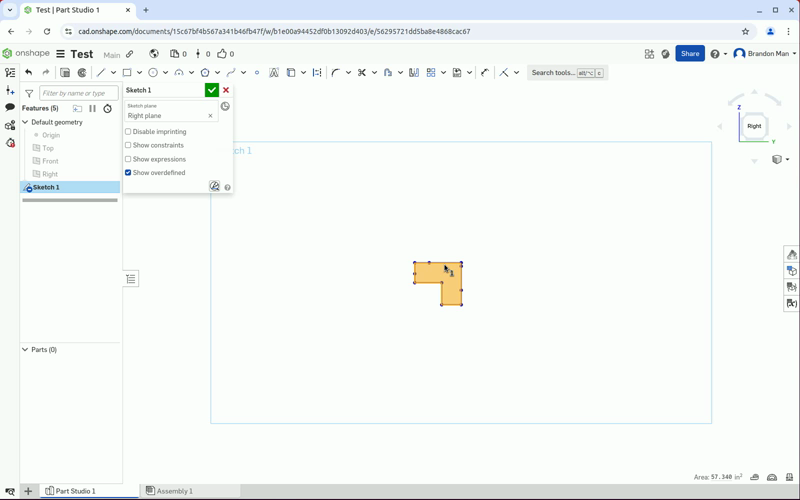
mouse_move(73, 352)
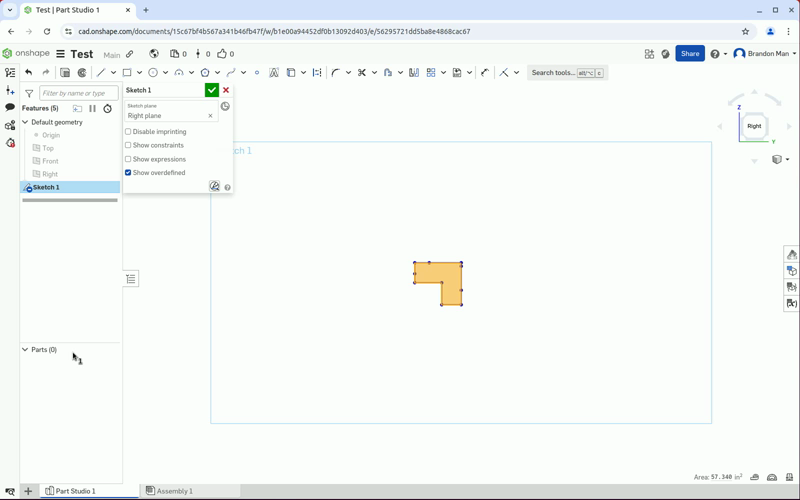
key(shift+y)
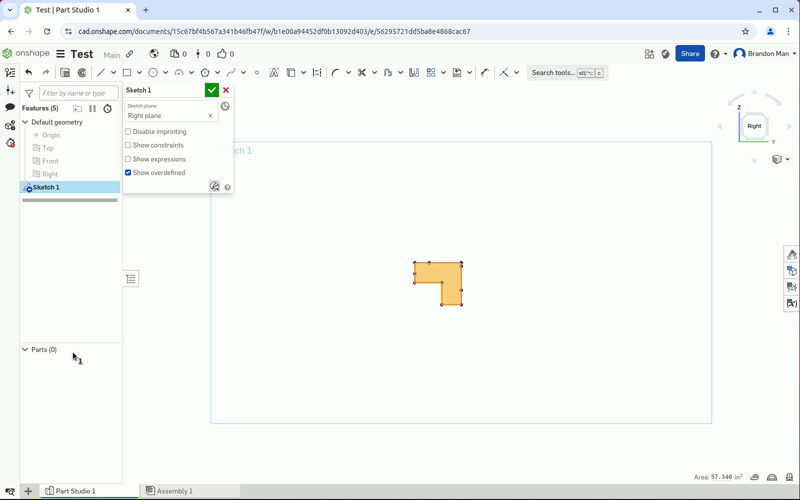
key(shift+e)
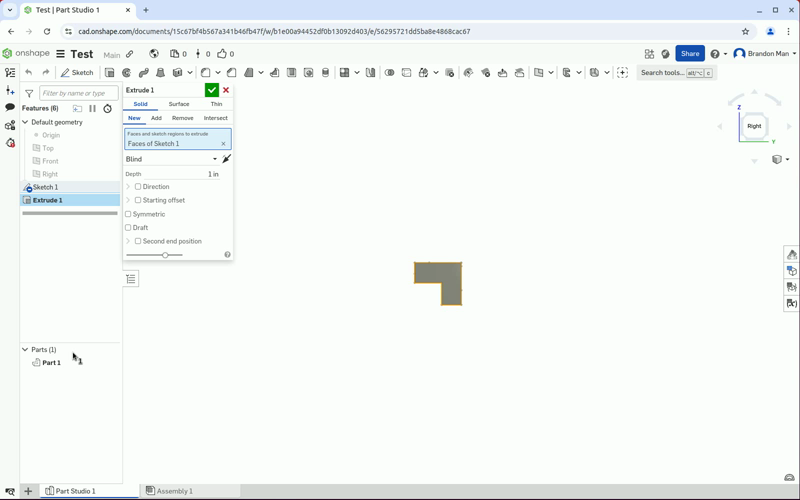
mouse_move(143, 106)
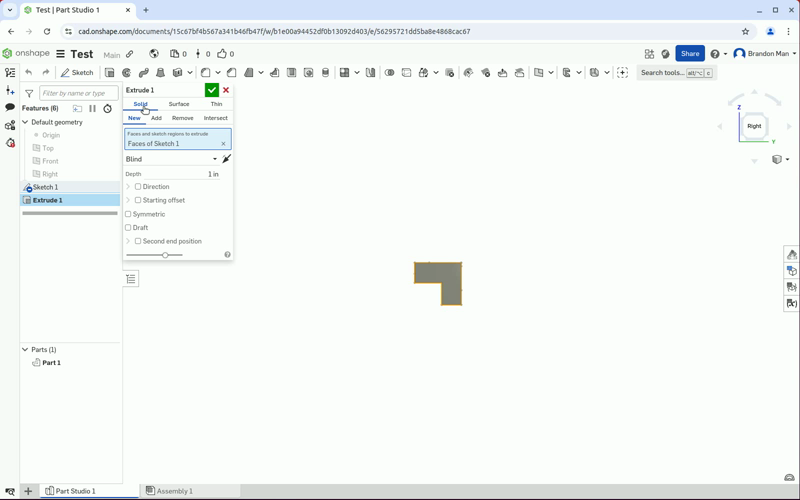
click(143, 106)
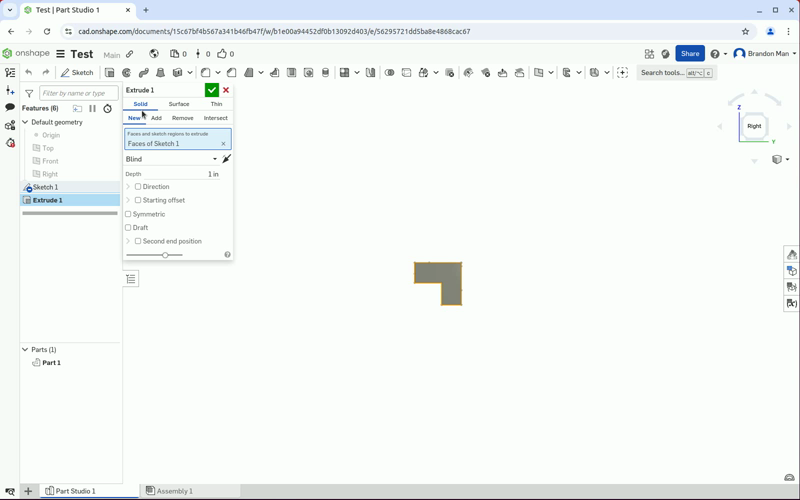
mouse_move(137, 120)
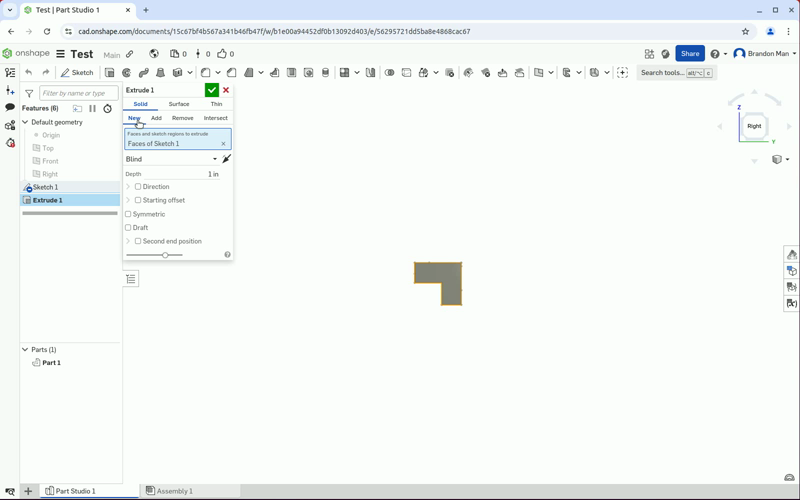
click(137, 120)
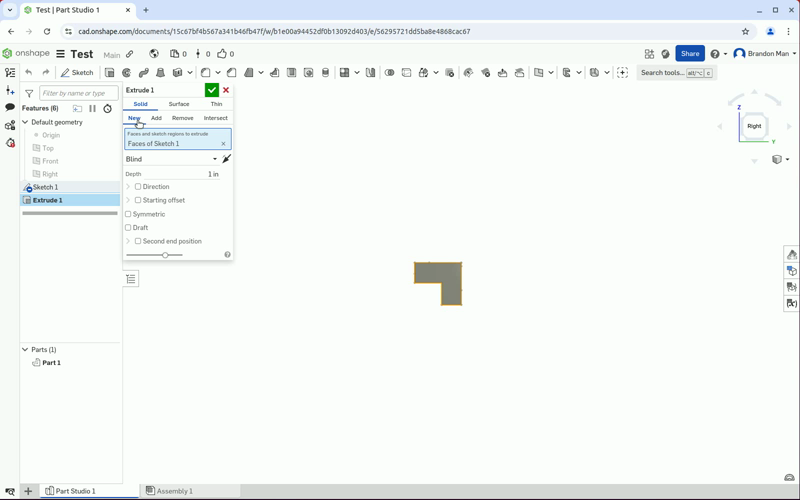
key(tab, 4)
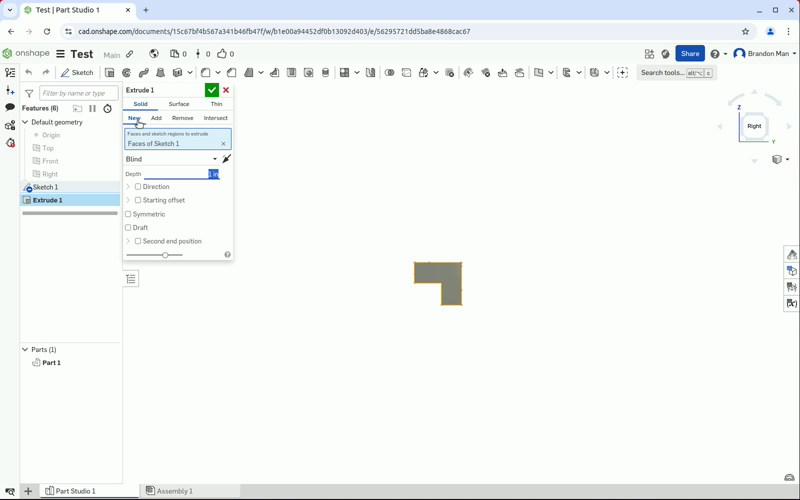
text(23.108)
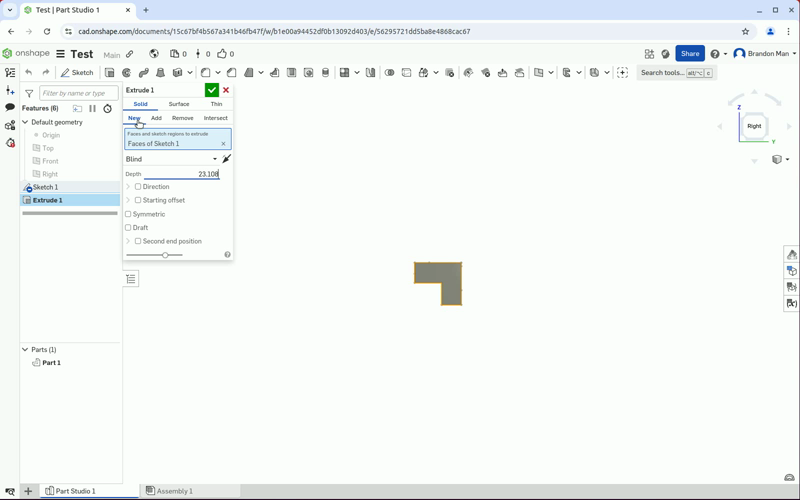
key(enter)
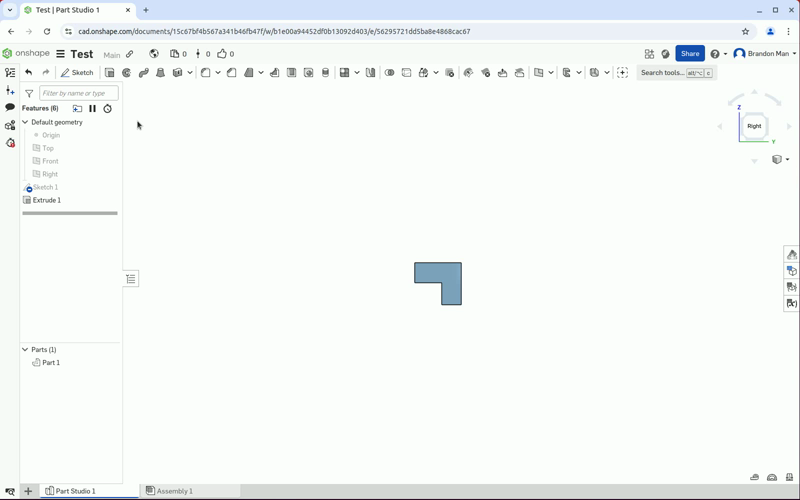
key(shift+h)
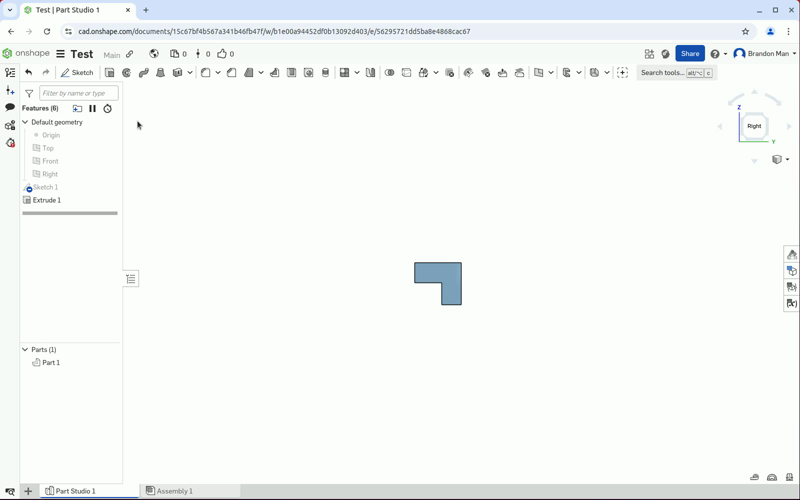
key(shift+h)
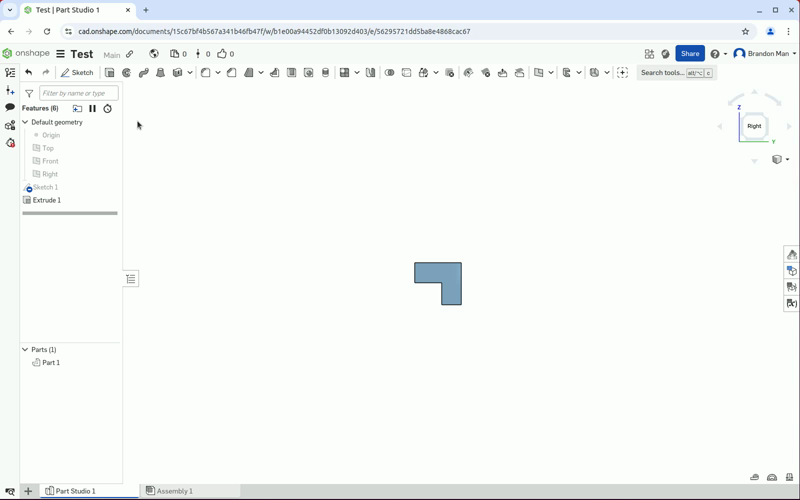
mouse_move(73, 189)
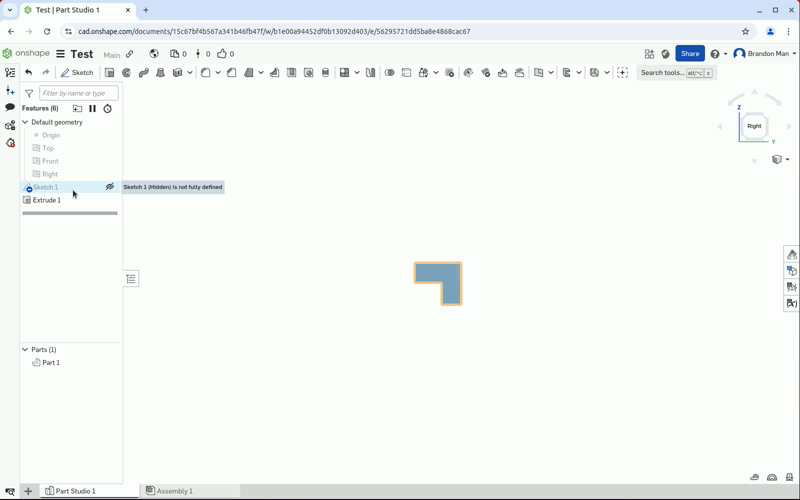
click(73, 189)
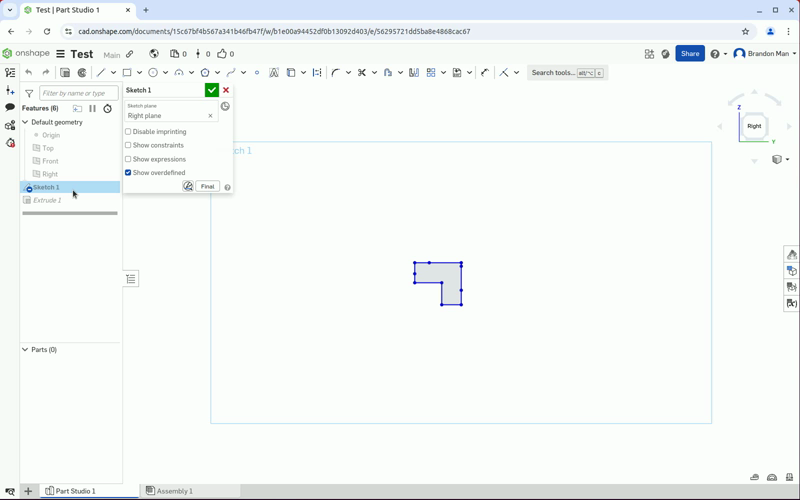
mouse_move(229, 92)
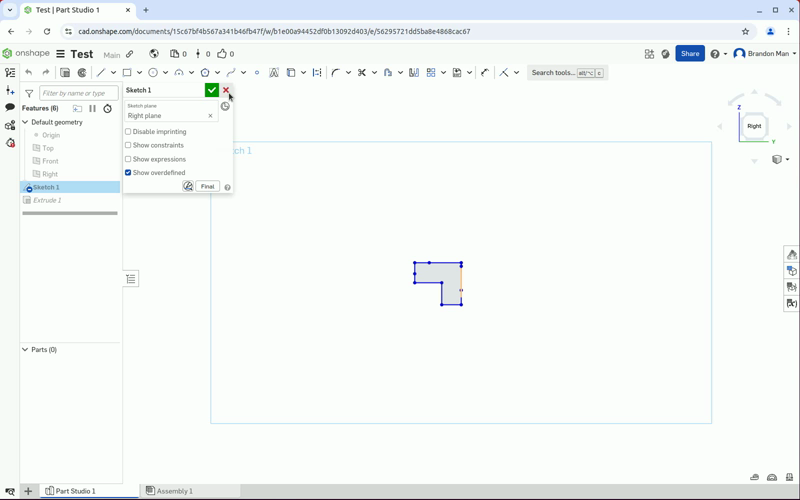
click(229, 92)
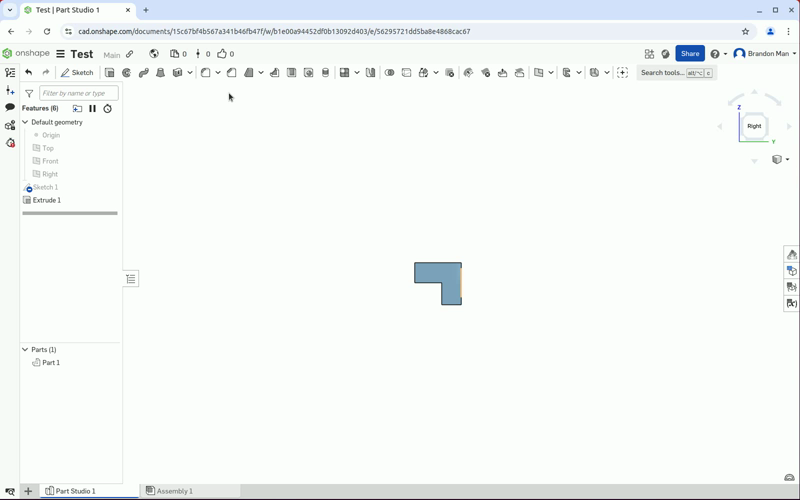
mouse_move(73, 352)
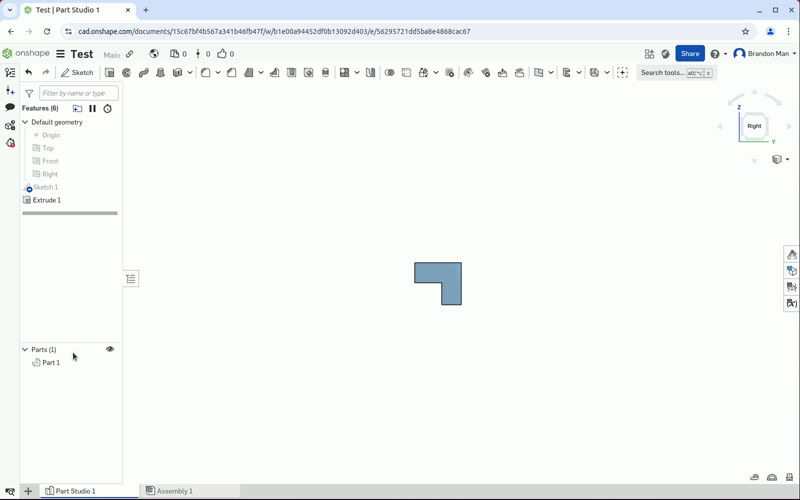
key(y)
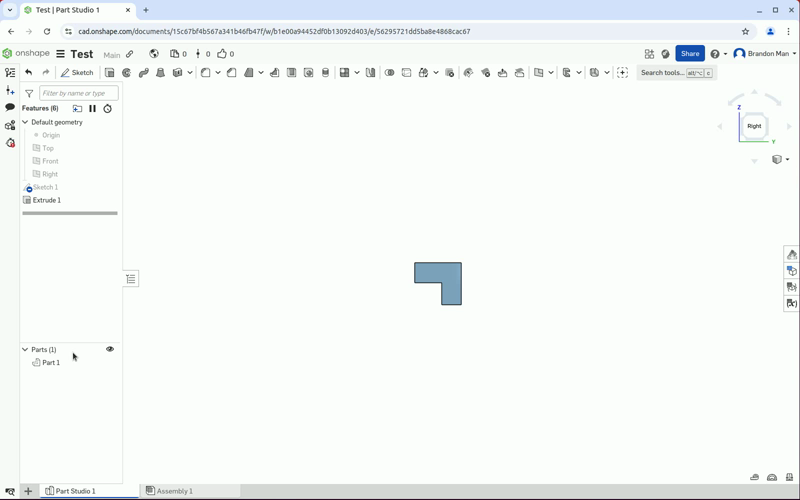
key(shift+p)
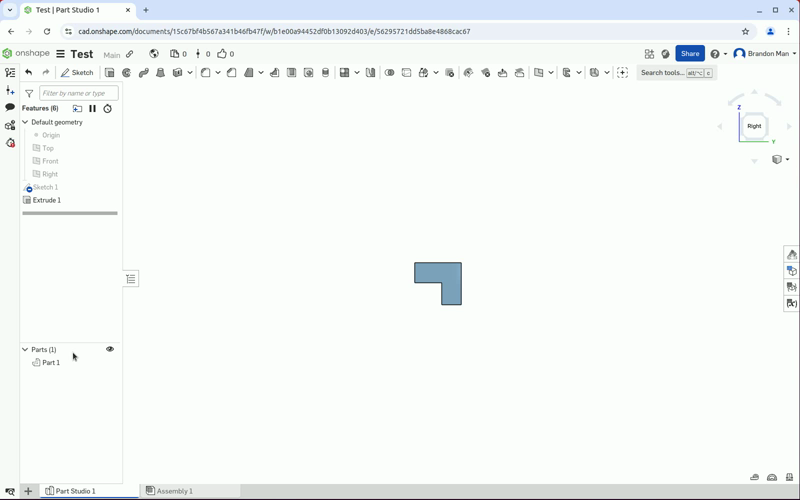
key(space)
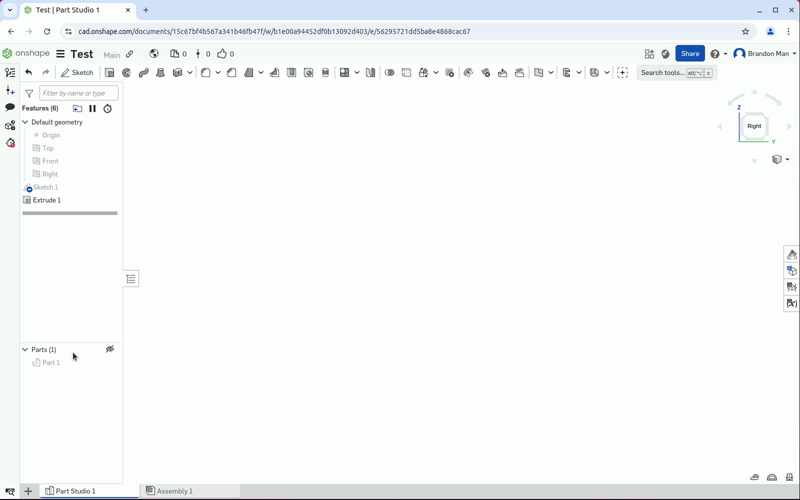
key_down(shift)
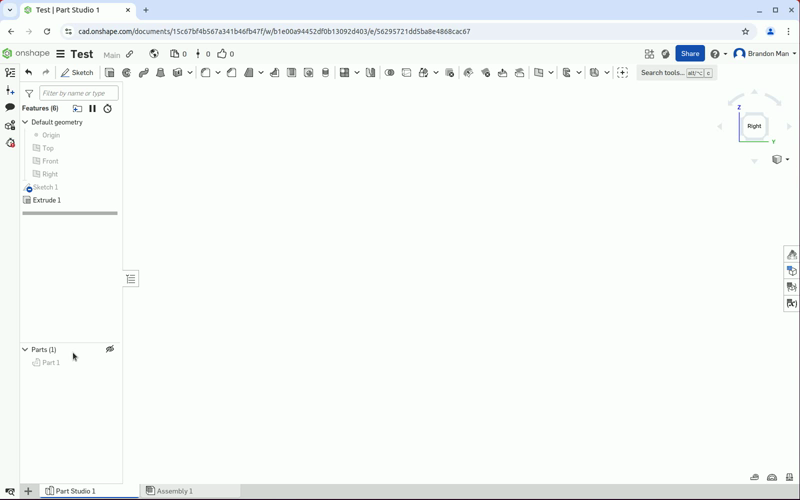
key(right)
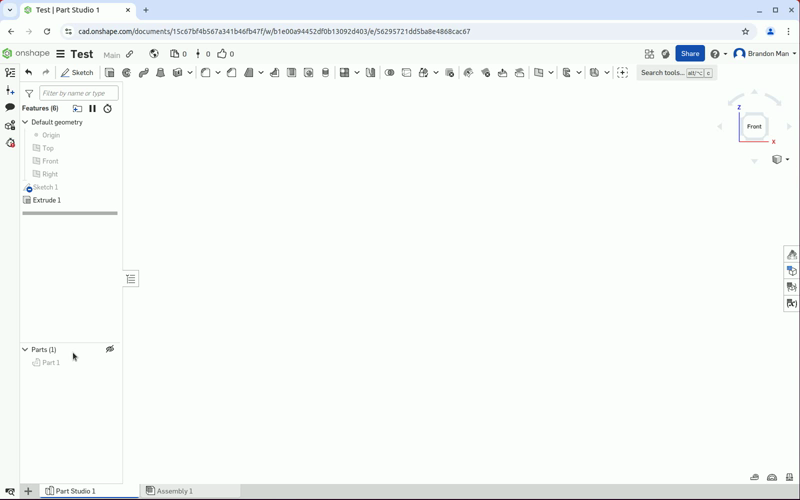
key_up(shift)
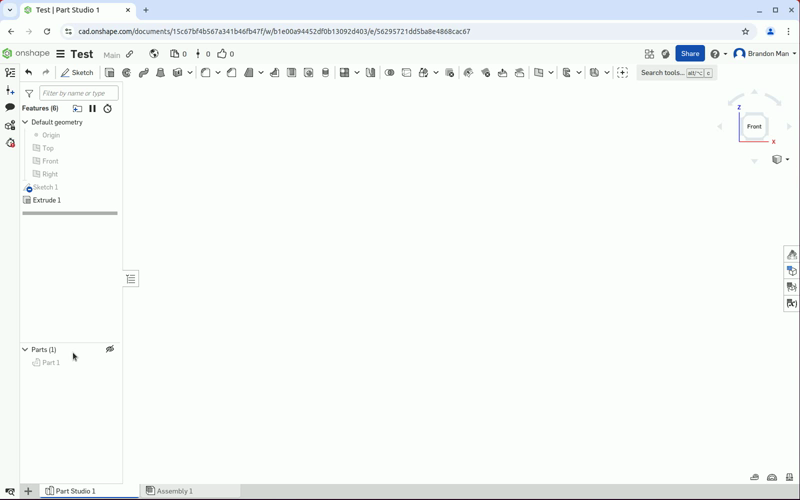
key(space)
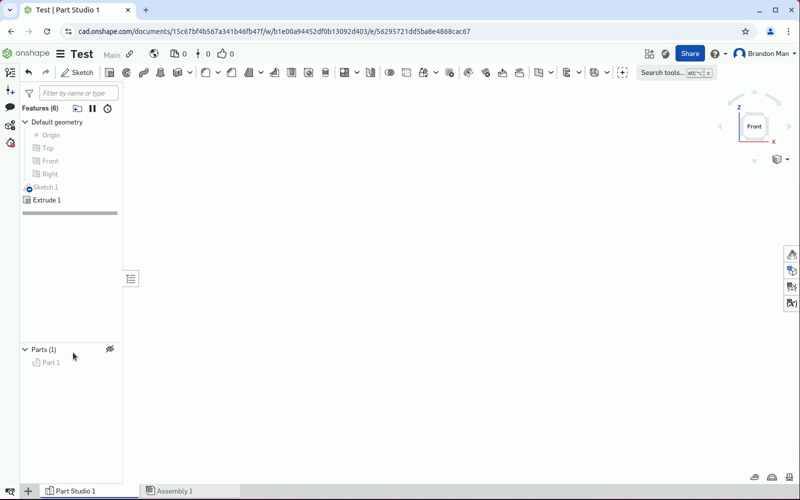
key_down(shift)
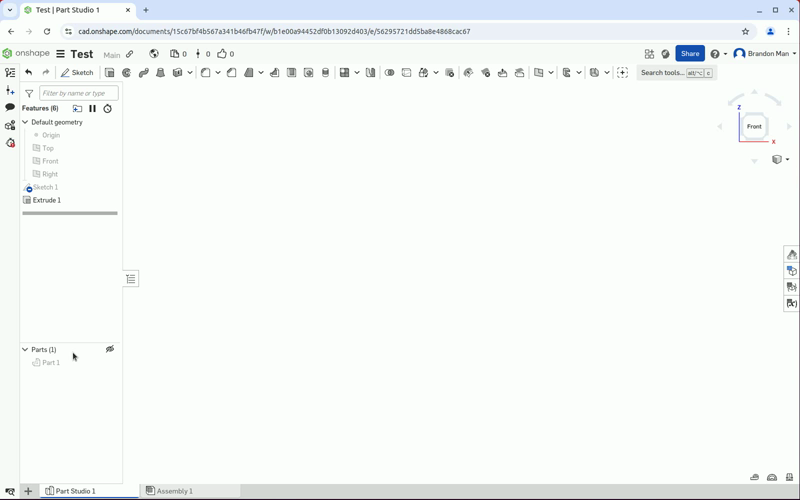
key(down)
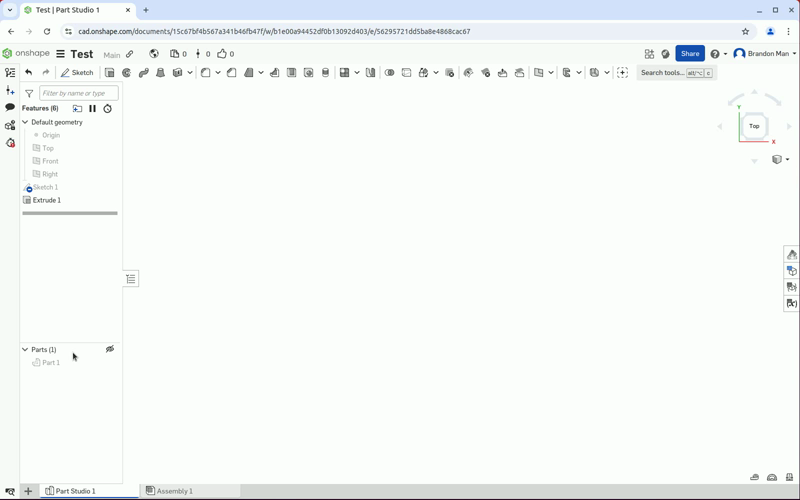
key_up(shift)
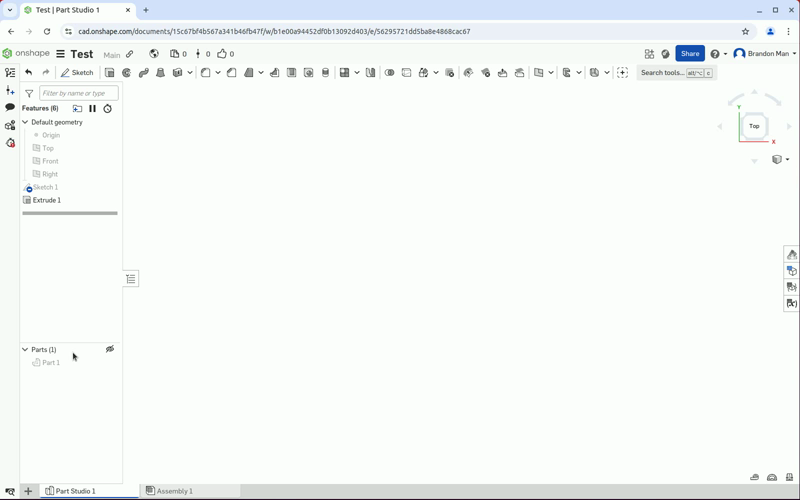
mouse_move(73, 352)
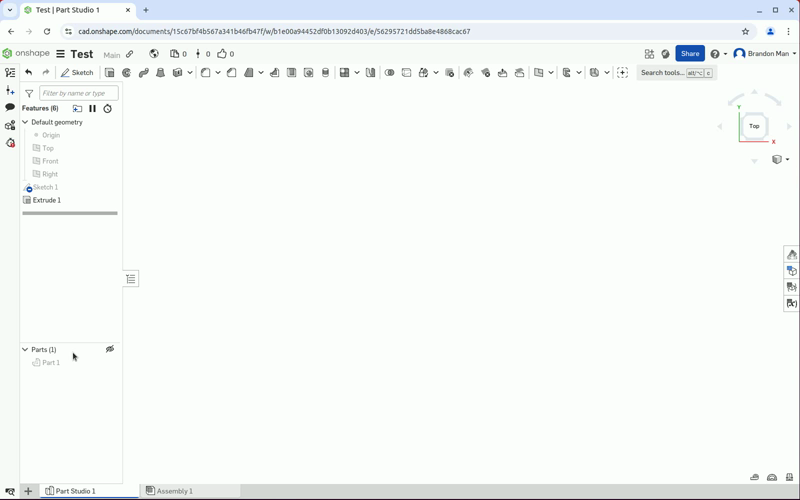
key(shift+y)
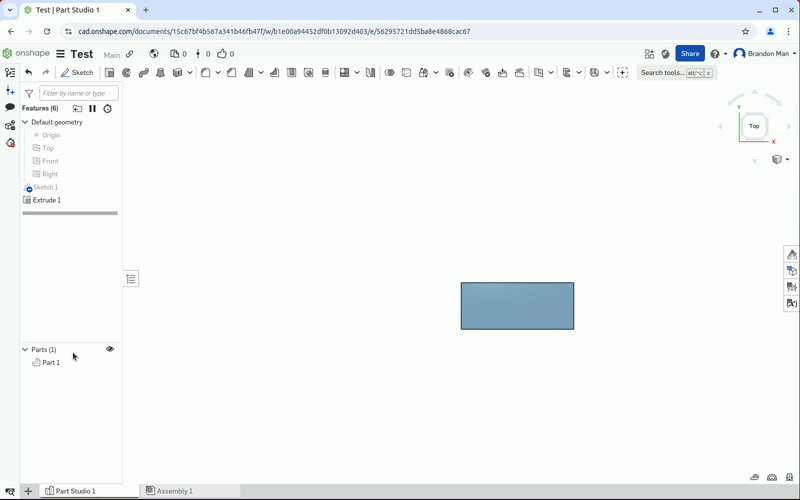
mouse_move(541, 75)
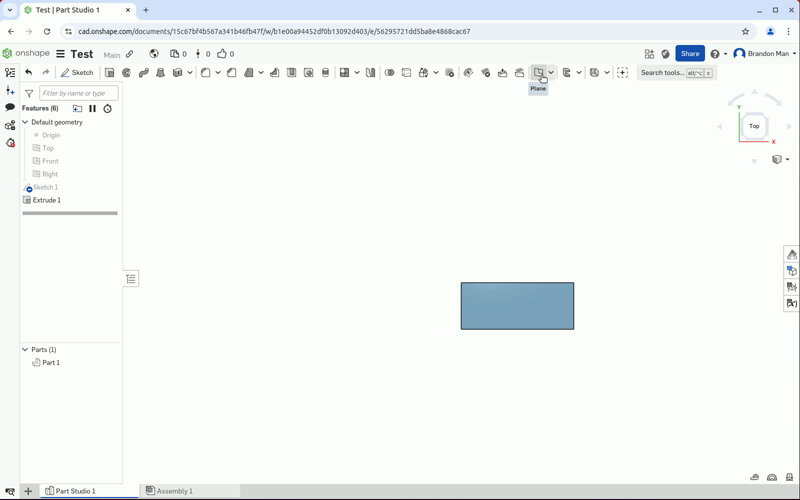
click(541, 75)
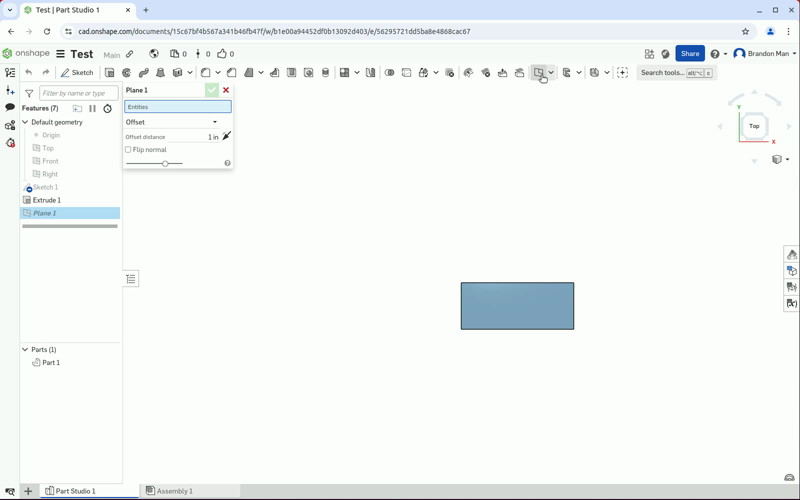
mouse_move(73, 150)
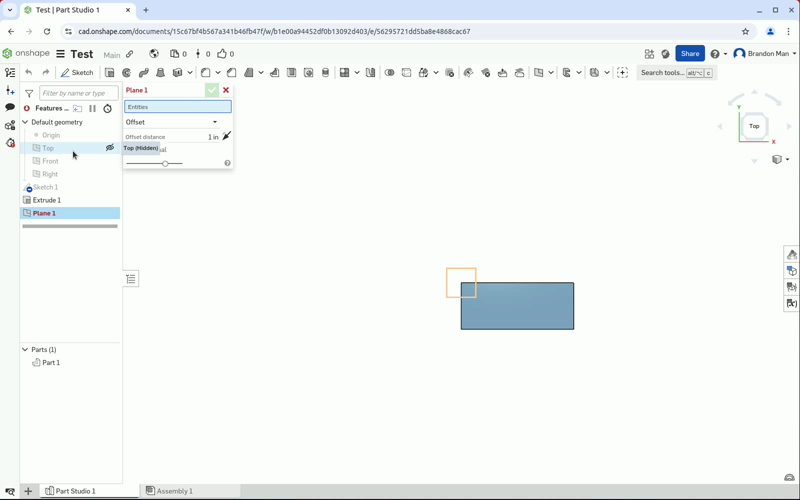
click(73, 150)
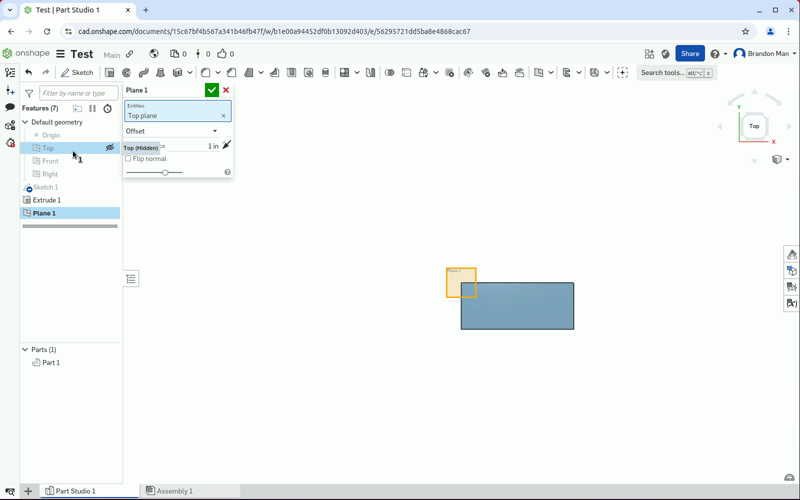
key(tab, 2)
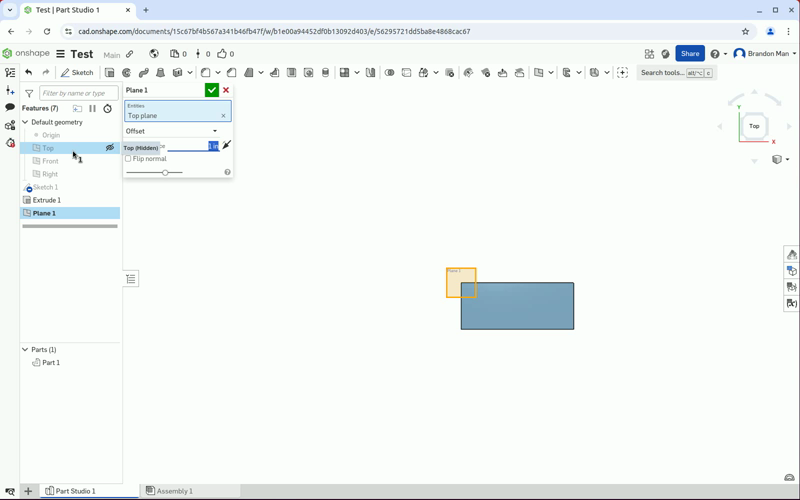
text(4.098)
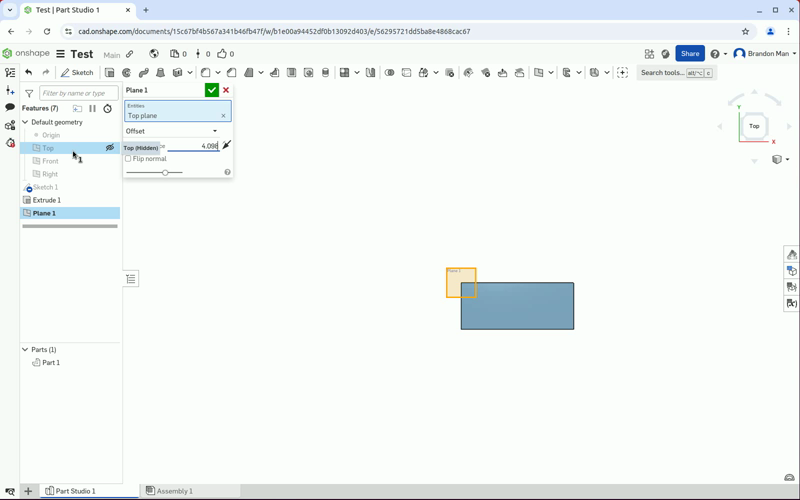
key(enter, 2)
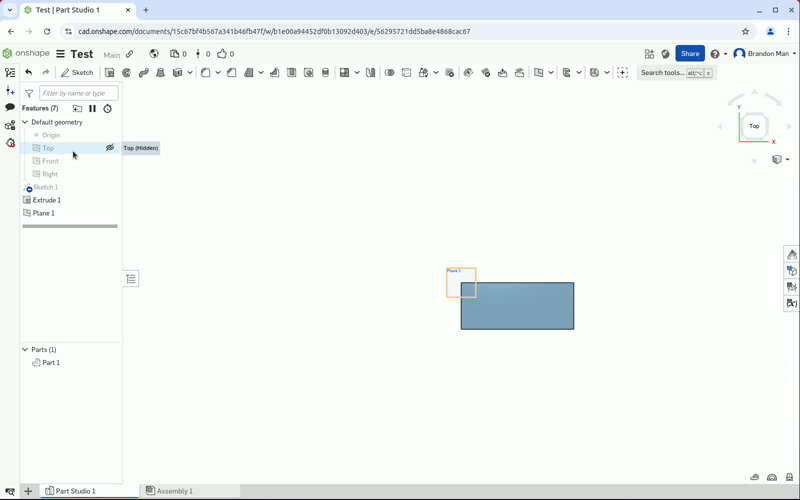
key(shift+s)
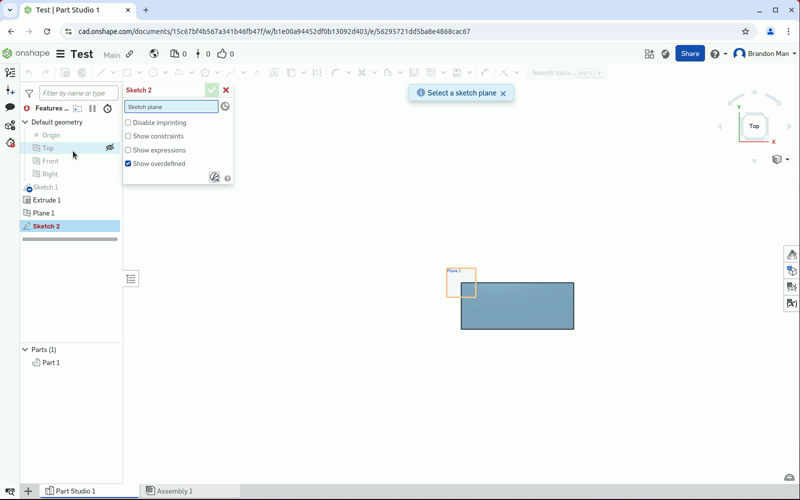
mouse_move(73, 215)
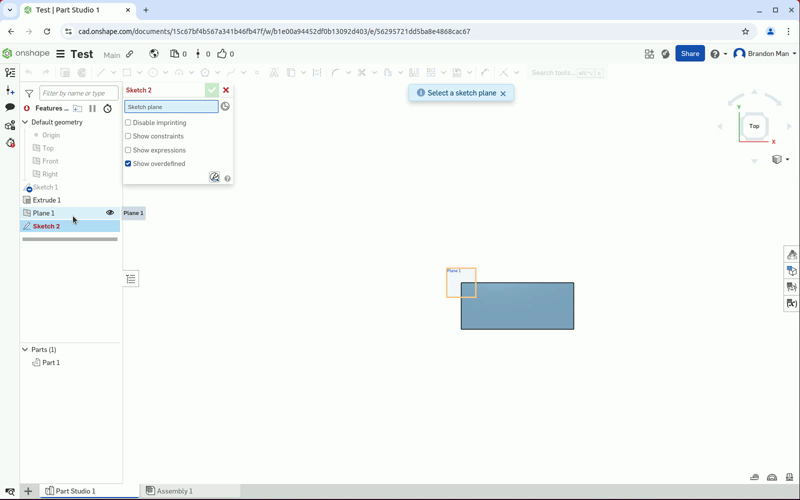
click(73, 215)
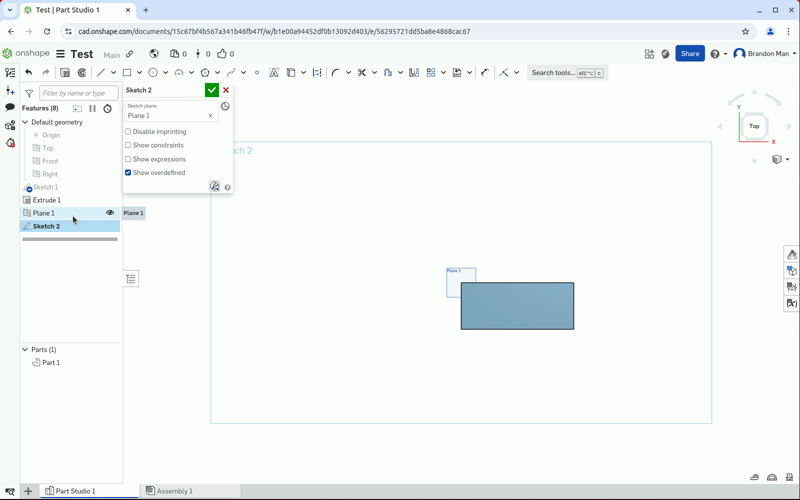
mouse_move(73, 352)
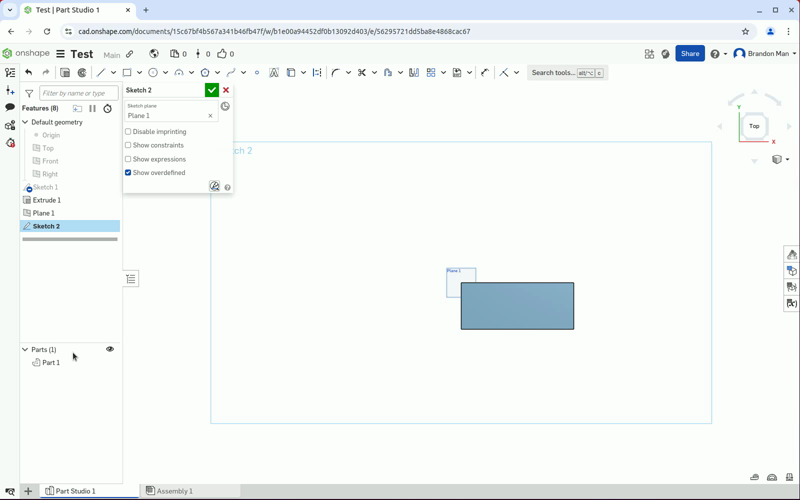
key(y)
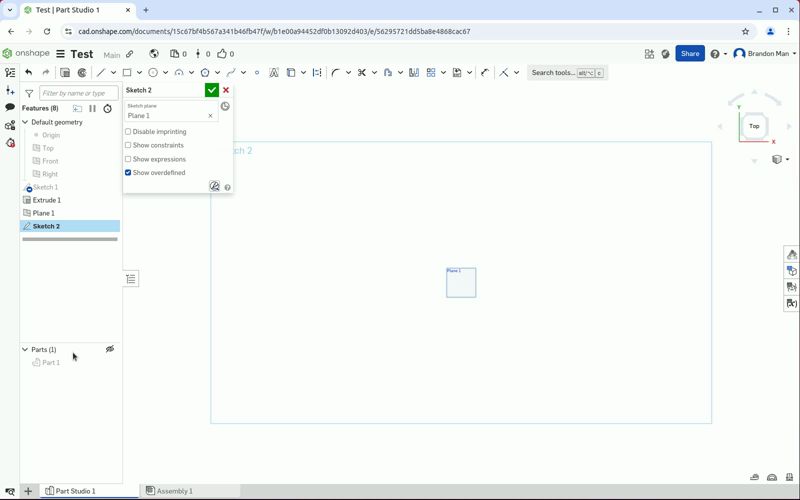
key(c)
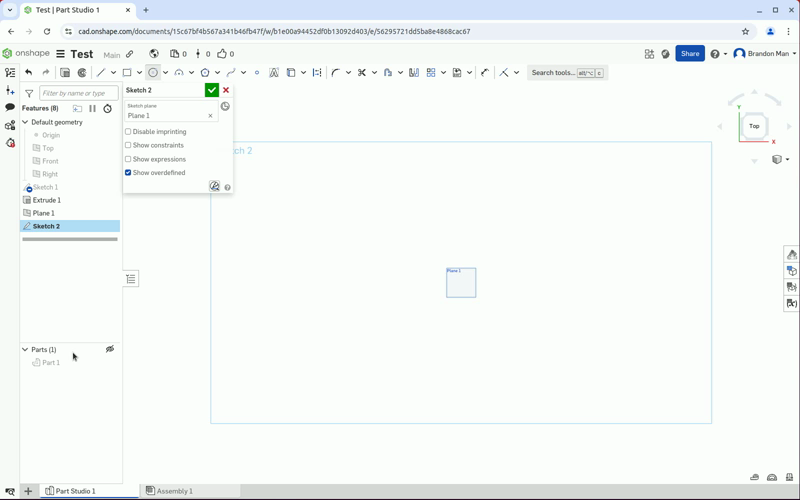
key_down(shift)
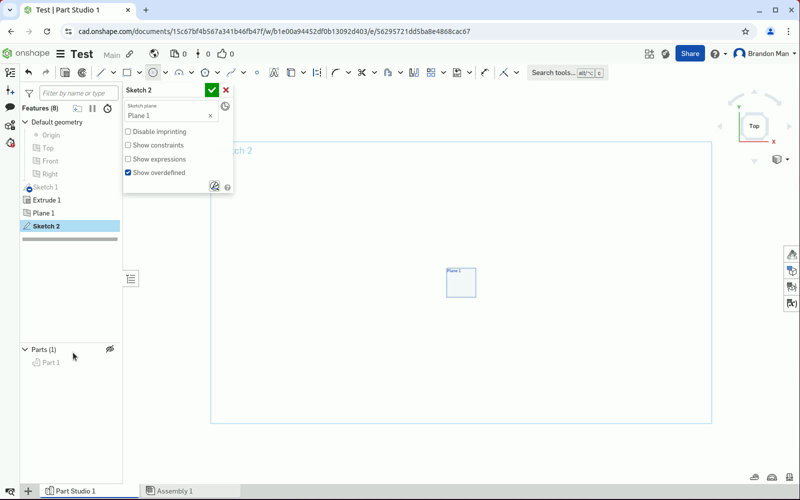
mouse_move(470, 292)
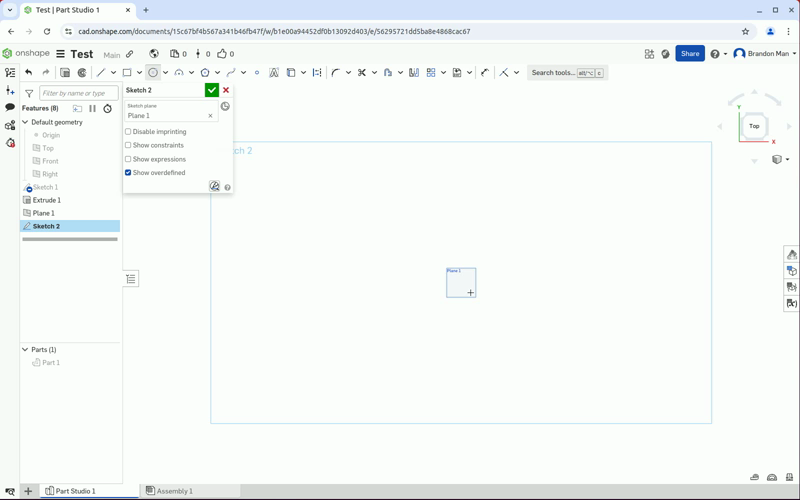
click(470, 292)
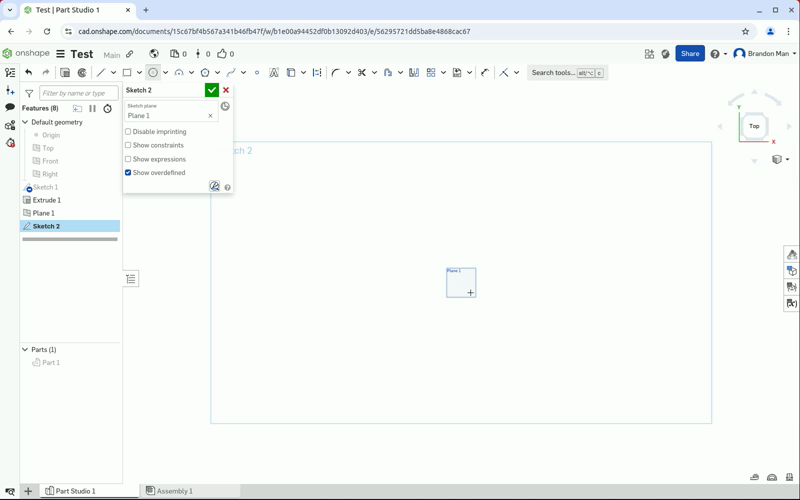
key_up(shift)
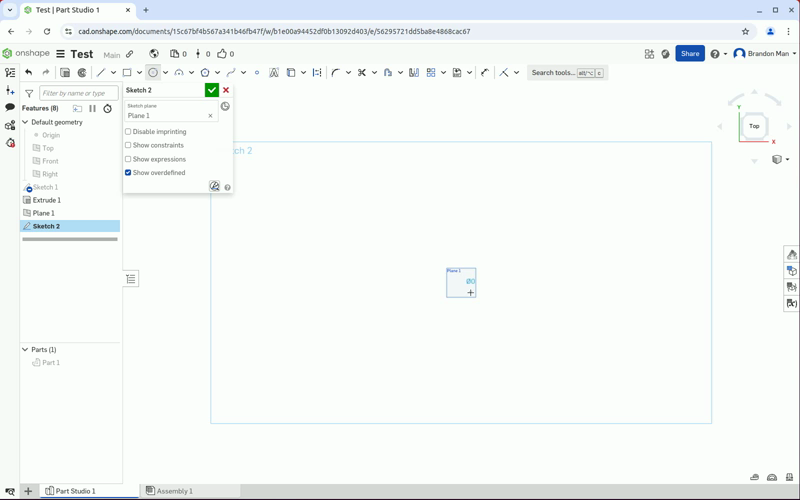
mouse_move(477, 292)
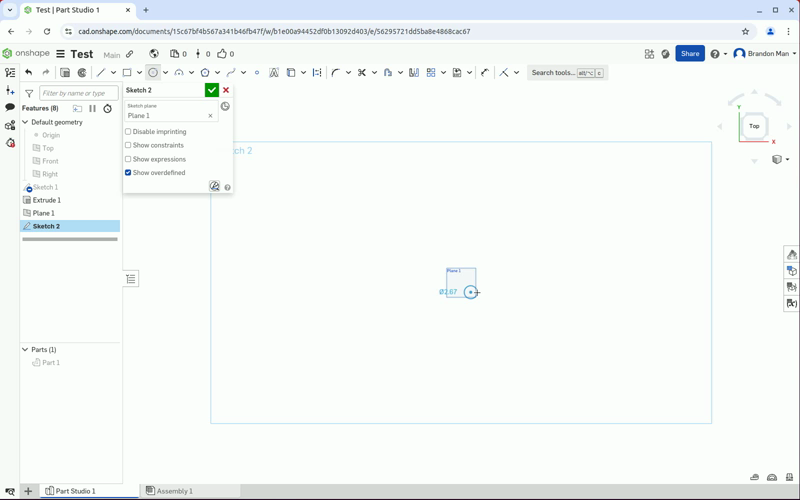
click(477, 292)
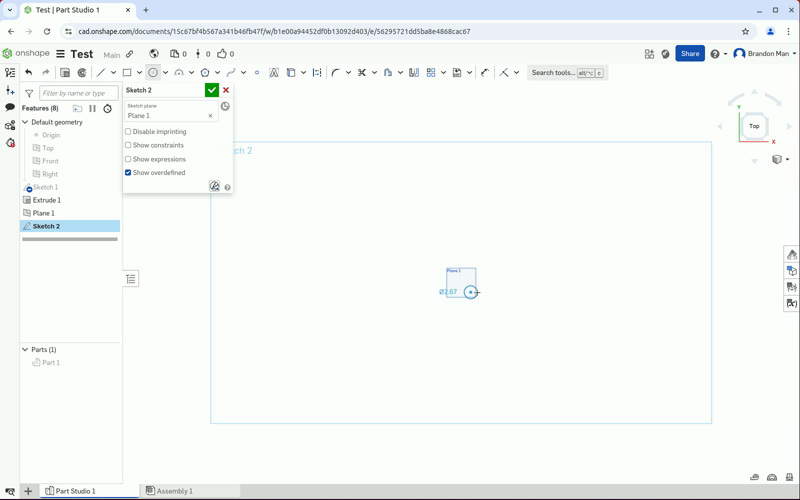
key(esc)
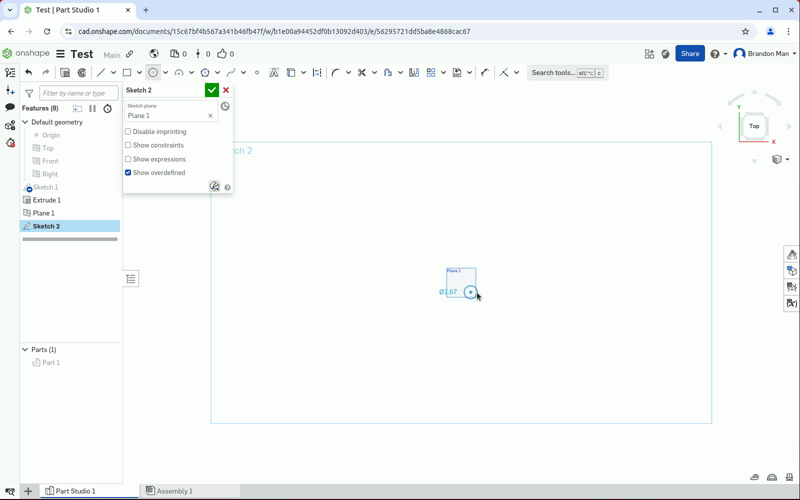
mouse_move(469, 297)
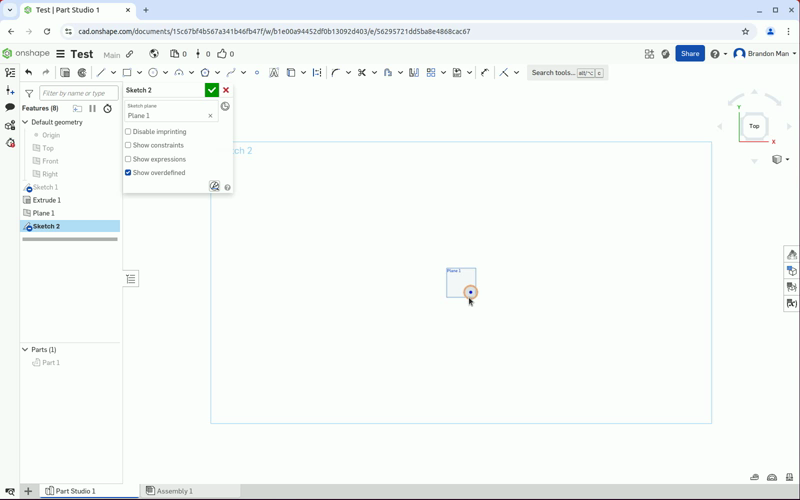
scroll(6)
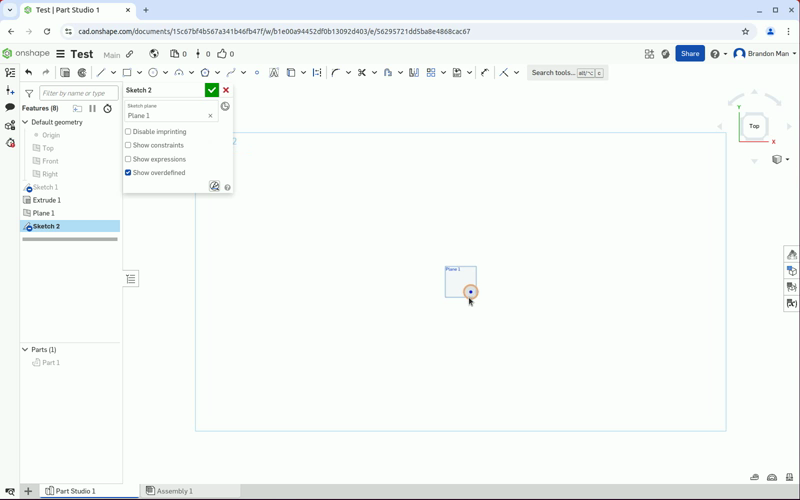
scroll(6)
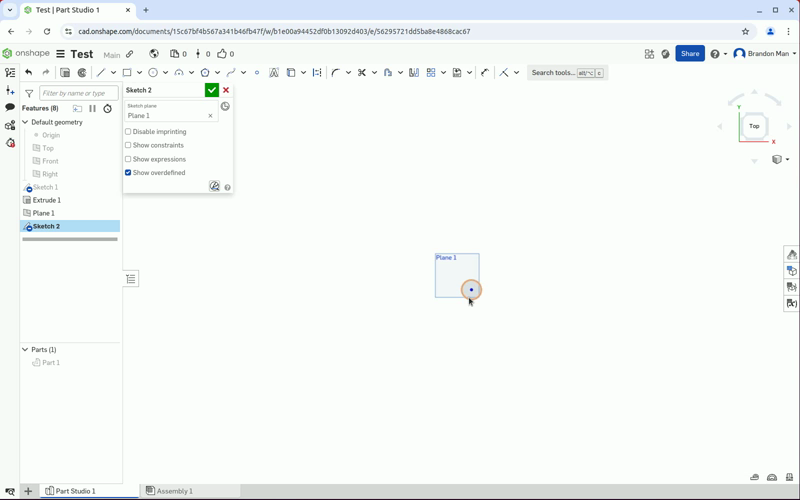
scroll(6)
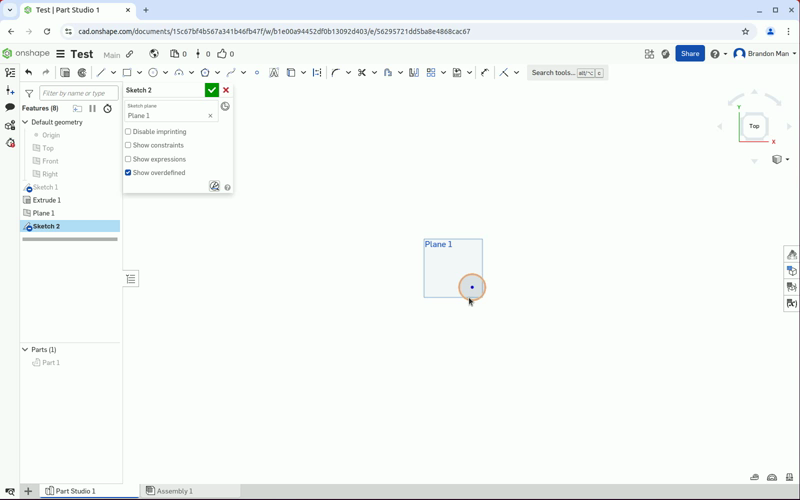
scroll(6)
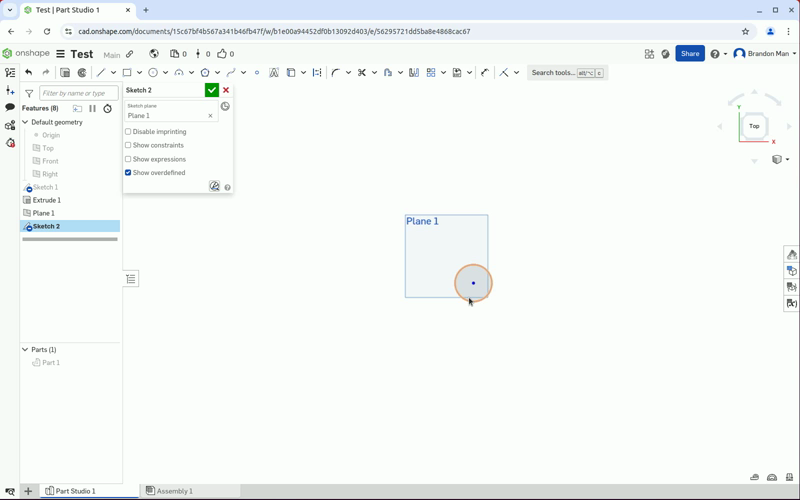
scroll(6)
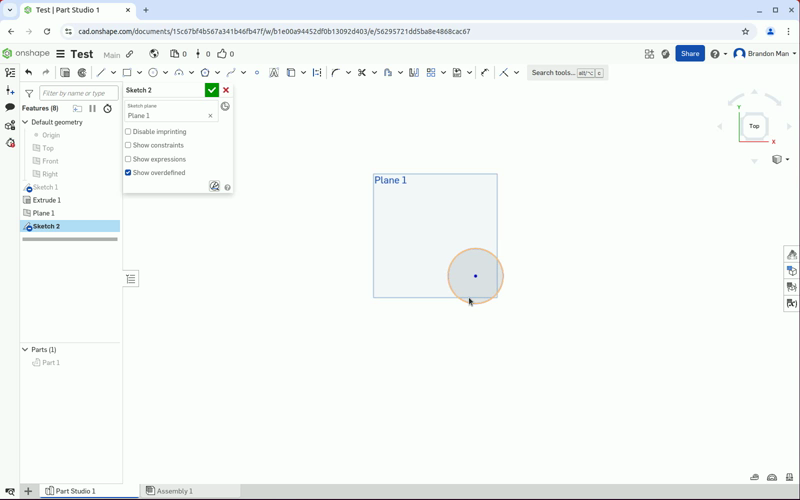
scroll(6)
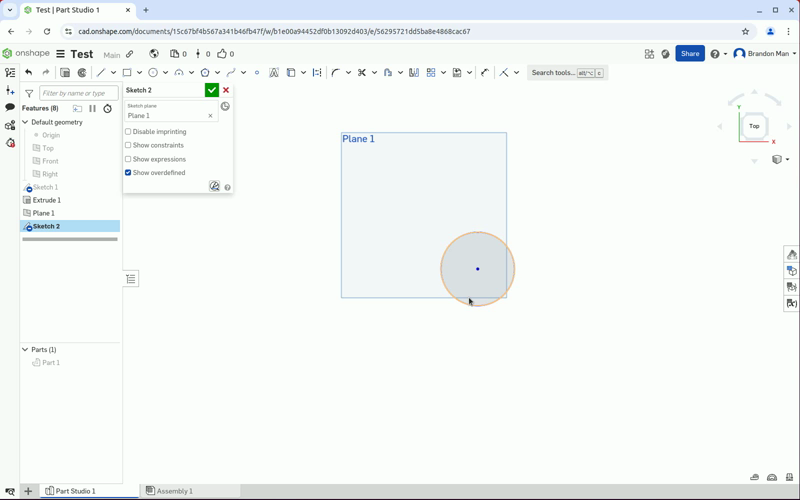
scroll(6)
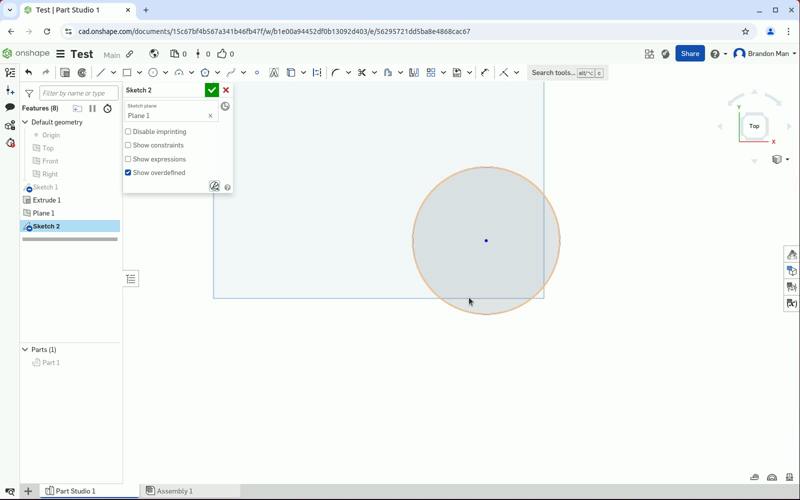
click(469, 297)
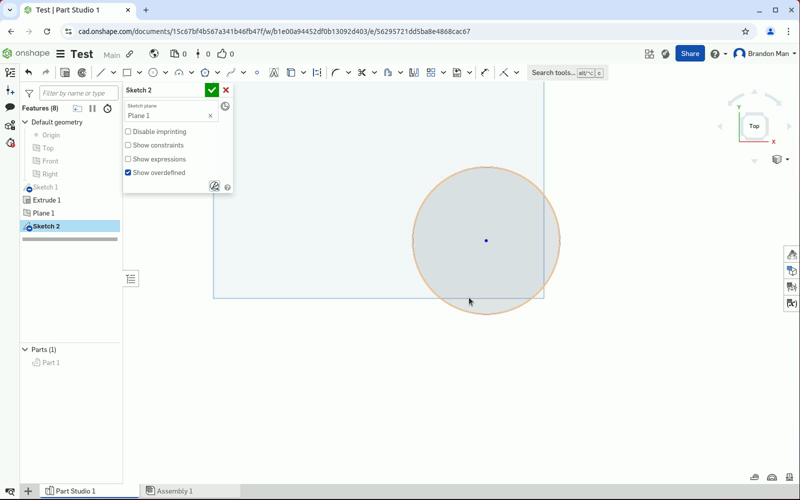
scroll(-6)
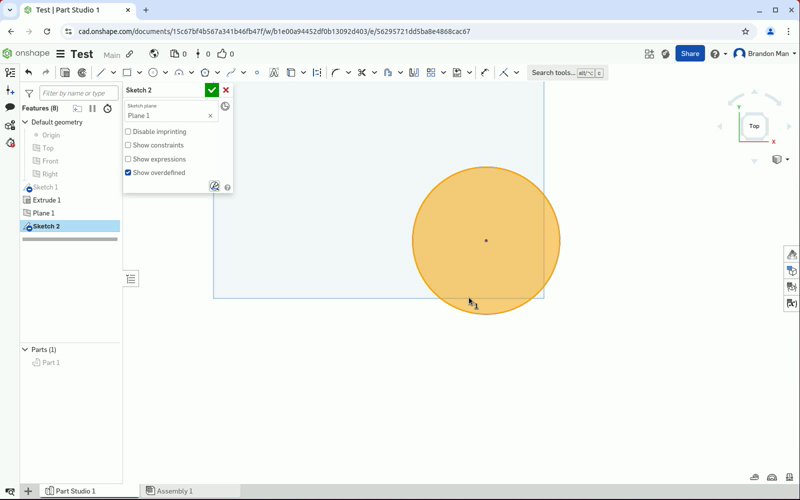
scroll(-6)
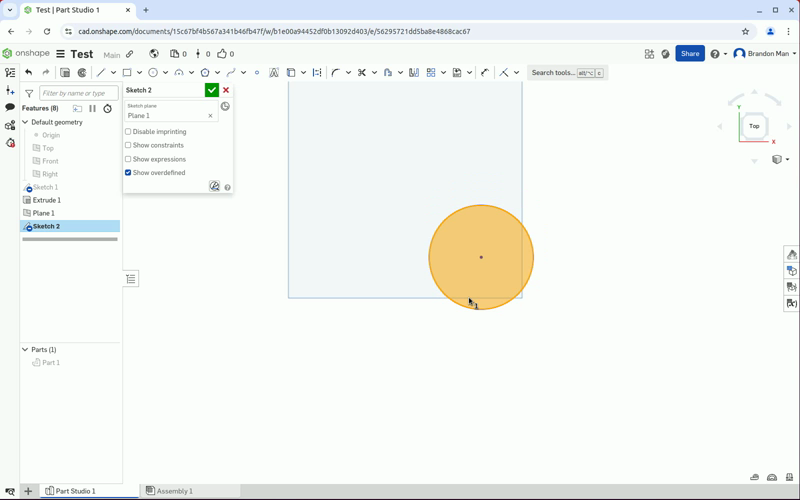
scroll(-6)
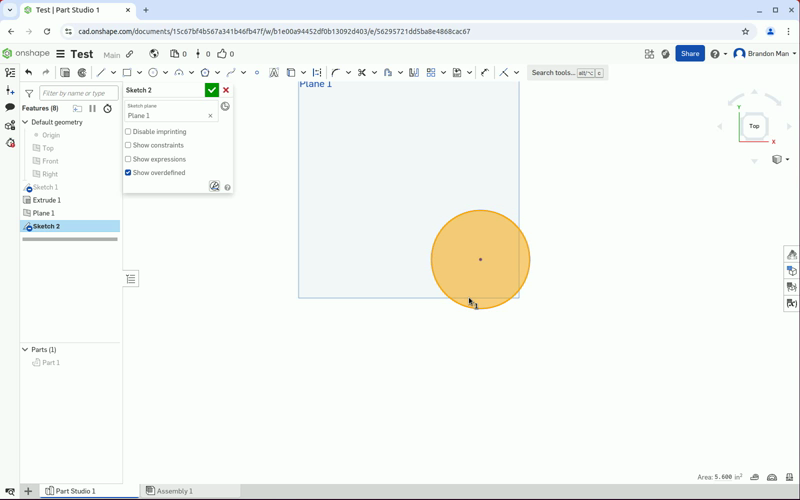
scroll(-6)
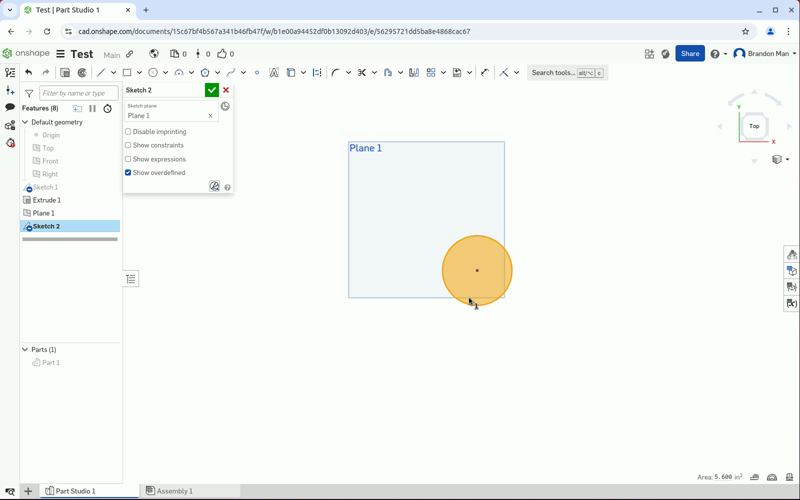
scroll(-6)
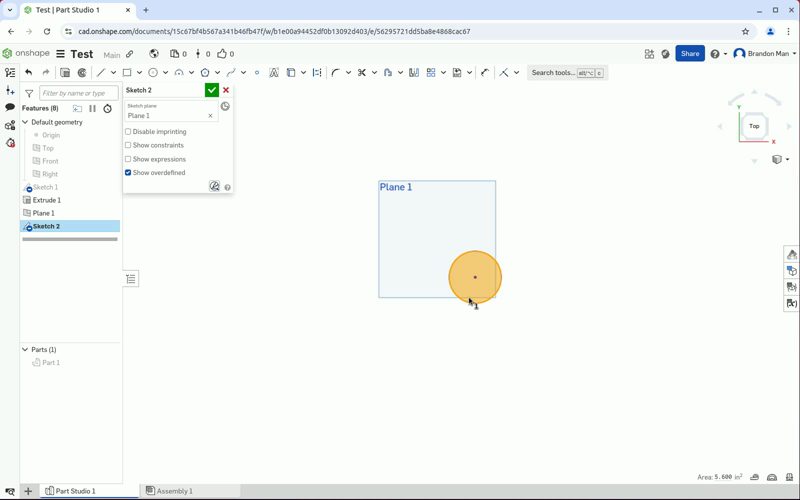
scroll(-6)
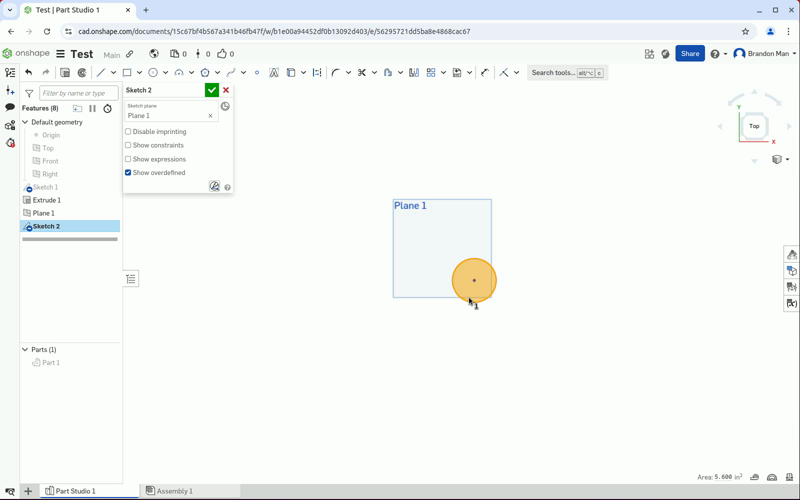
scroll(-6)
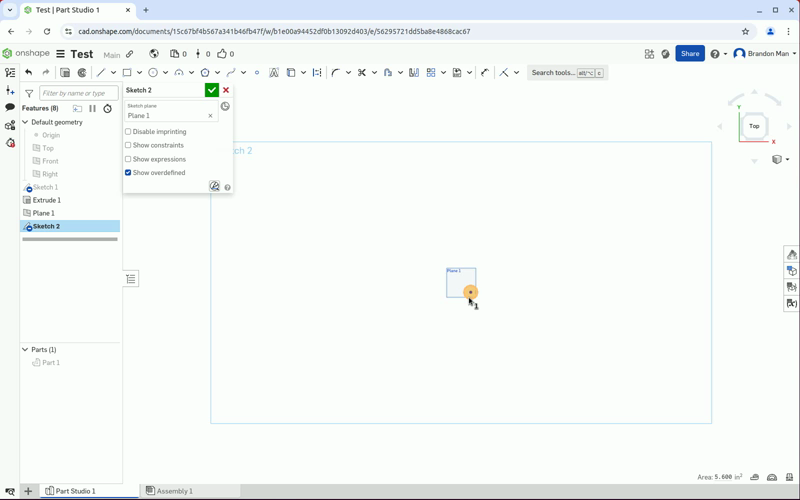
mouse_move(73, 352)
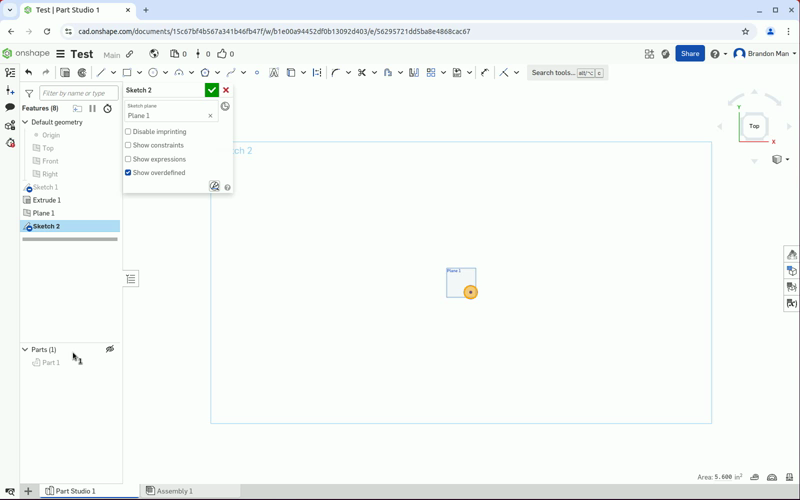
key(shift+y)
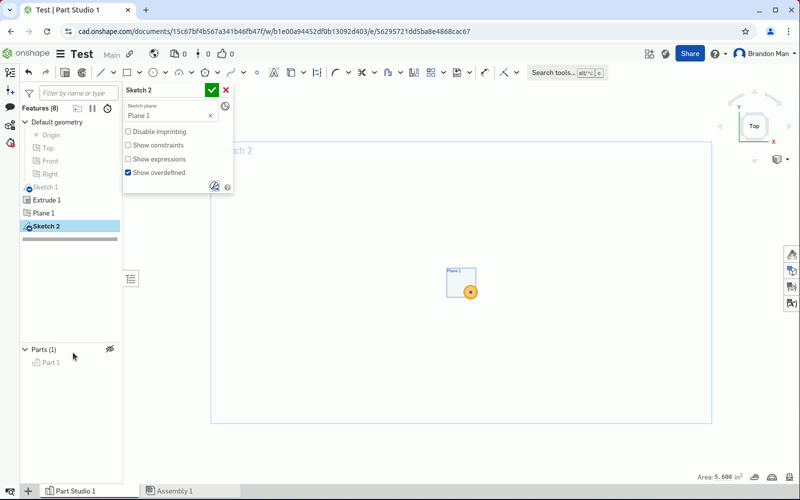
key(shift+e)
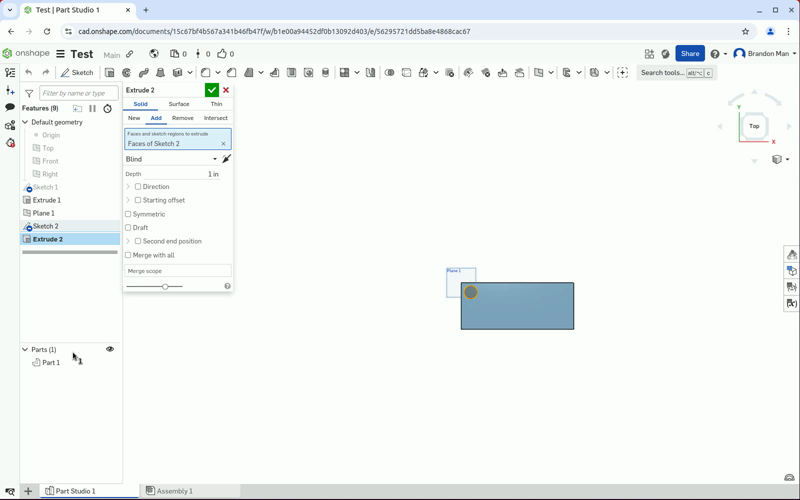
mouse_move(143, 106)
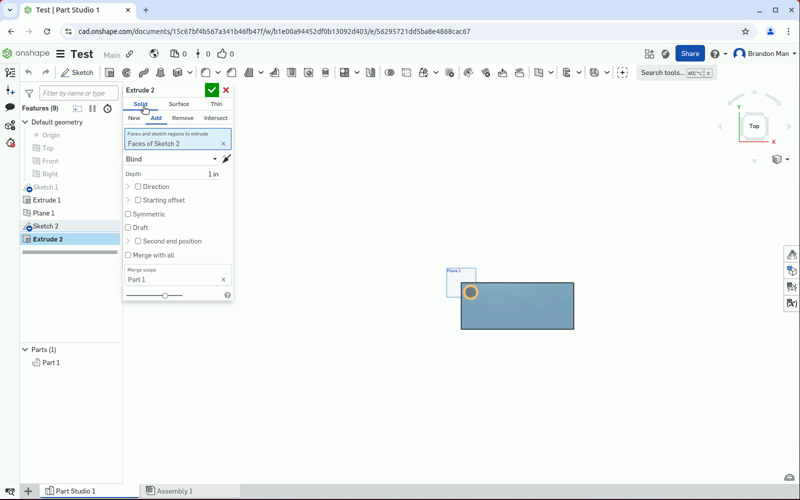
click(143, 106)
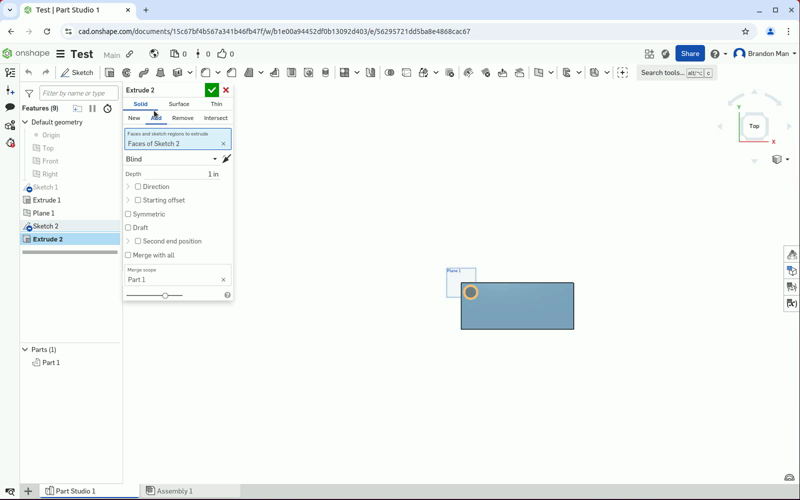
mouse_move(186, 120)
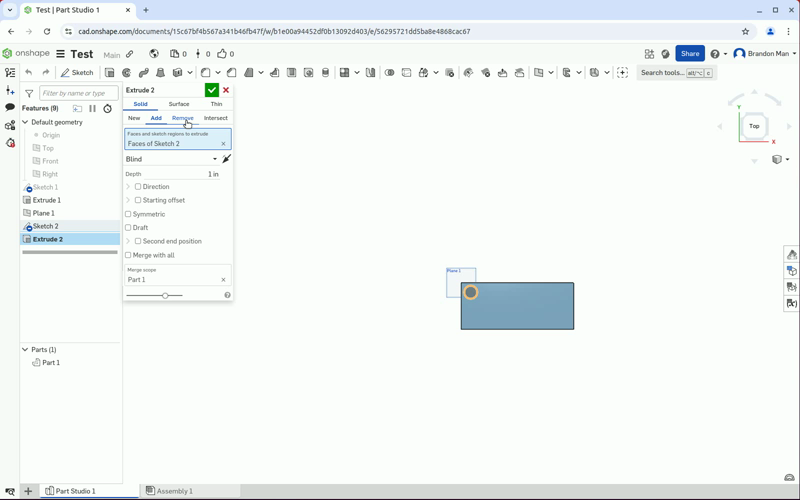
click(186, 120)
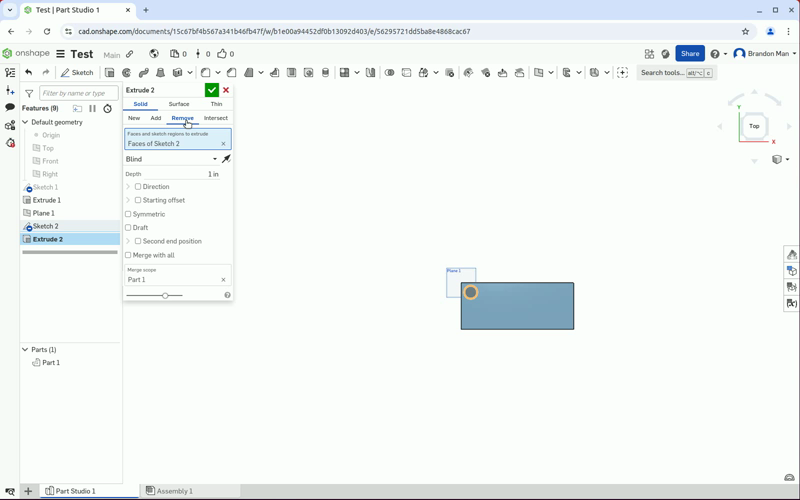
key(tab, 4)
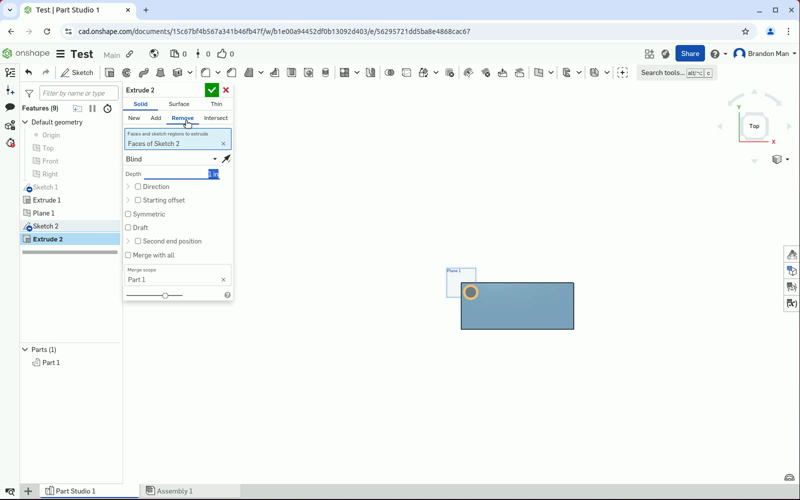
text(5.777)
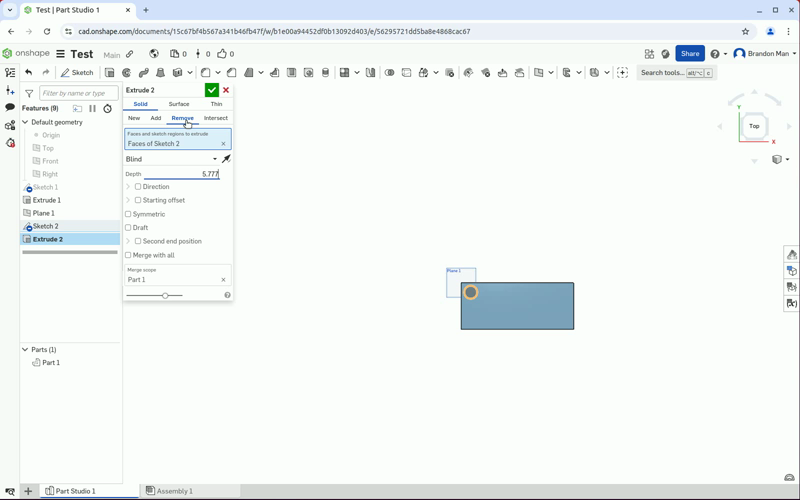
key(tab, 6)
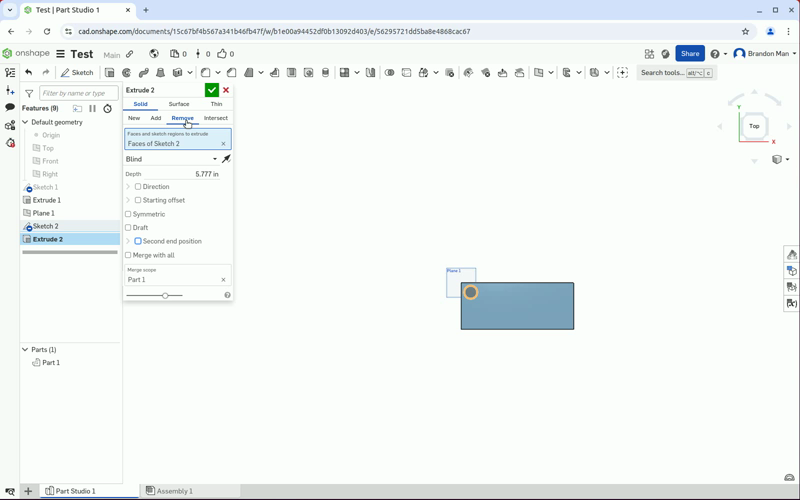
key(space)
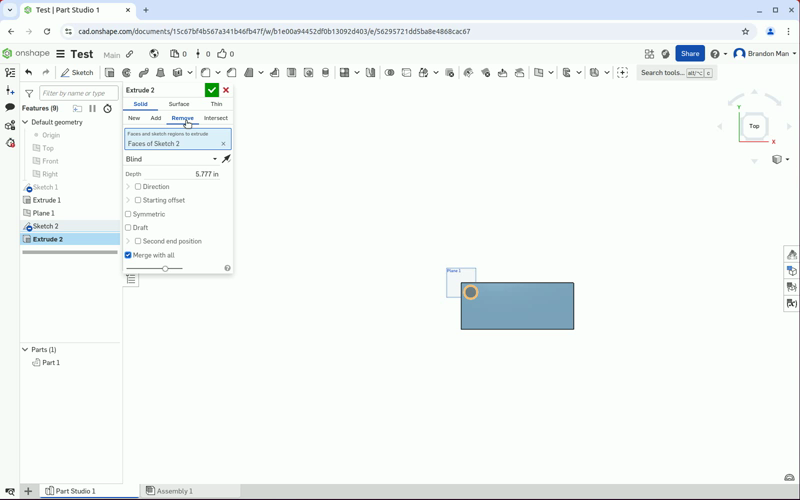
key(enter)
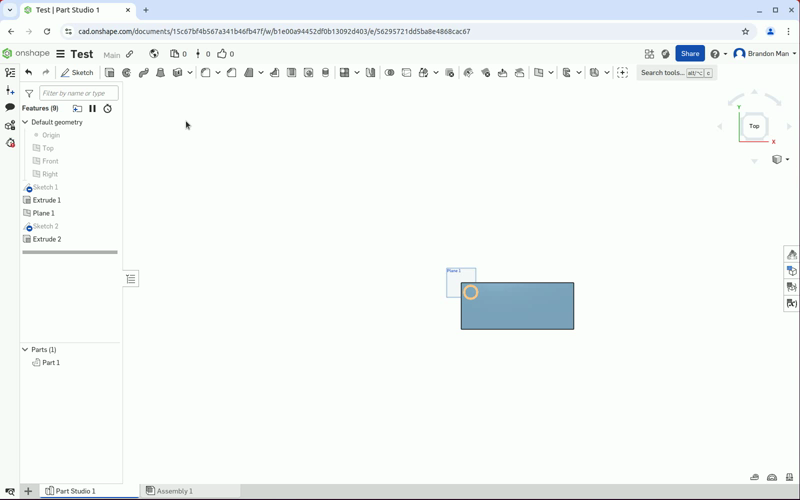
key(shift+h)
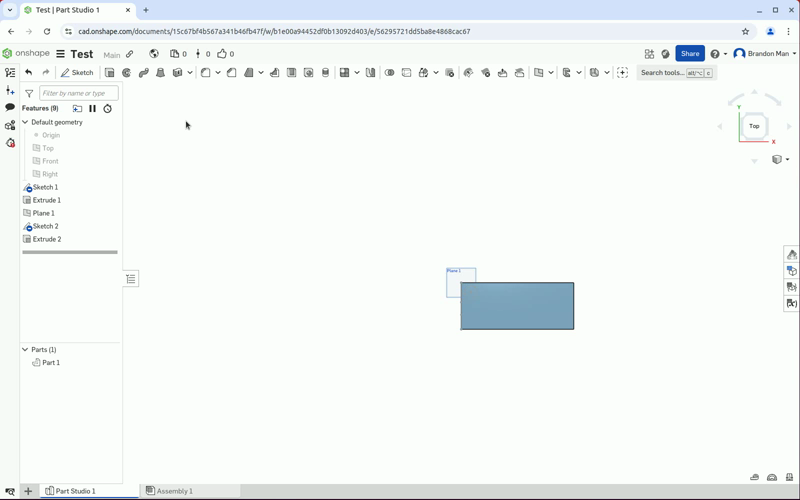
key(shift+h)
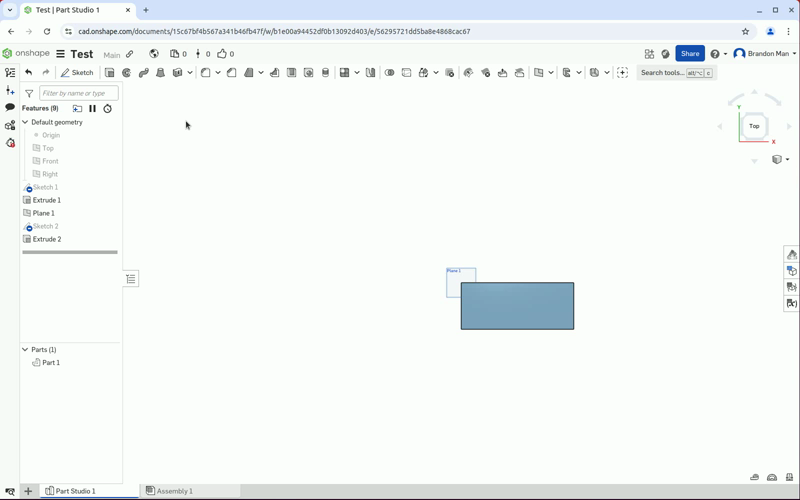
mouse_move(73, 189)
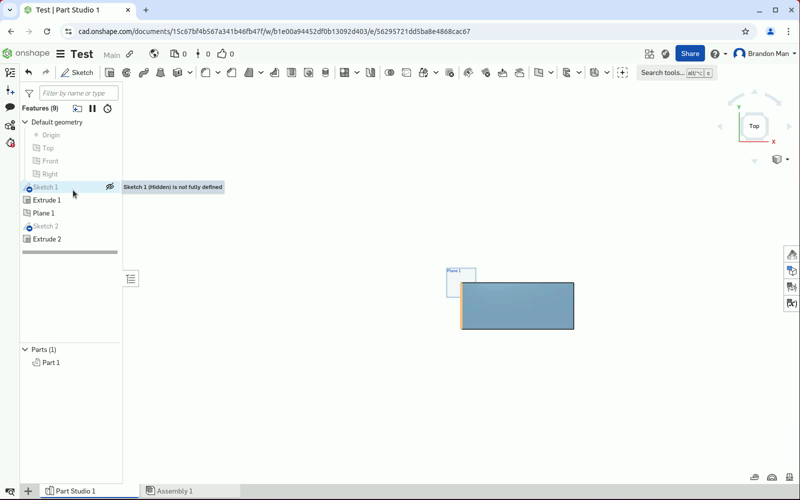
click(73, 189)
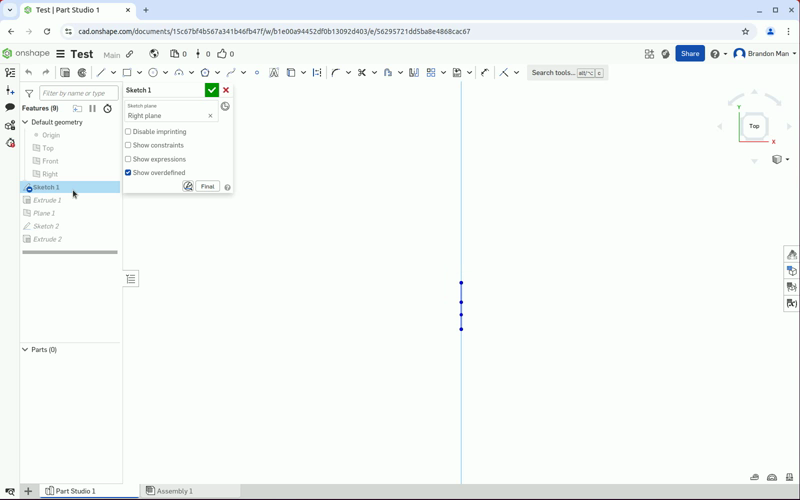
mouse_move(229, 92)
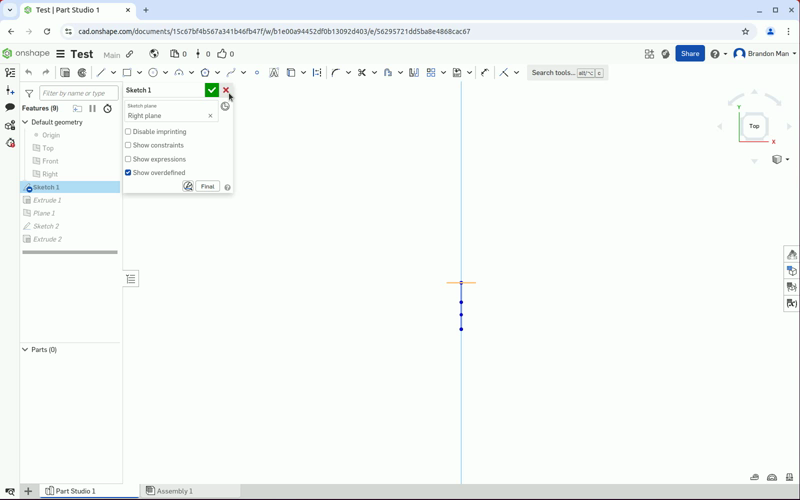
click(229, 92)
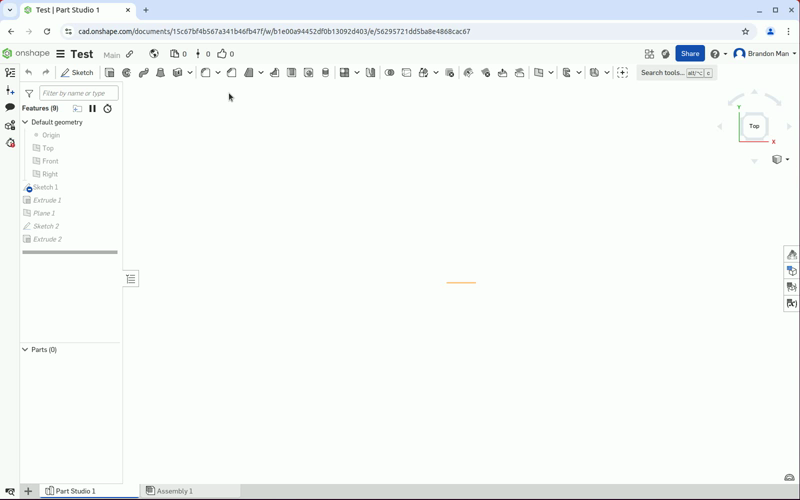
key(shift+s)
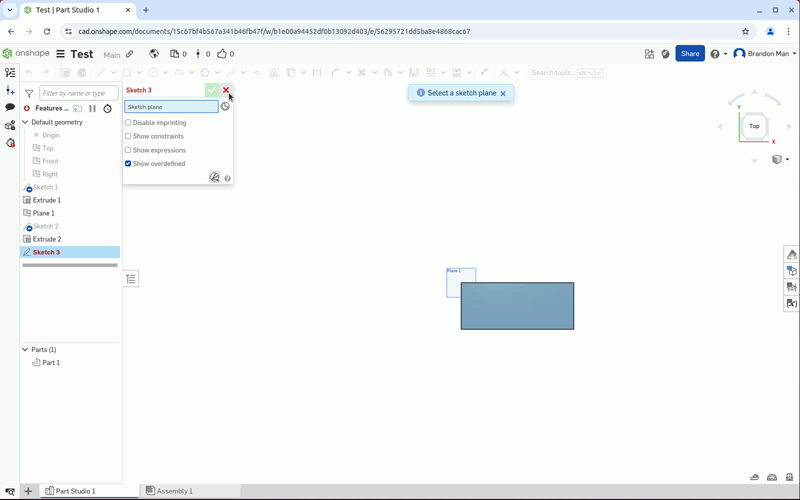
mouse_move(73, 215)
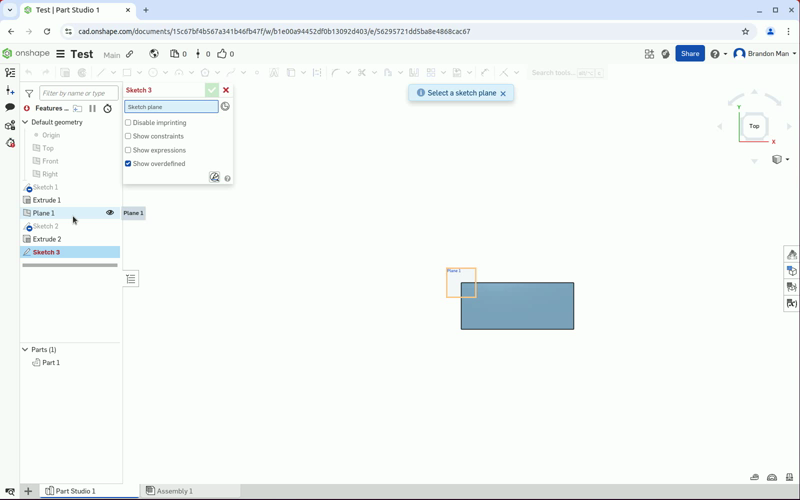
click(73, 215)
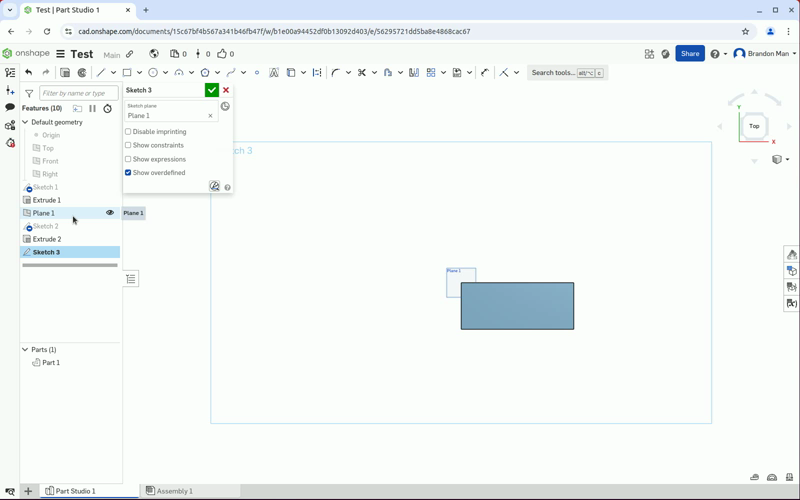
mouse_move(73, 352)
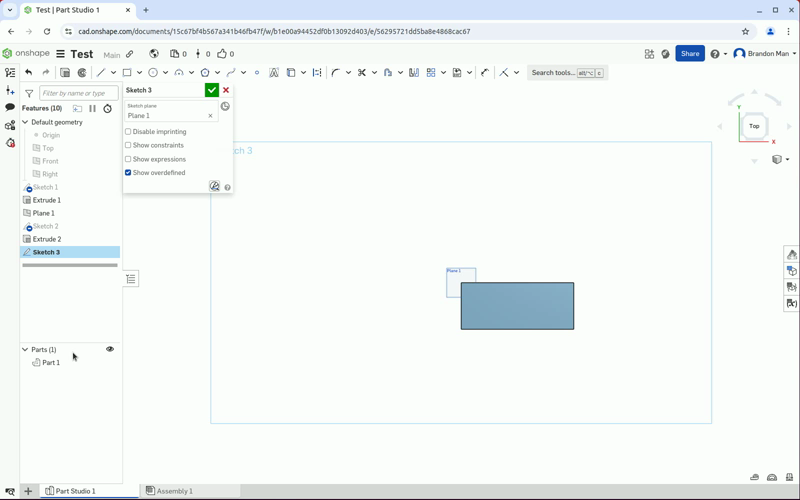
key(y)
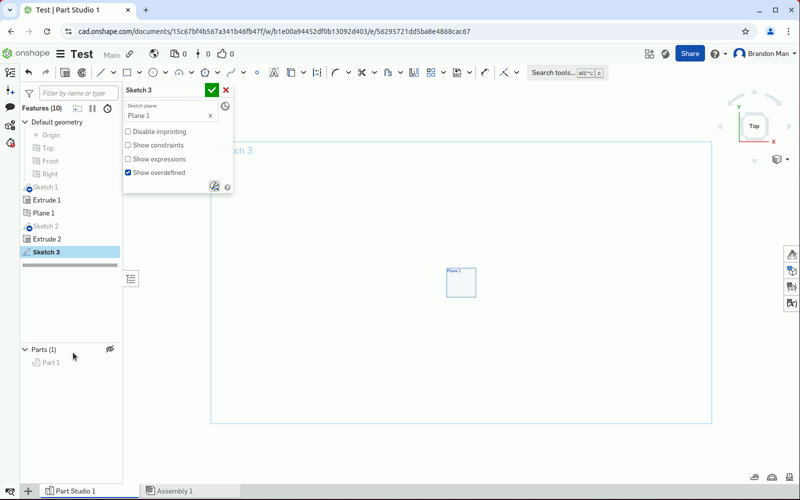
key(c)
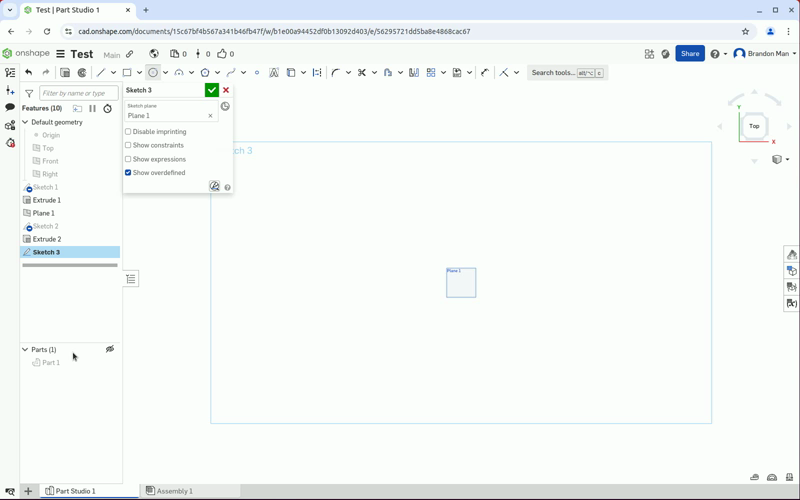
key_down(shift)
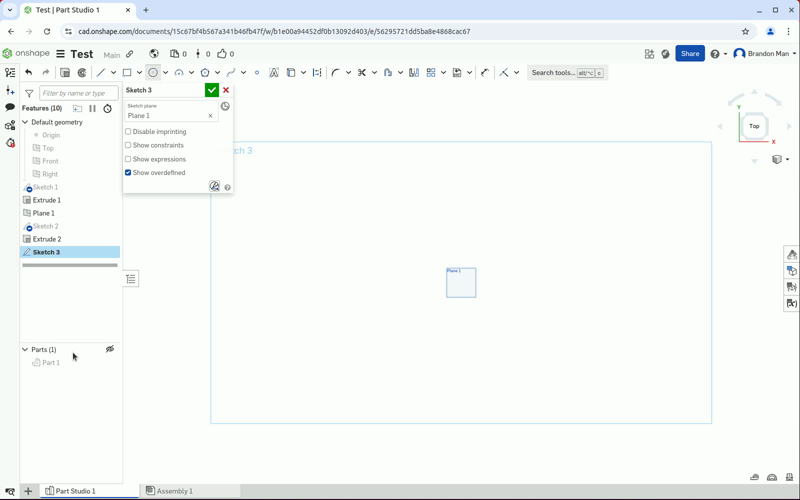
mouse_move(484, 292)
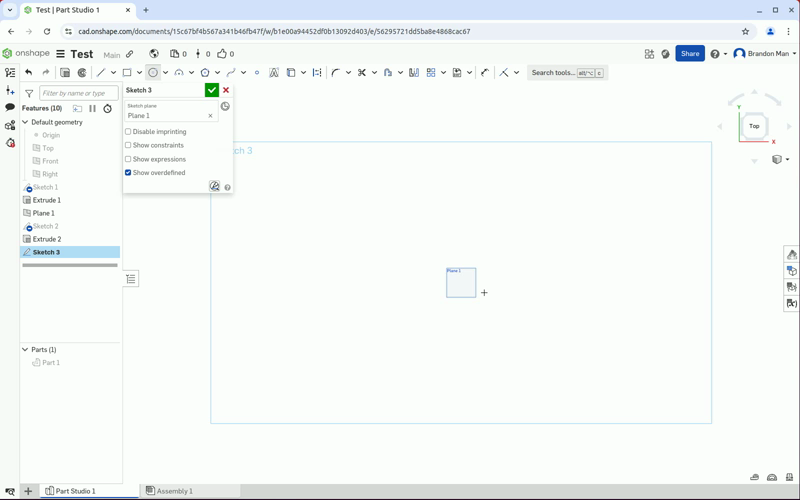
click(484, 292)
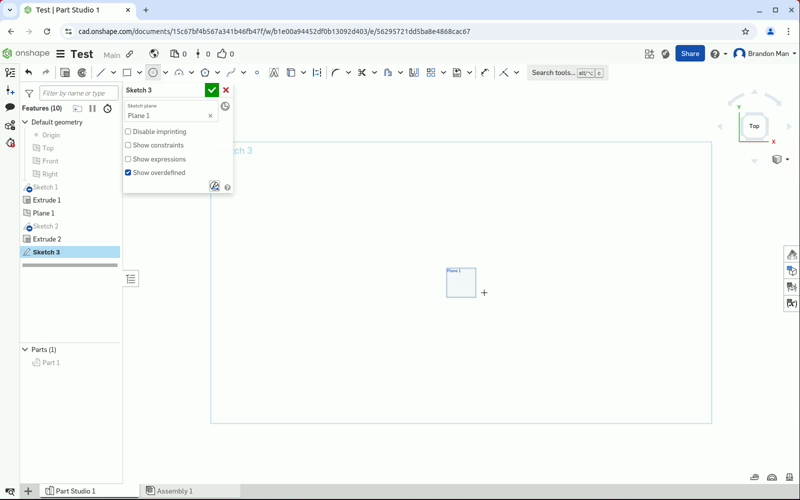
key_up(shift)
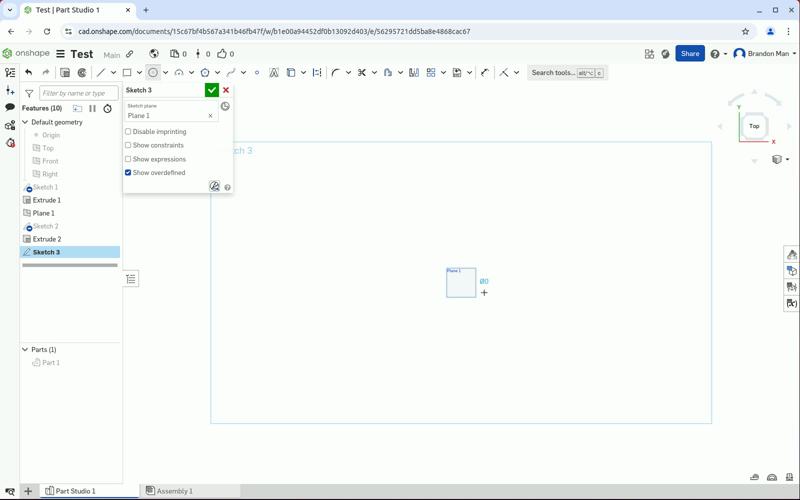
mouse_move(489, 292)
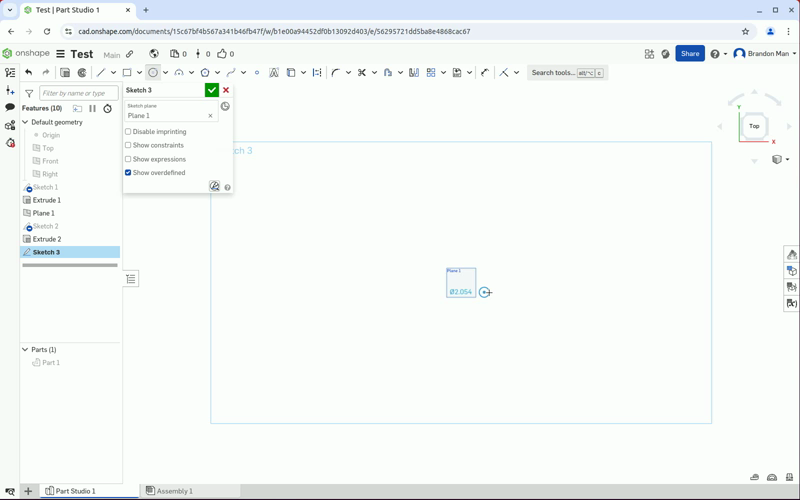
click(489, 292)
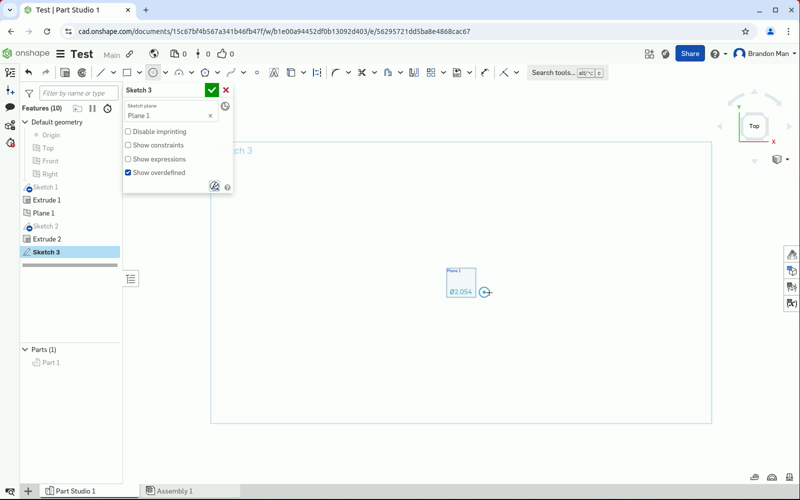
key(esc)
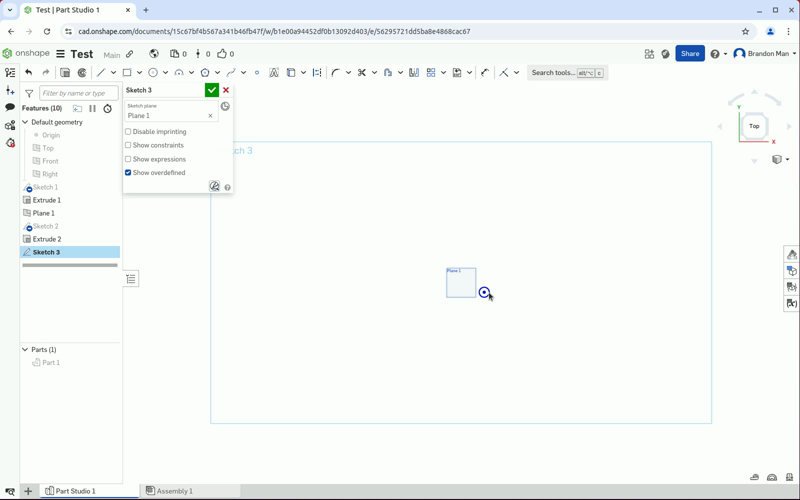
mouse_move(482, 288)
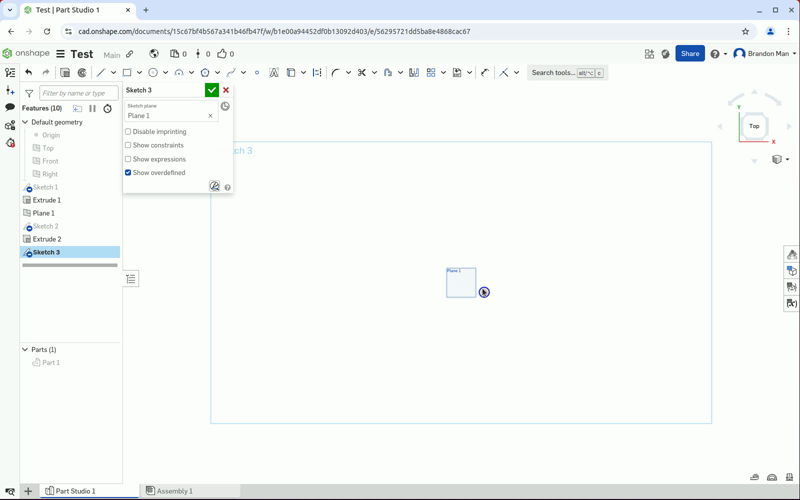
scroll(6)
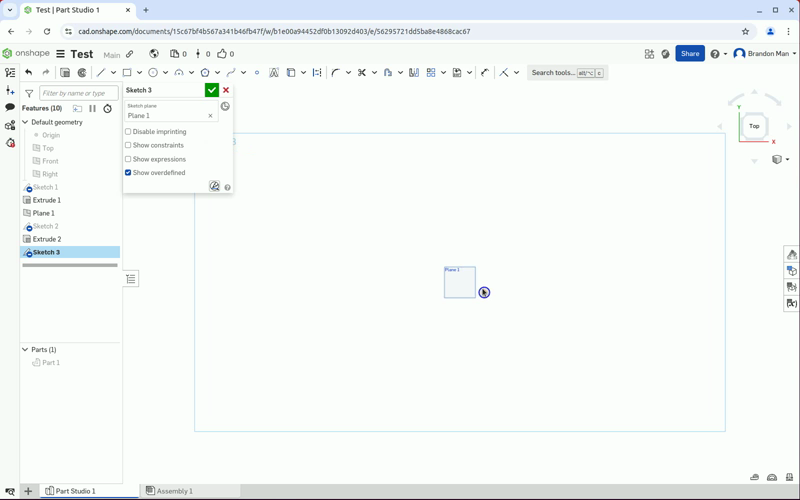
scroll(6)
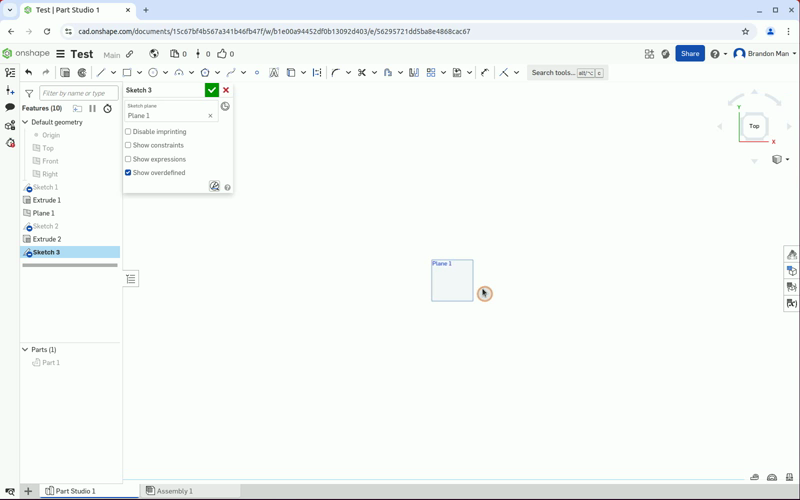
scroll(6)
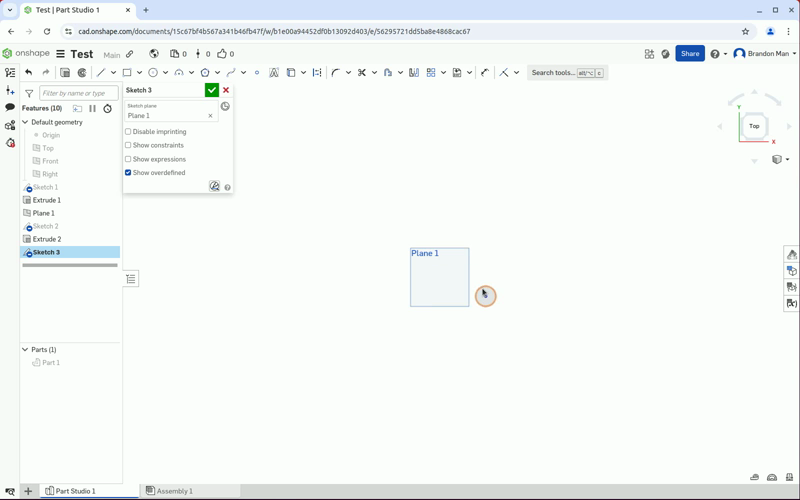
scroll(6)
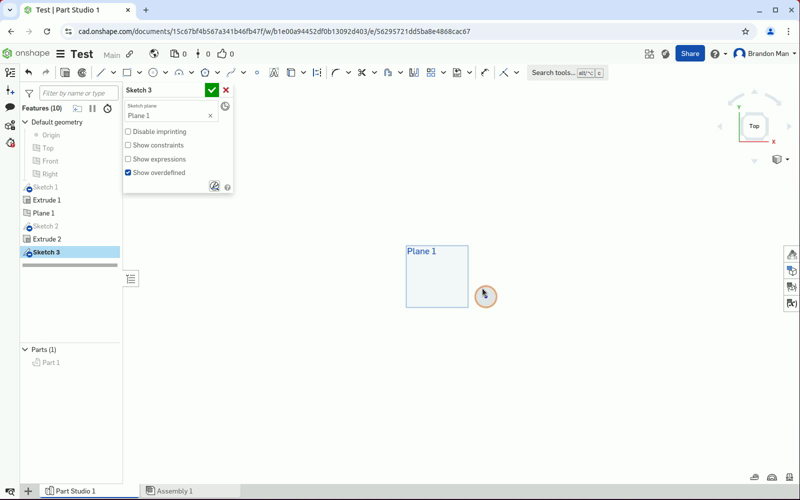
scroll(6)
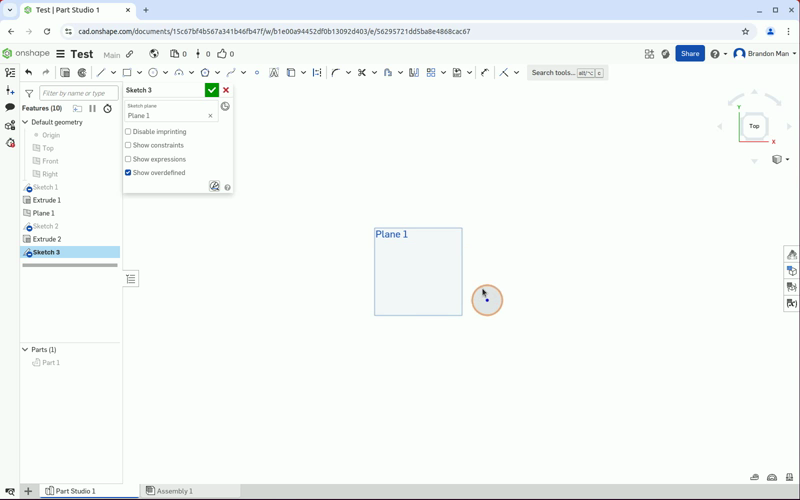
scroll(6)
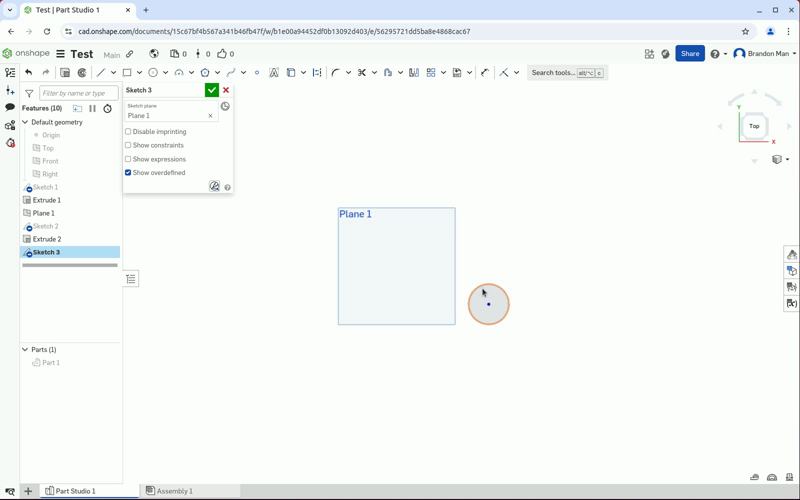
scroll(6)
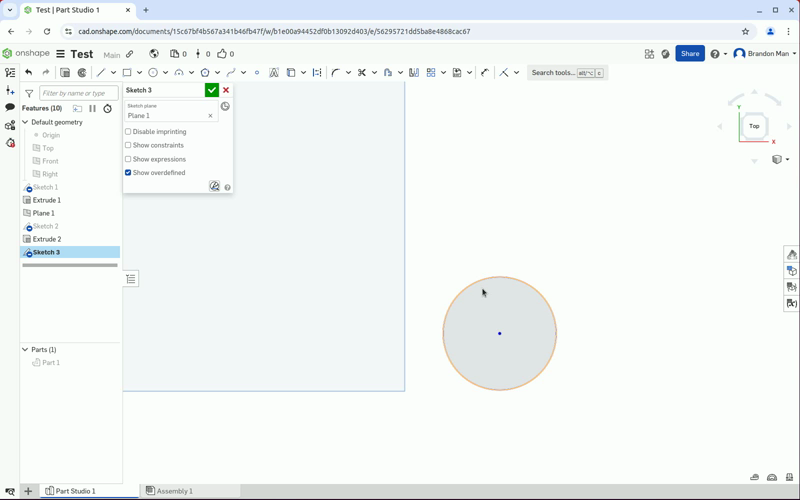
click(482, 288)
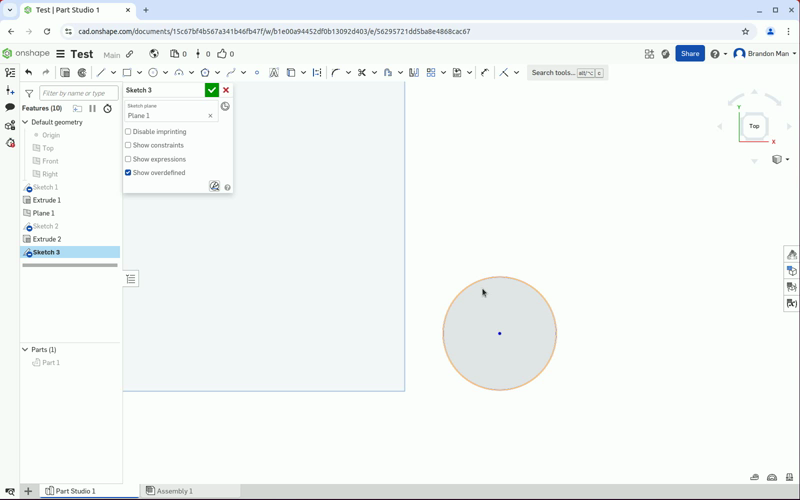
scroll(-6)
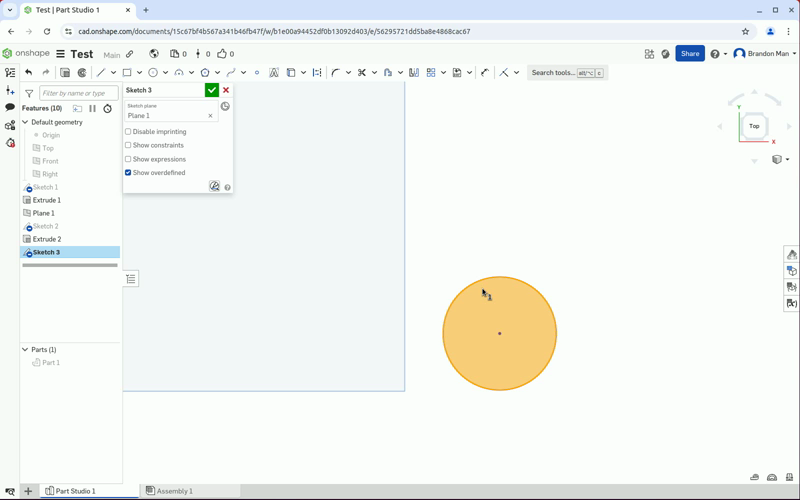
scroll(-6)
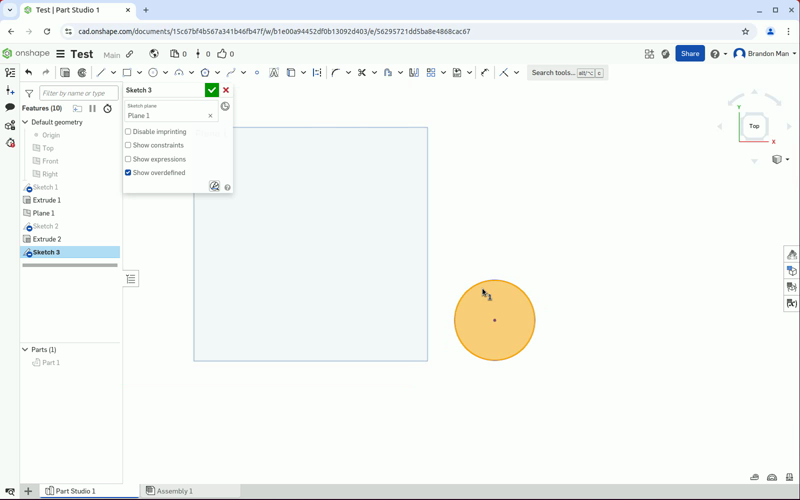
scroll(-6)
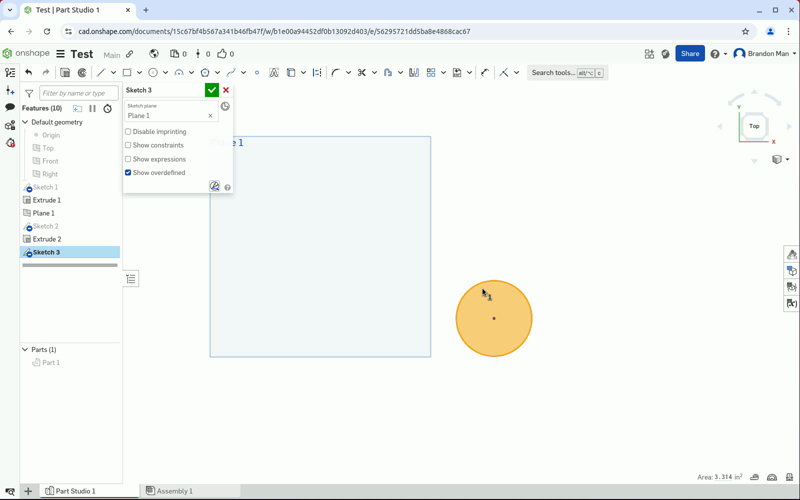
scroll(-6)
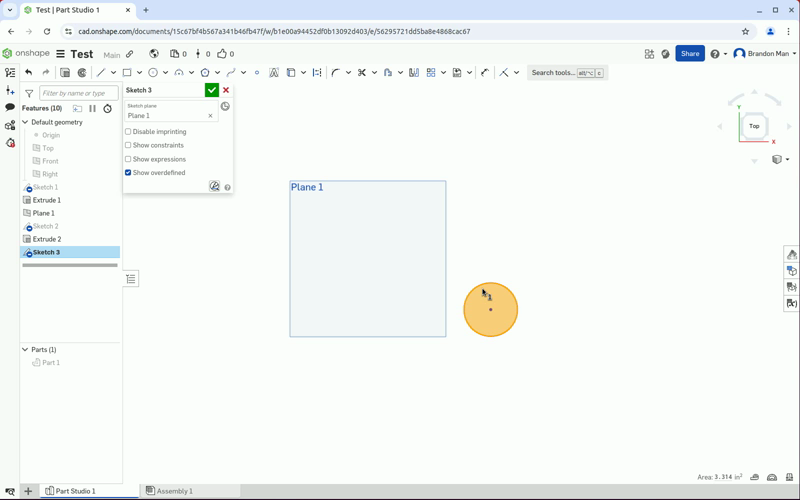
scroll(-6)
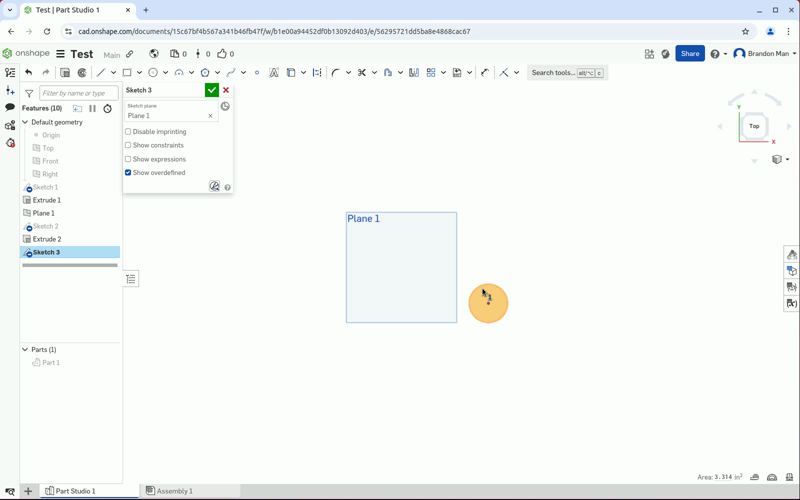
scroll(-6)
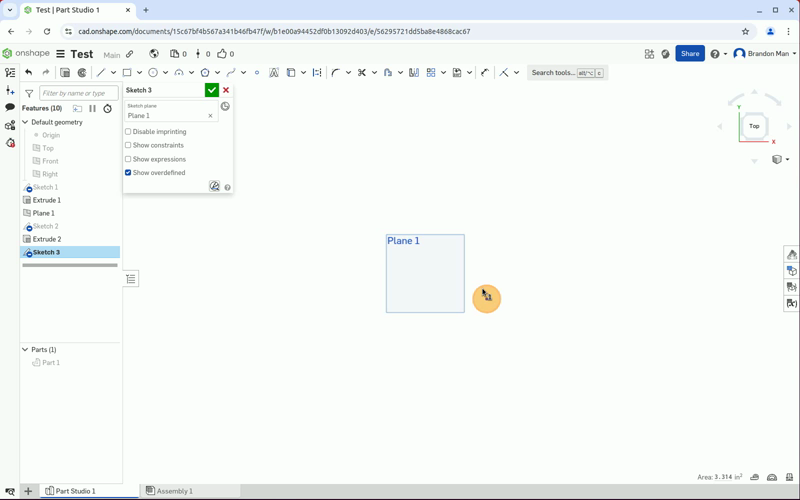
scroll(-6)
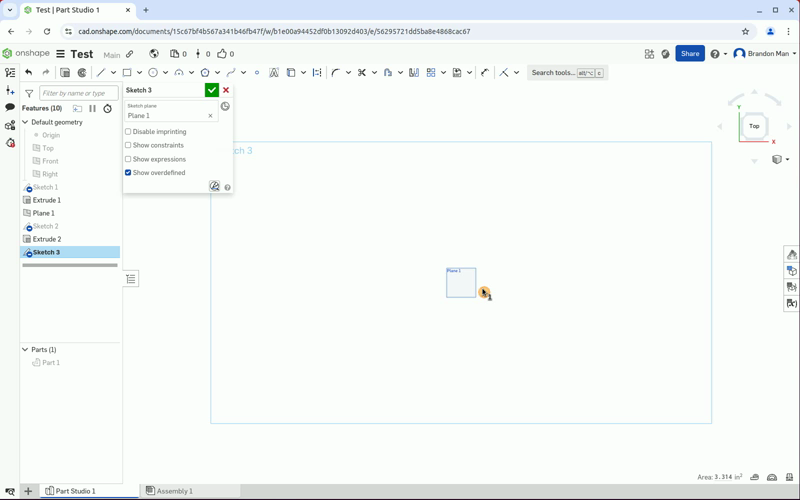
mouse_move(73, 352)
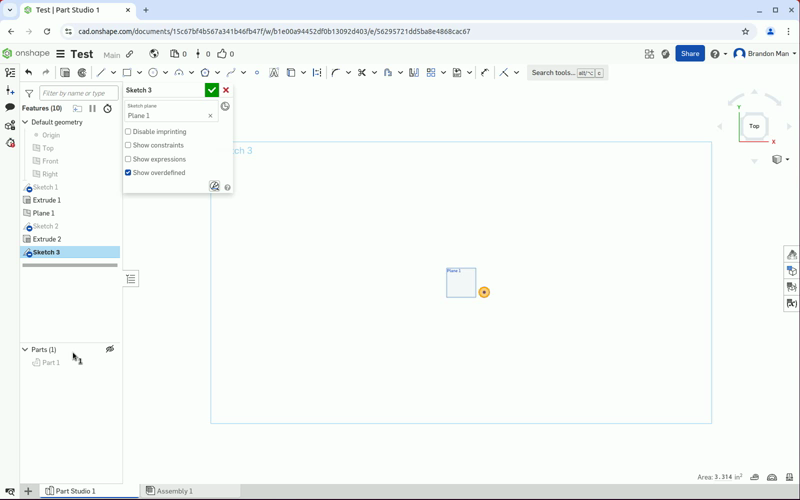
key(shift+y)
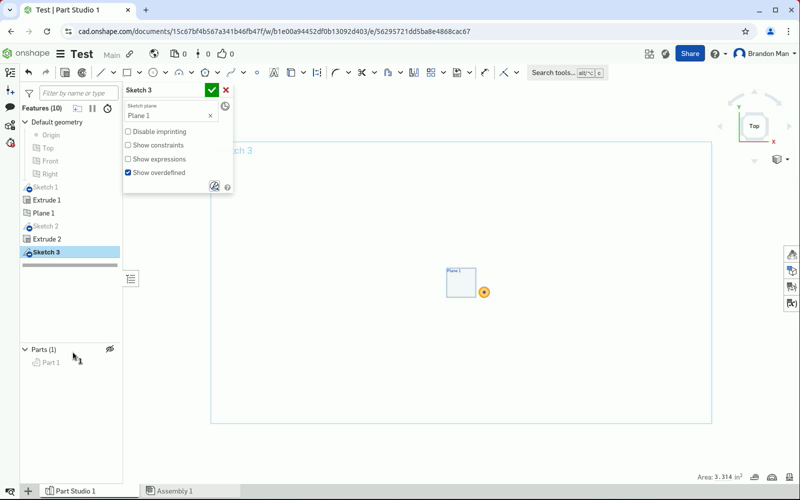
key(shift+e)
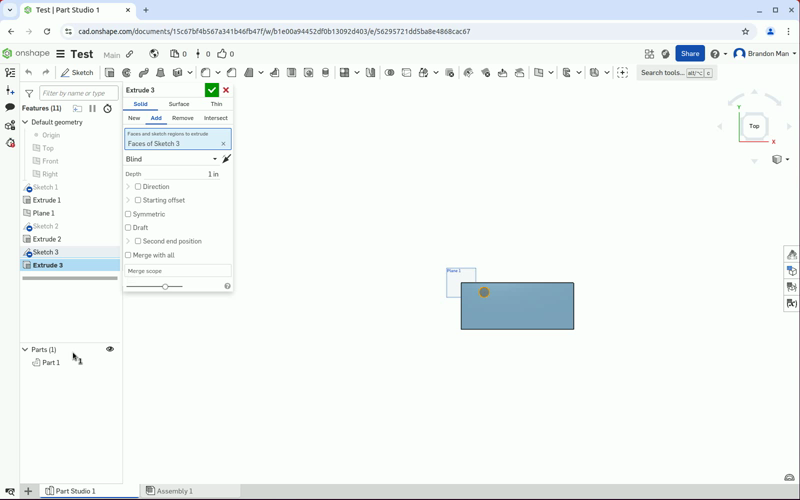
mouse_move(143, 106)
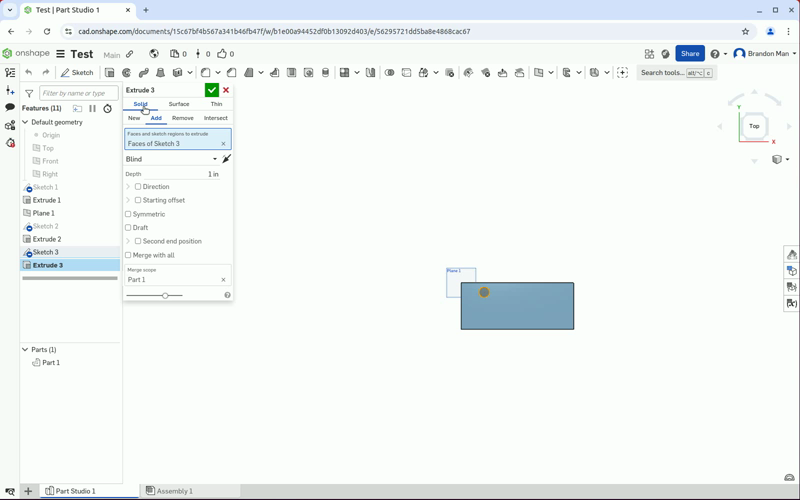
click(143, 106)
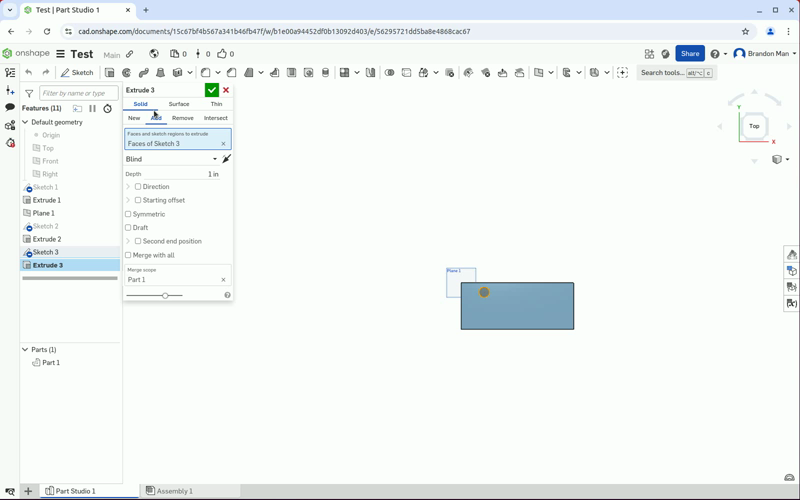
mouse_move(186, 120)
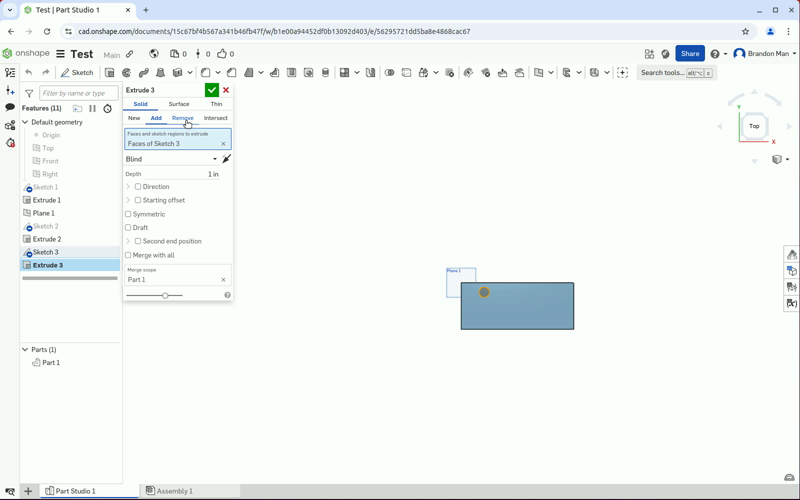
click(186, 120)
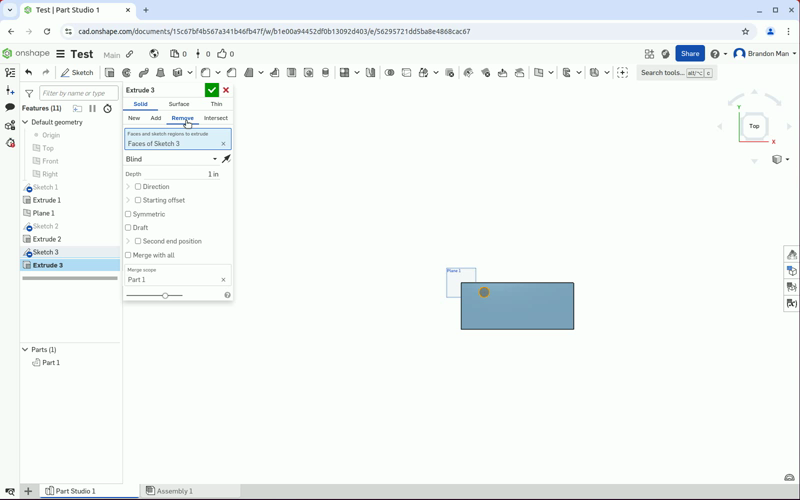
key(tab, 4)
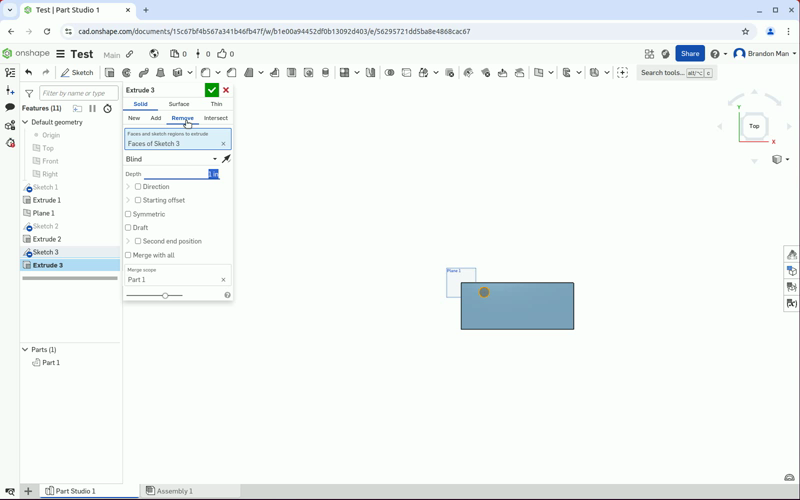
text(5.777)
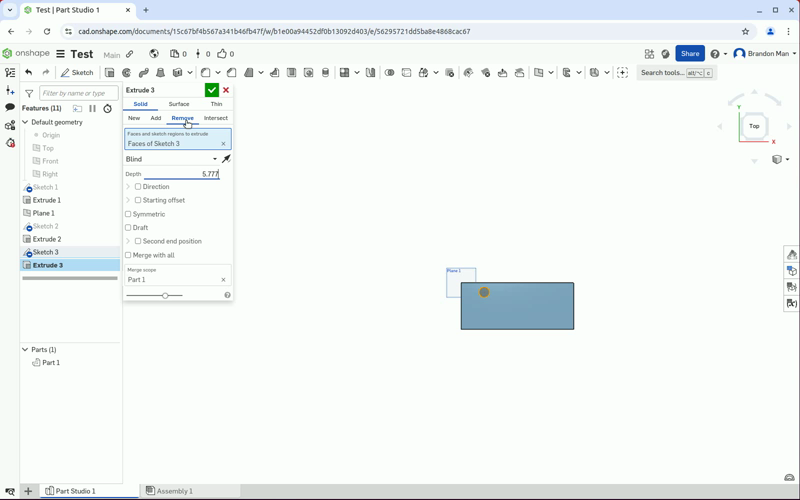
key(tab, 6)
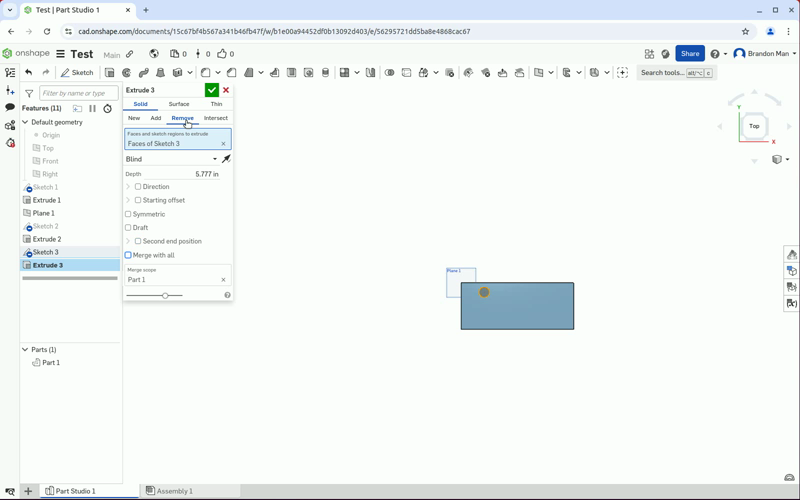
key(space)
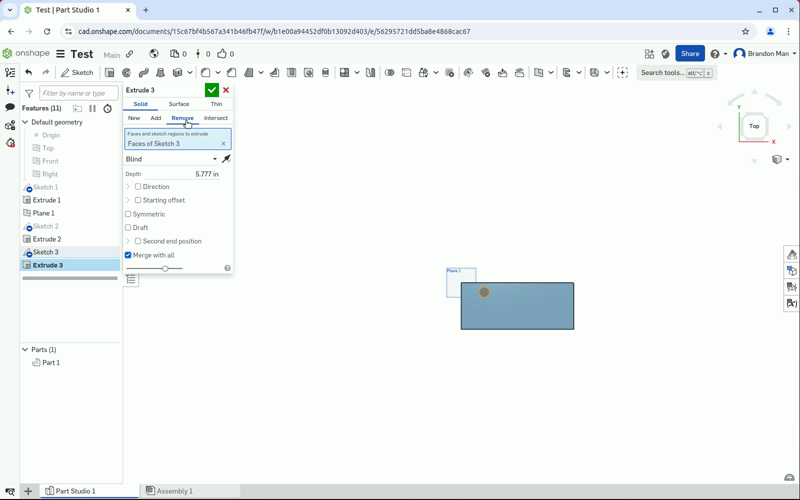
key(enter)
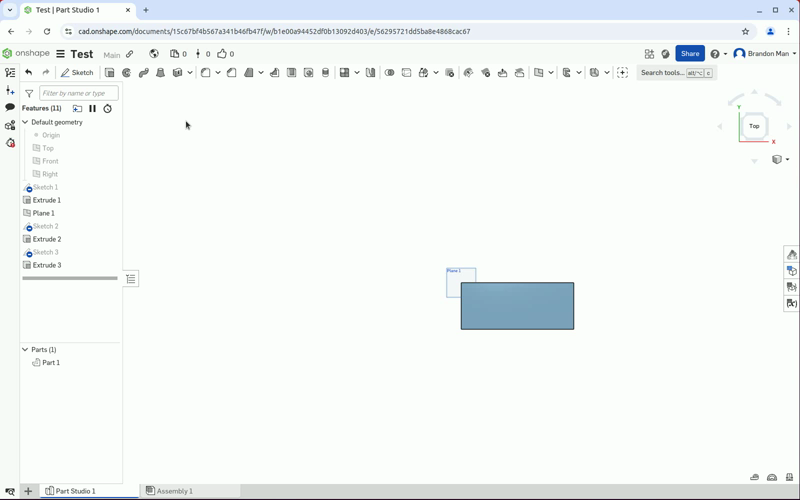
key(shift+h)
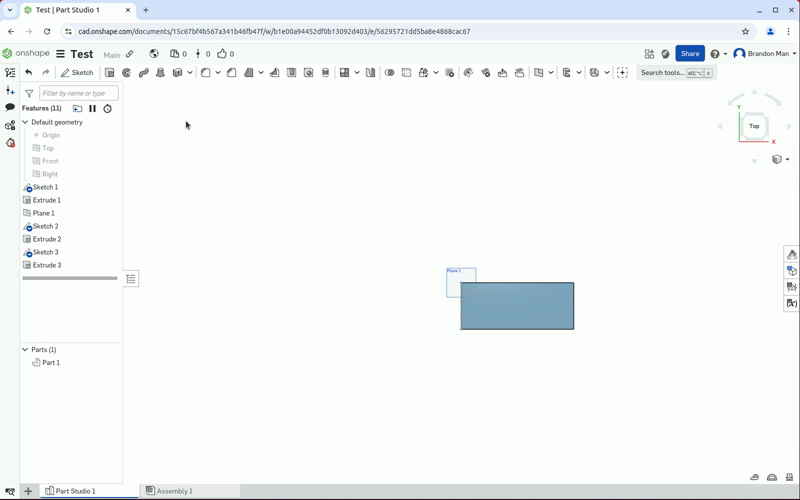
key(shift+h)
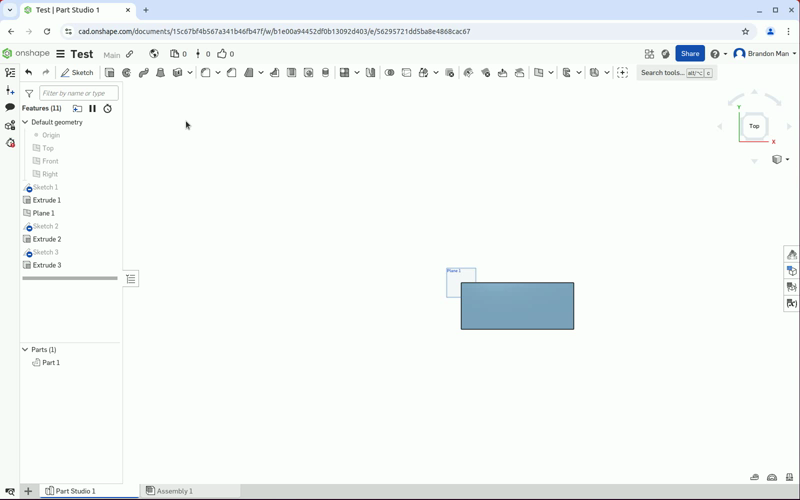
mouse_move(73, 189)
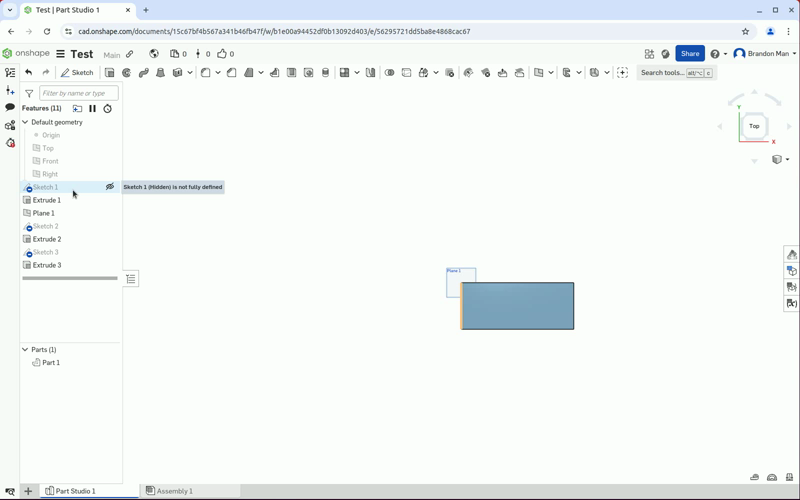
click(73, 189)
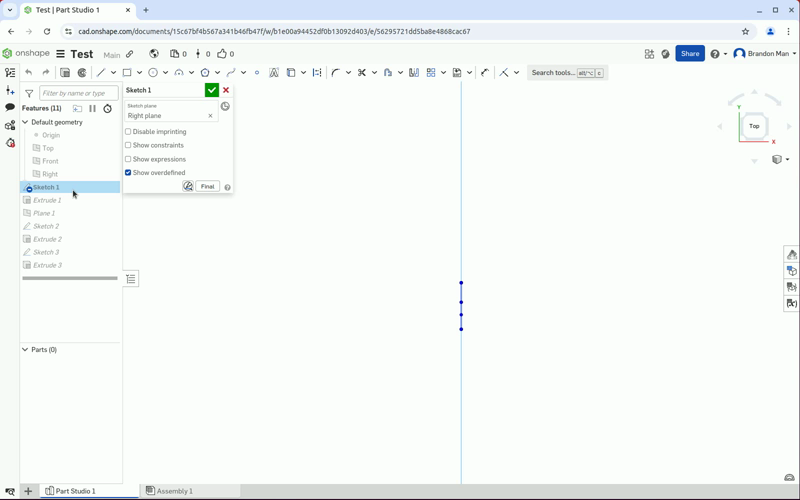
mouse_move(229, 92)
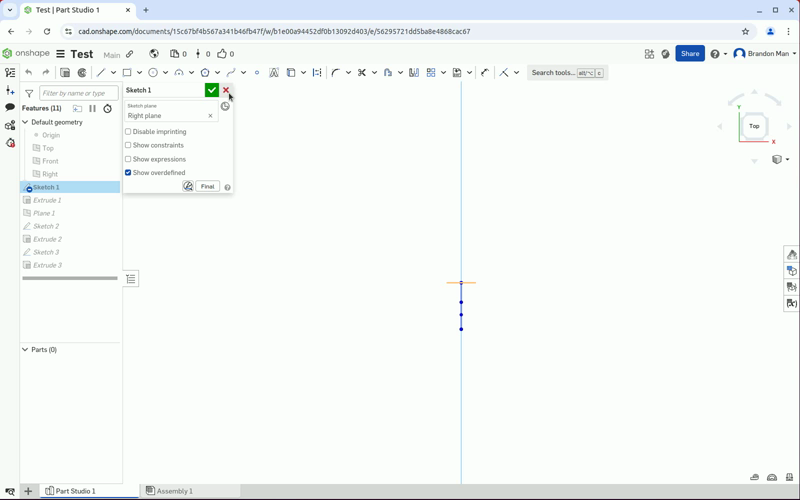
click(229, 92)
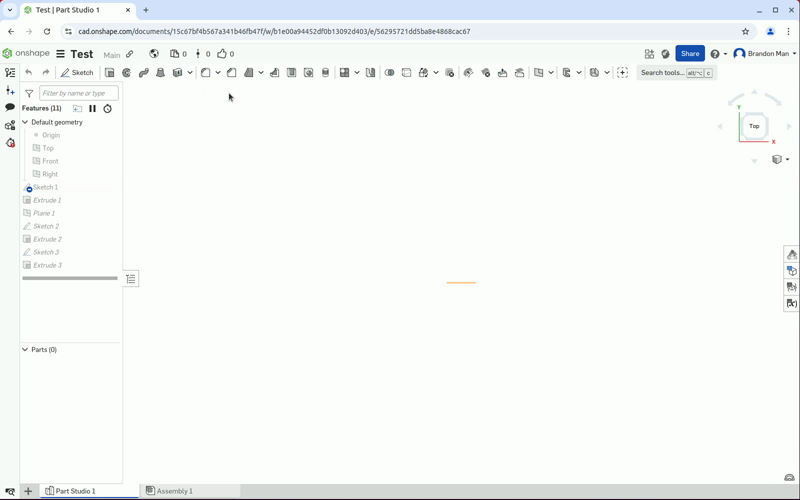
key(shift+s)
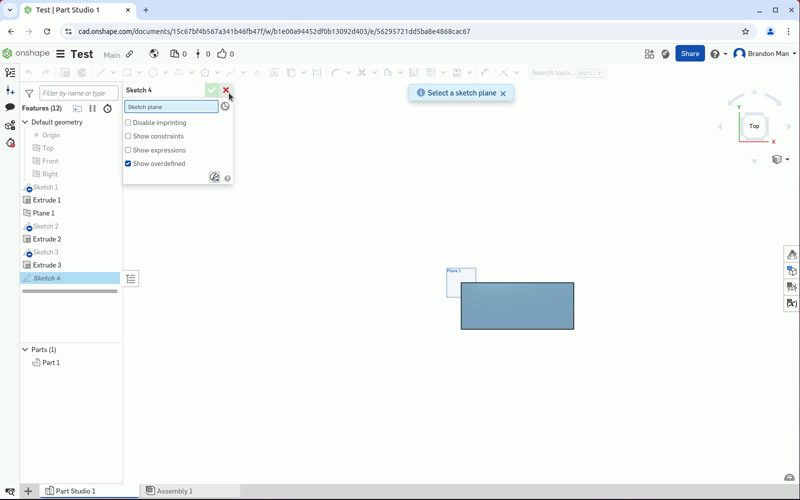
mouse_move(73, 215)
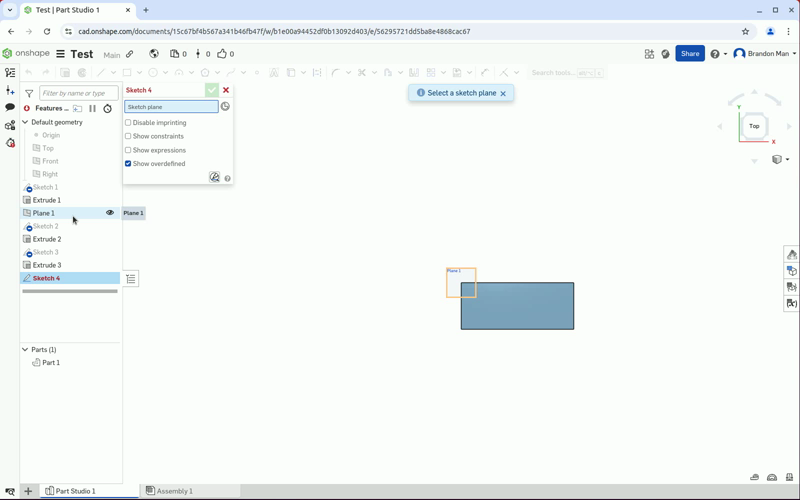
click(73, 215)
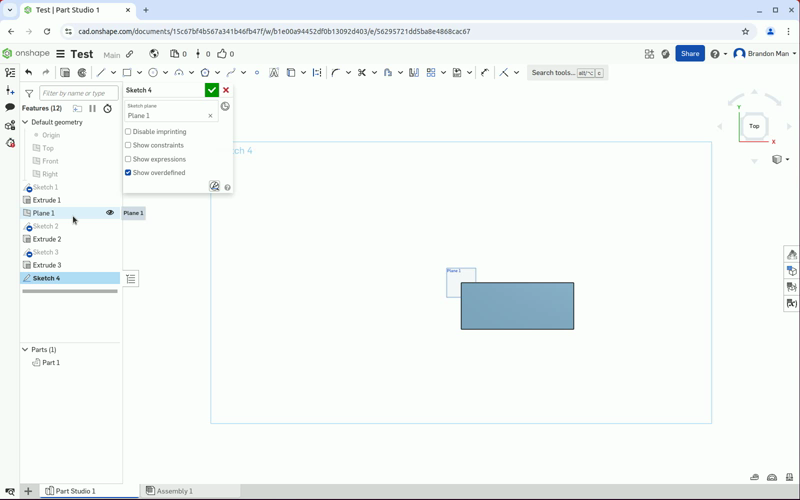
mouse_move(73, 352)
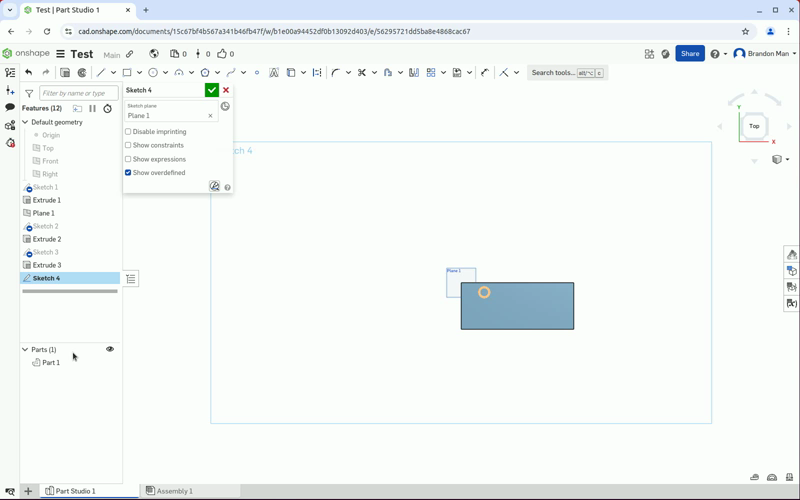
key(y)
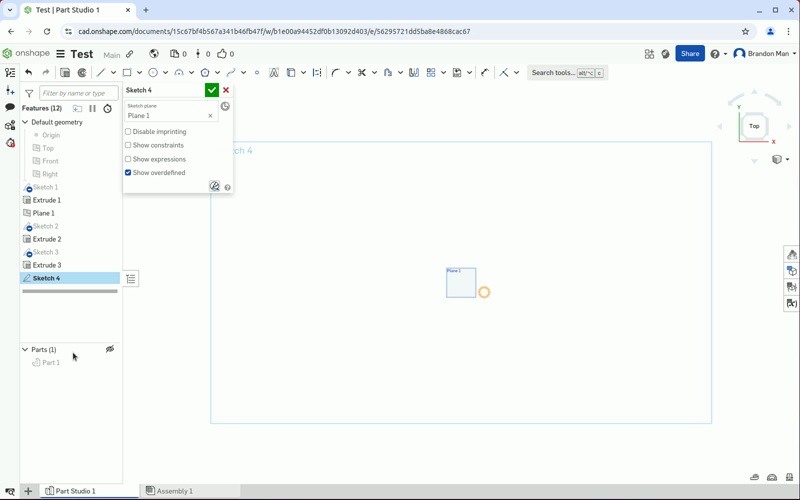
key(c)
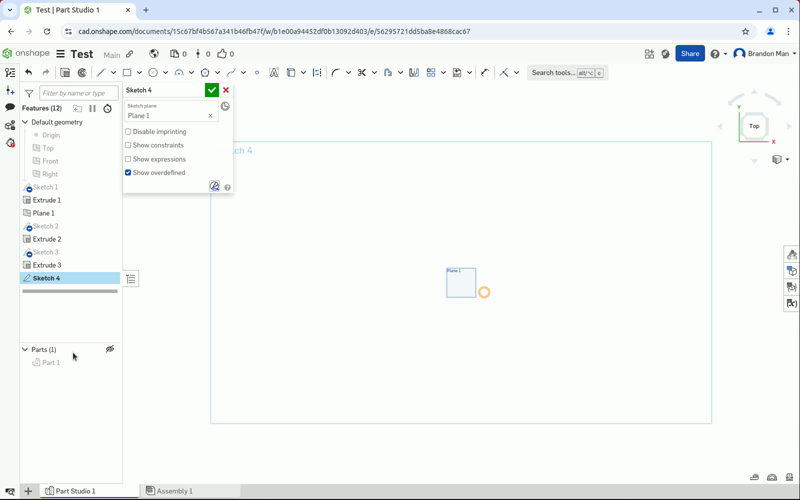
key_down(shift)
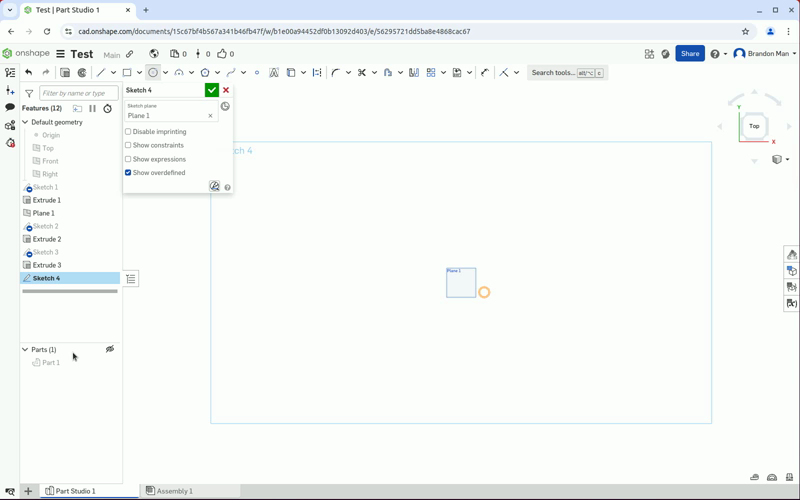
mouse_move(565, 292)
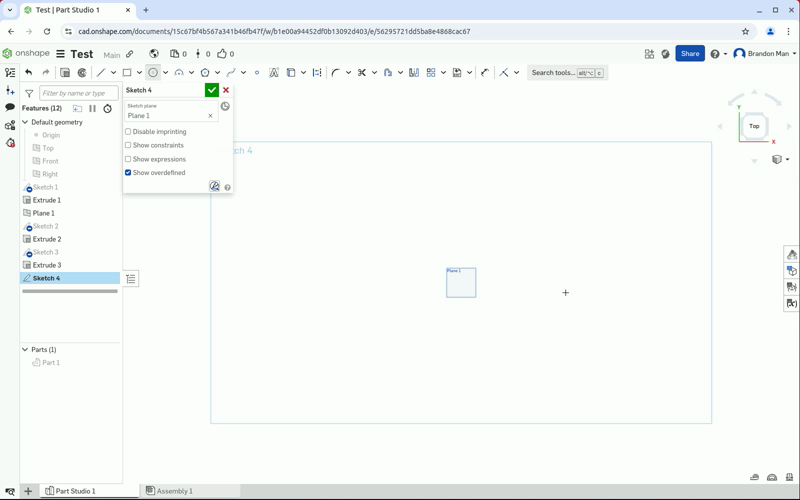
click(565, 292)
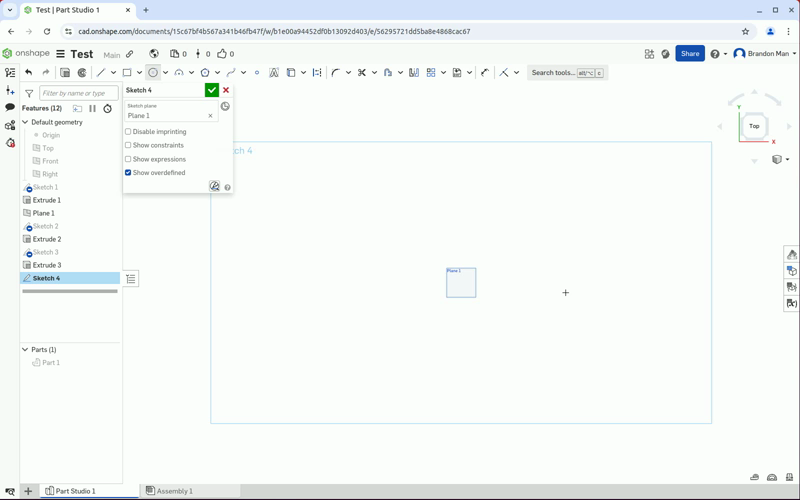
key_up(shift)
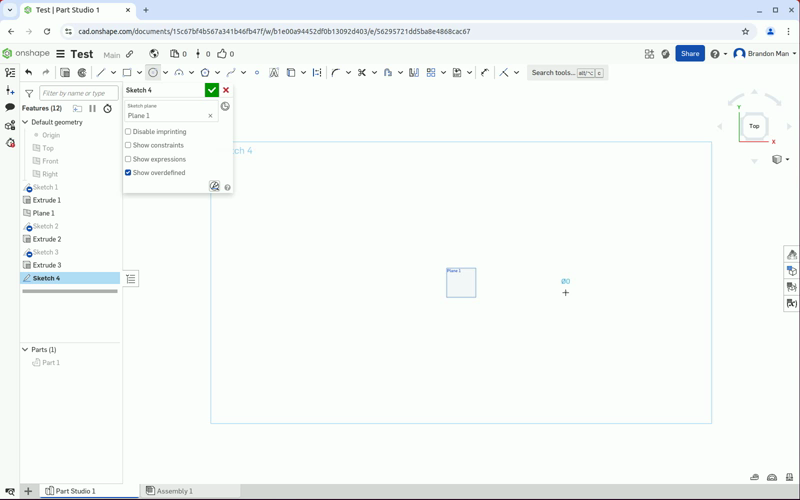
mouse_move(571, 292)
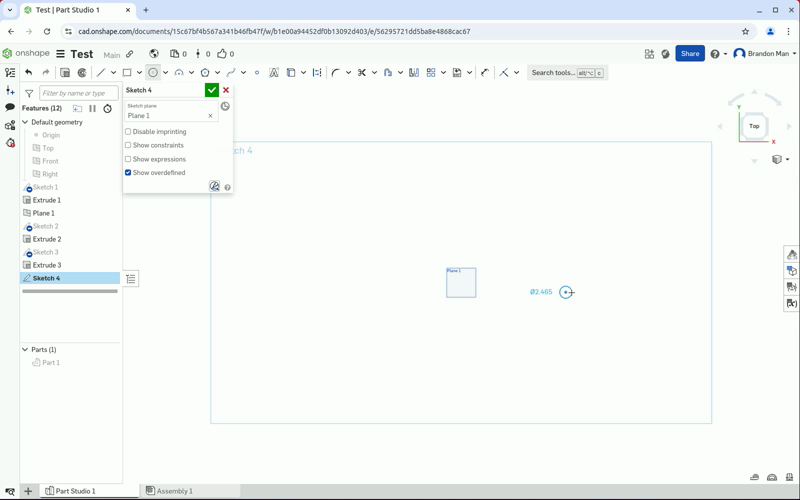
click(571, 292)
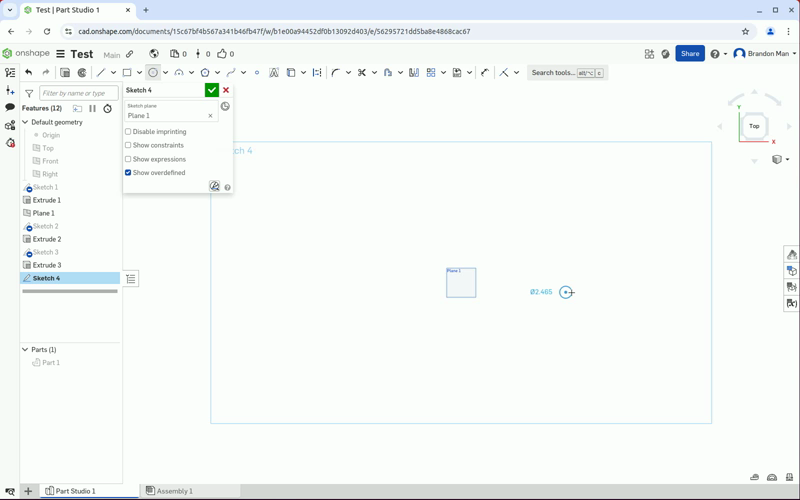
key(esc)
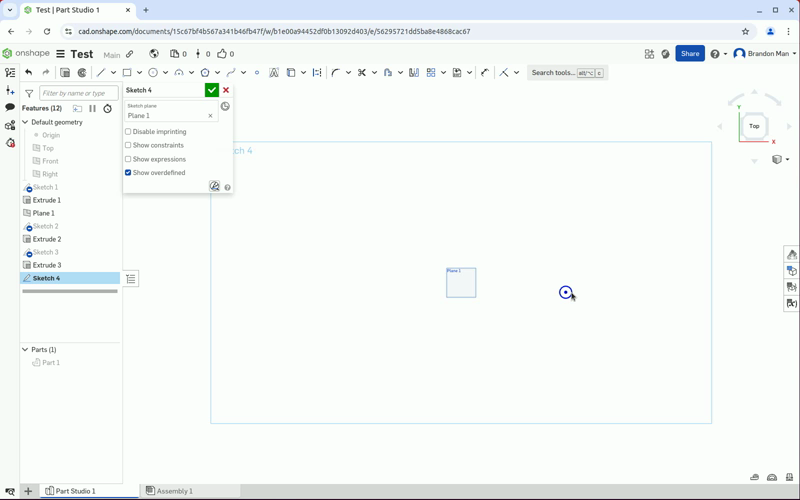
mouse_move(562, 287)
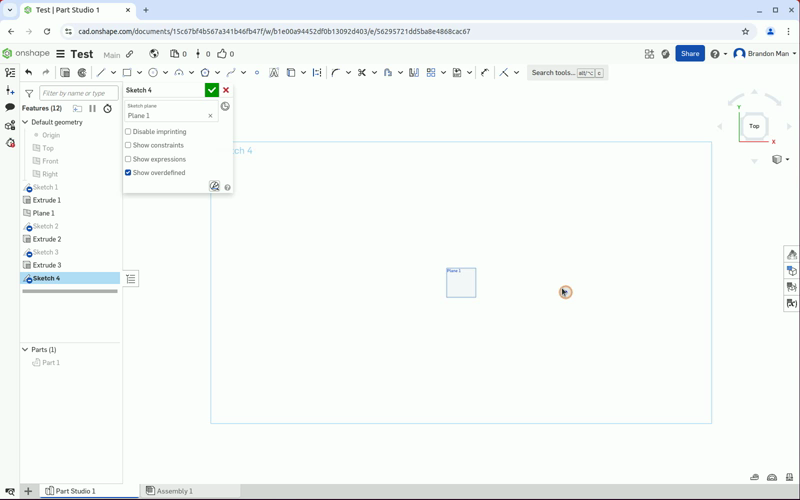
scroll(6)
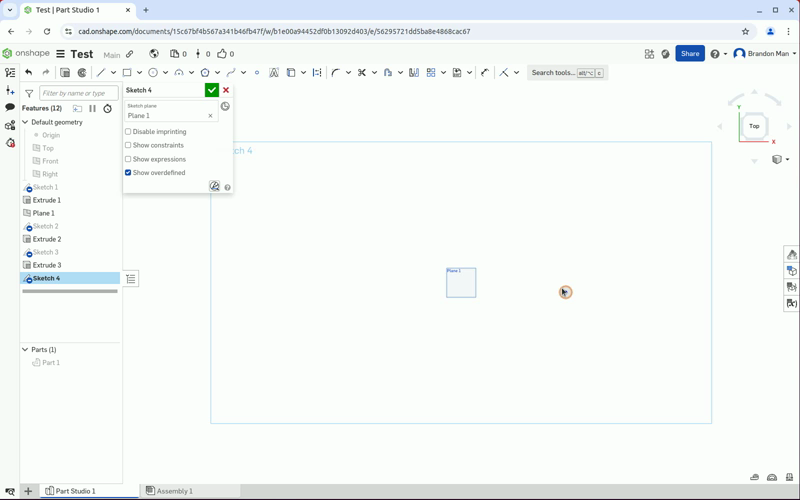
scroll(6)
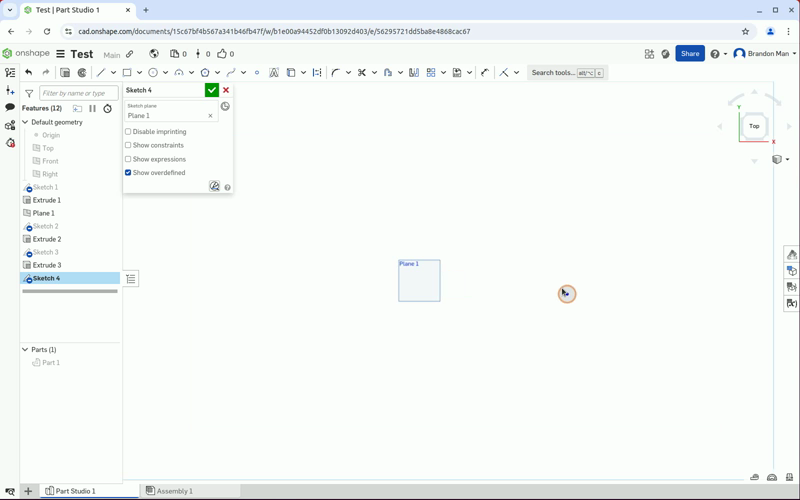
scroll(6)
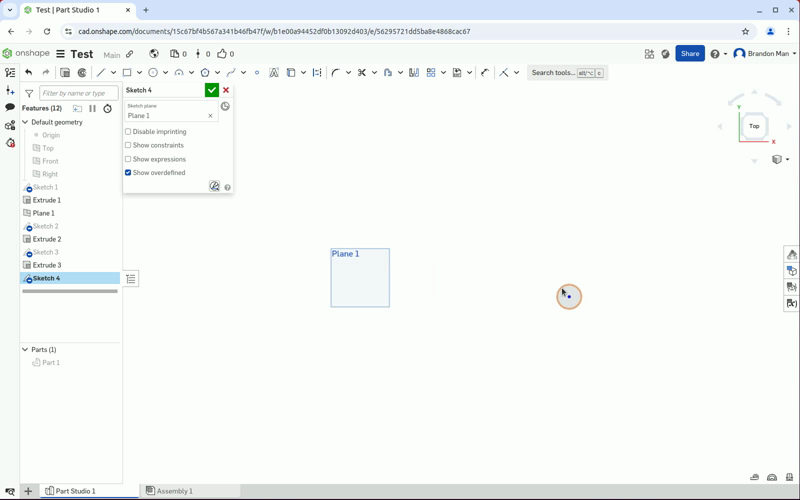
scroll(6)
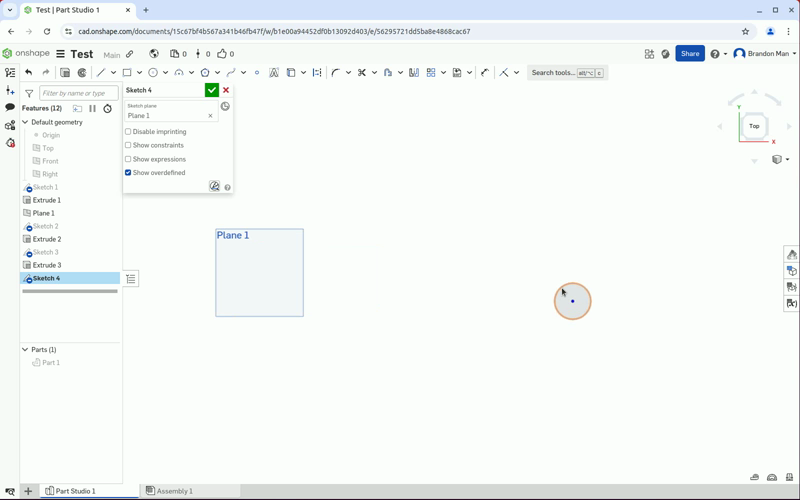
scroll(6)
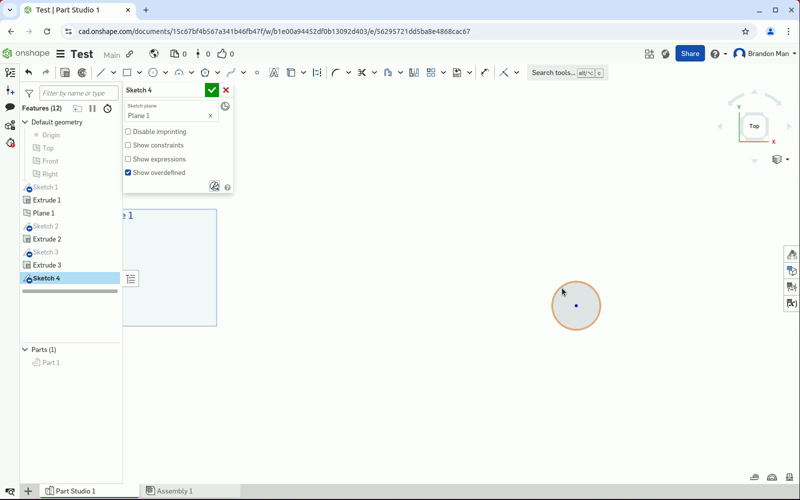
scroll(6)
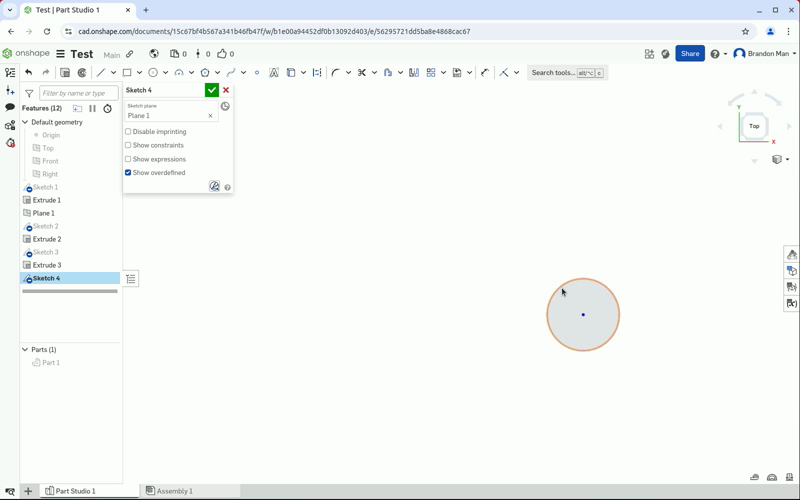
scroll(6)
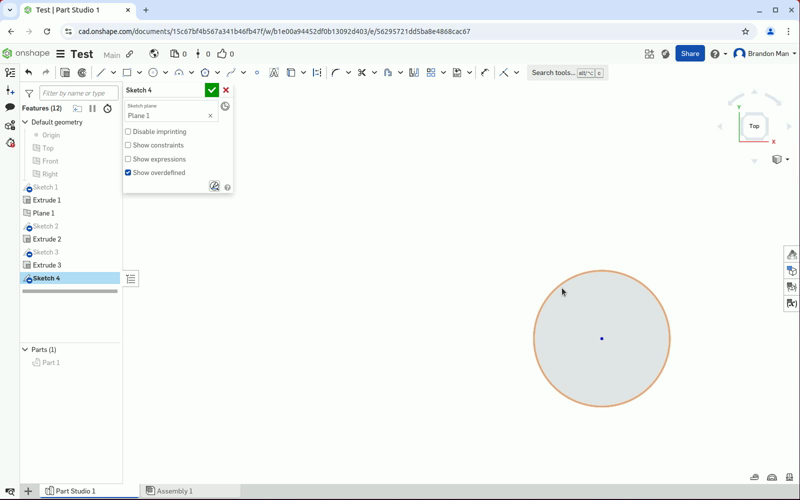
click(562, 287)
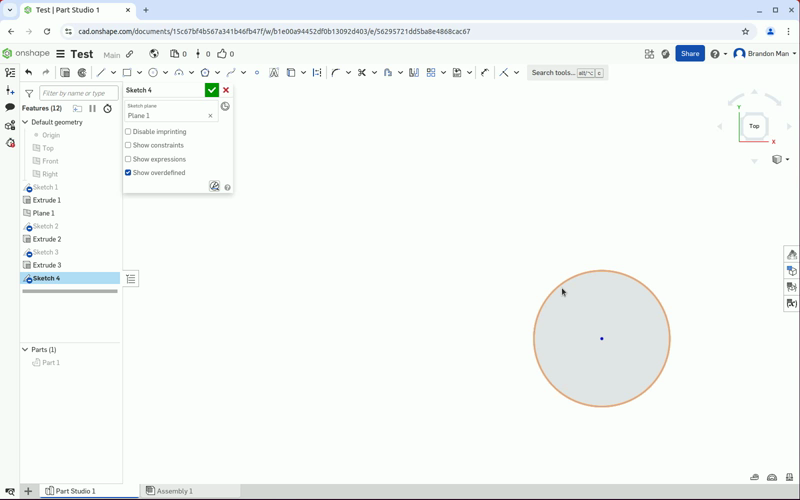
scroll(-6)
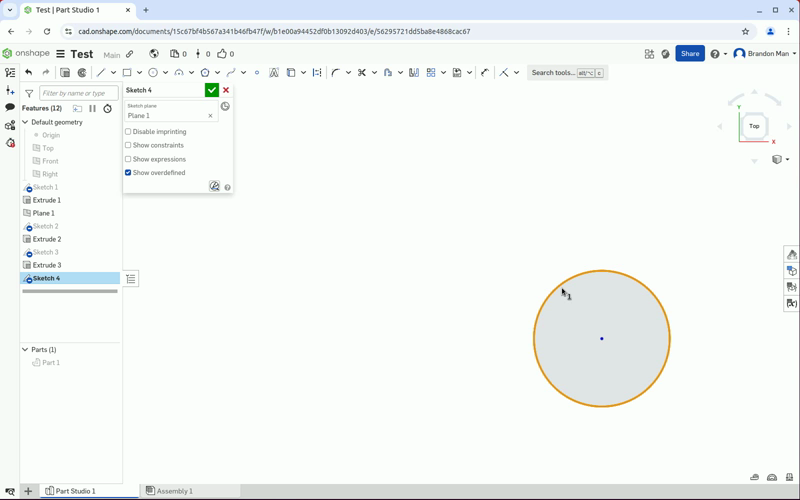
scroll(-6)
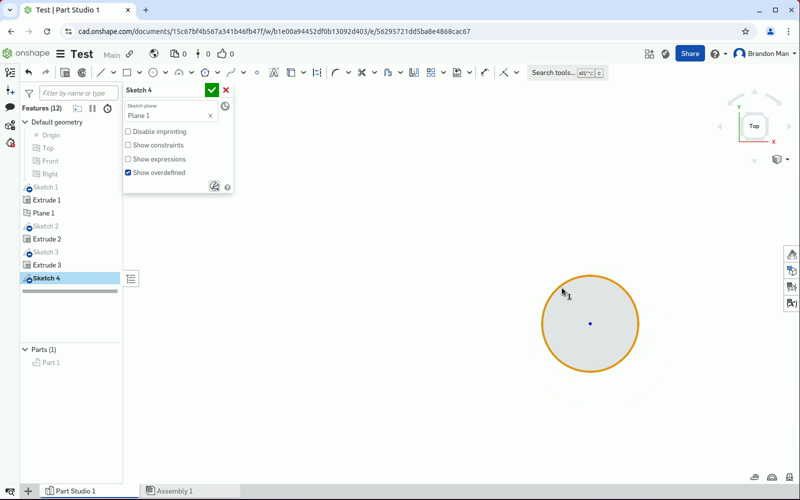
scroll(-6)
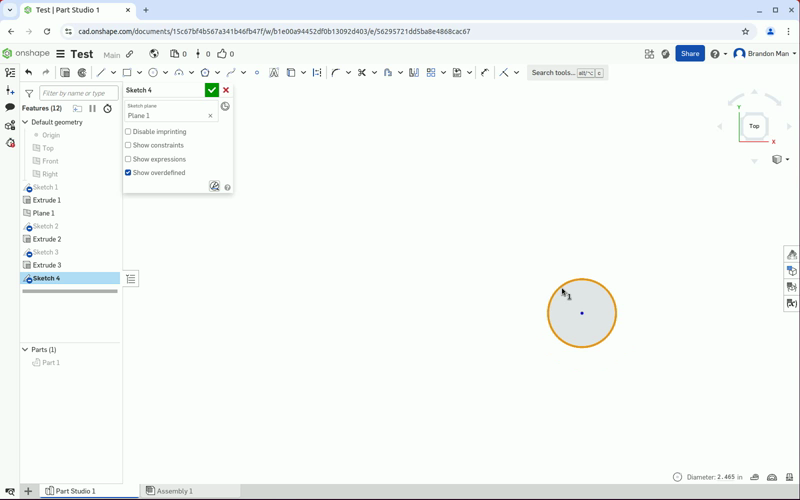
scroll(-6)
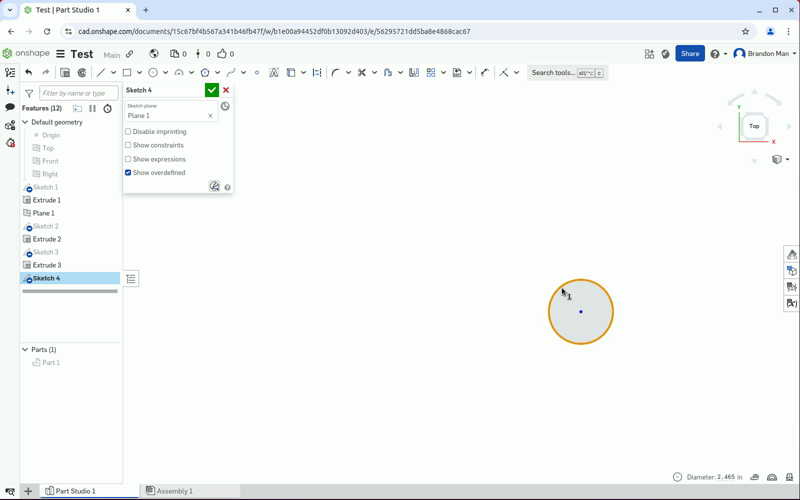
scroll(-6)
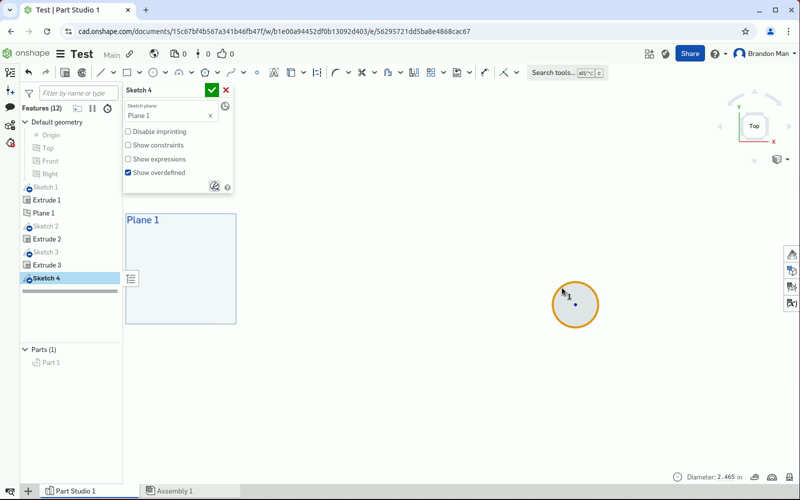
scroll(-6)
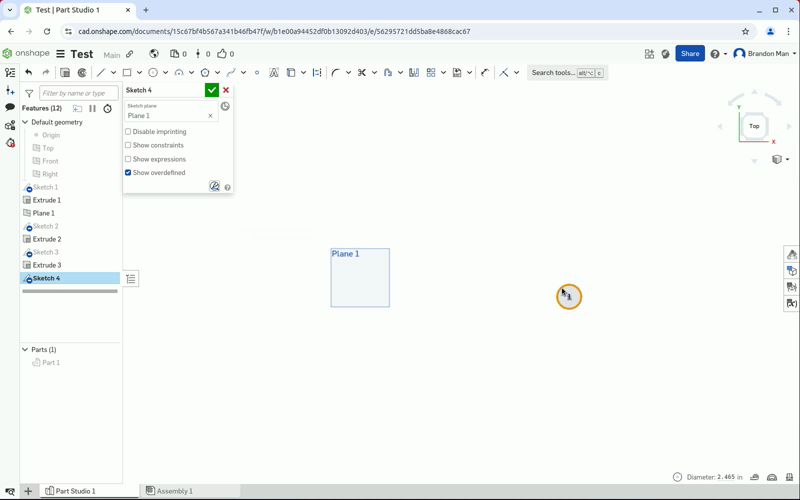
scroll(-6)
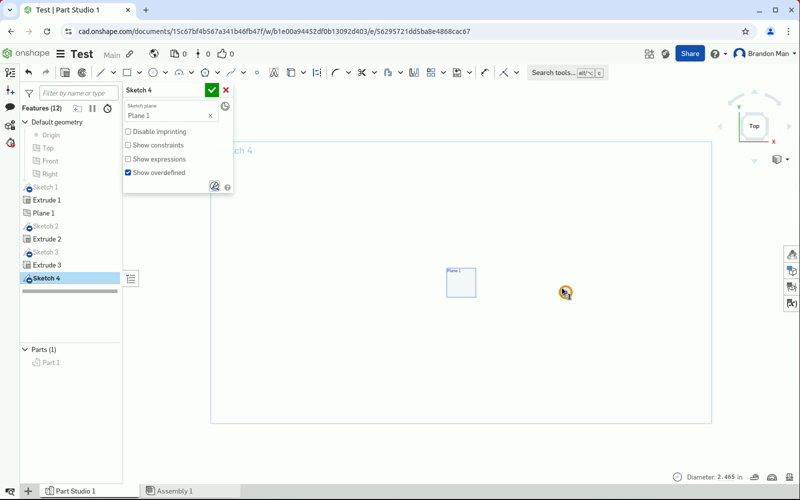
mouse_move(73, 352)
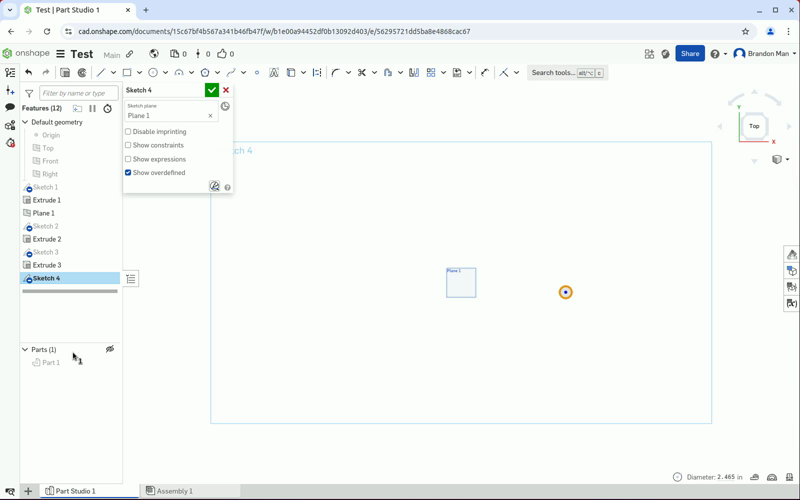
key(shift+y)
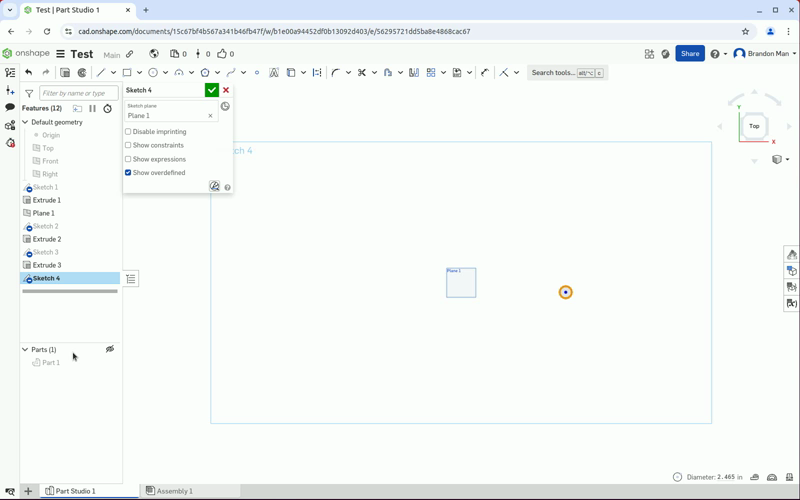
key(shift+e)
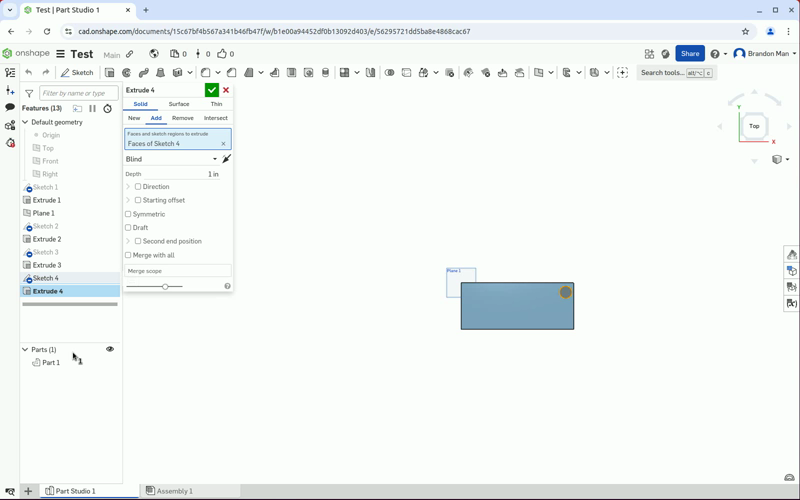
mouse_move(143, 106)
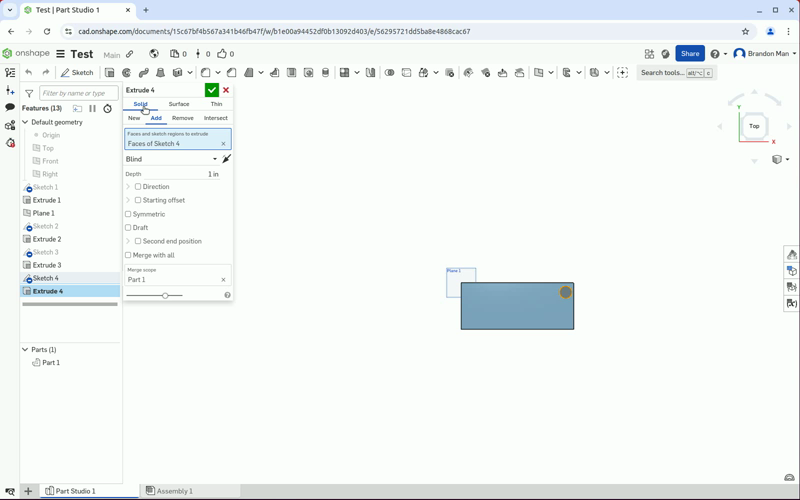
click(143, 106)
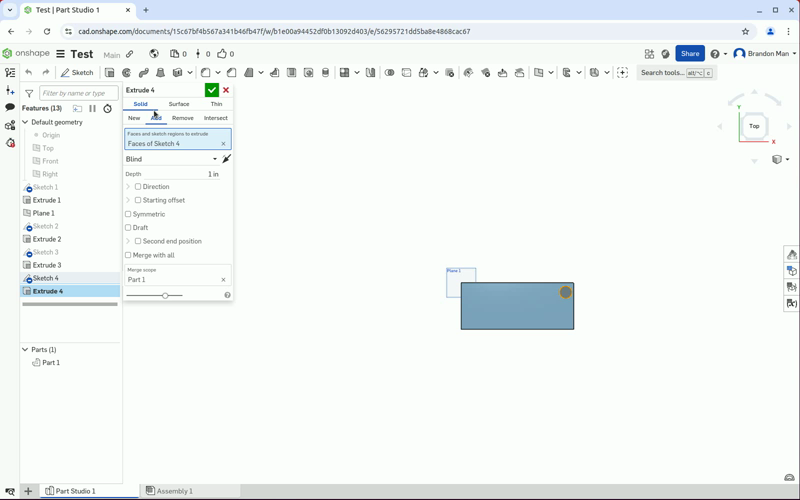
mouse_move(186, 120)
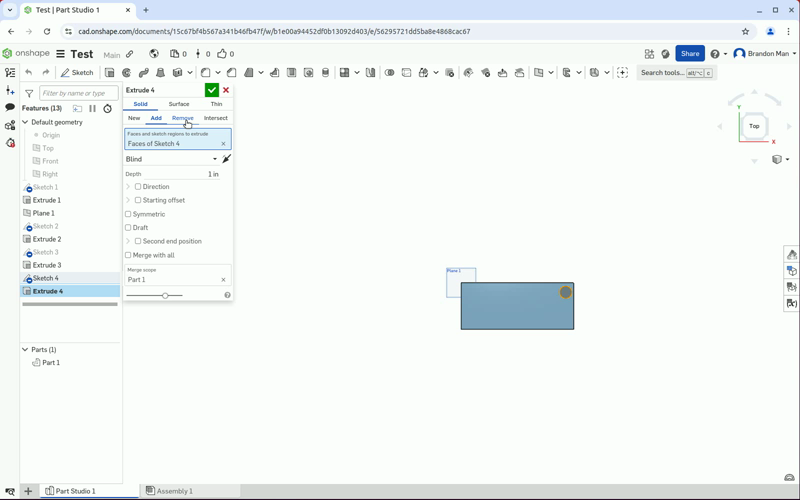
click(186, 120)
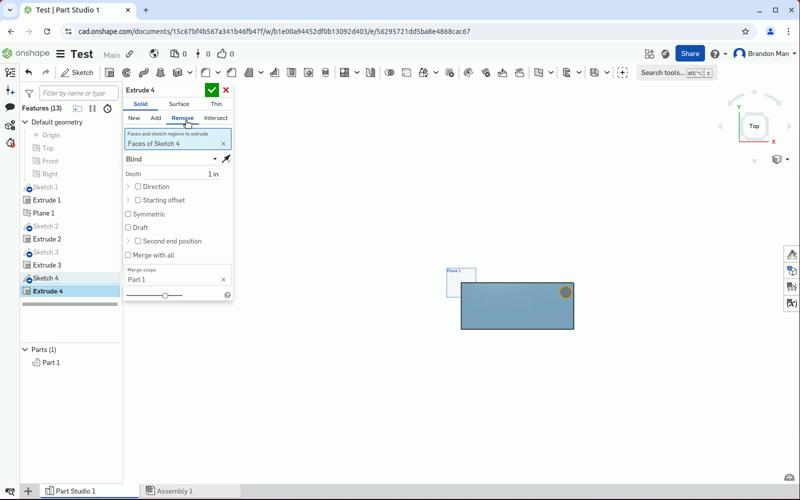
key(tab, 4)
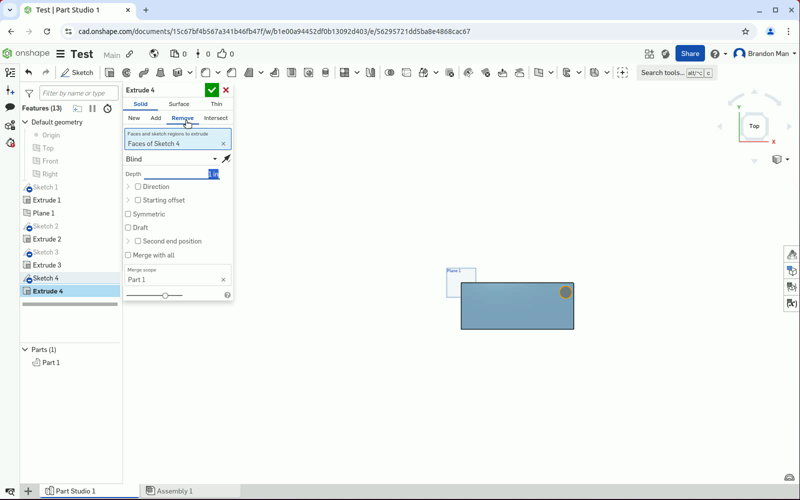
text(5.777)
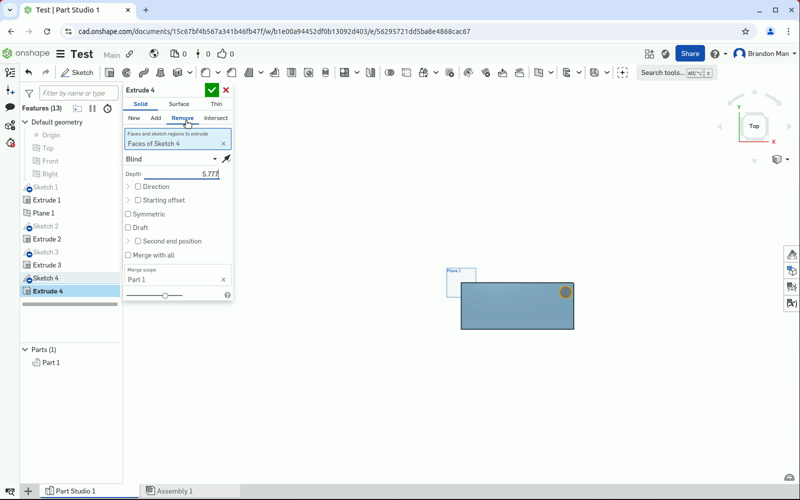
key(tab, 6)
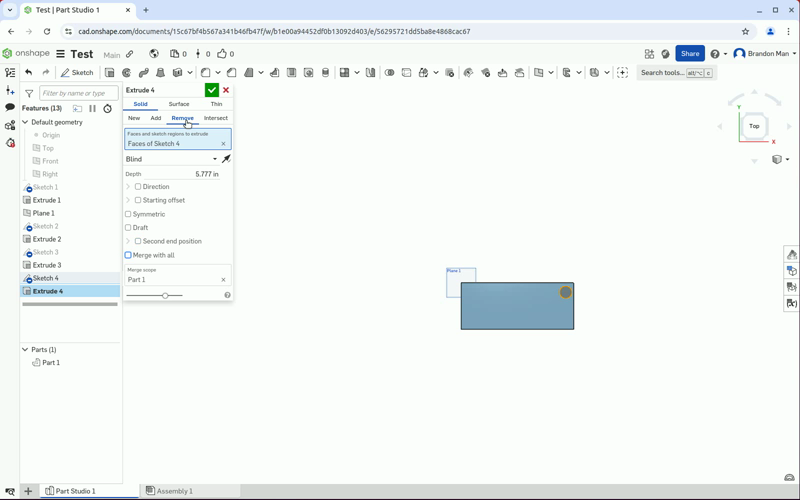
key(space)
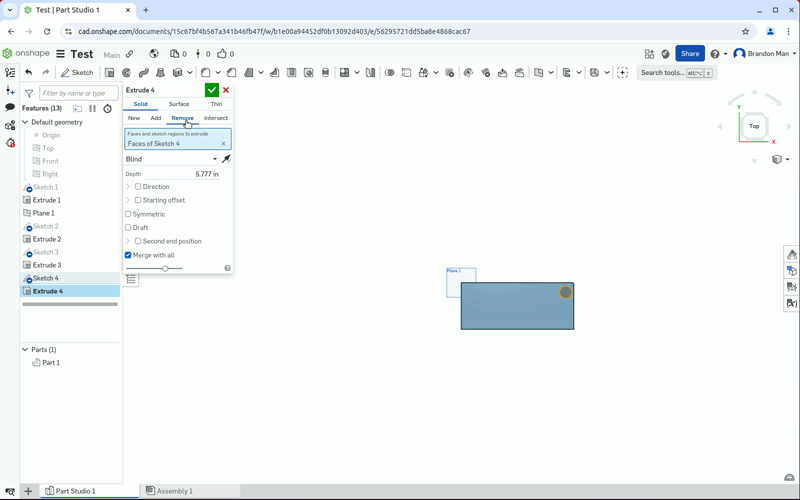
key(enter)
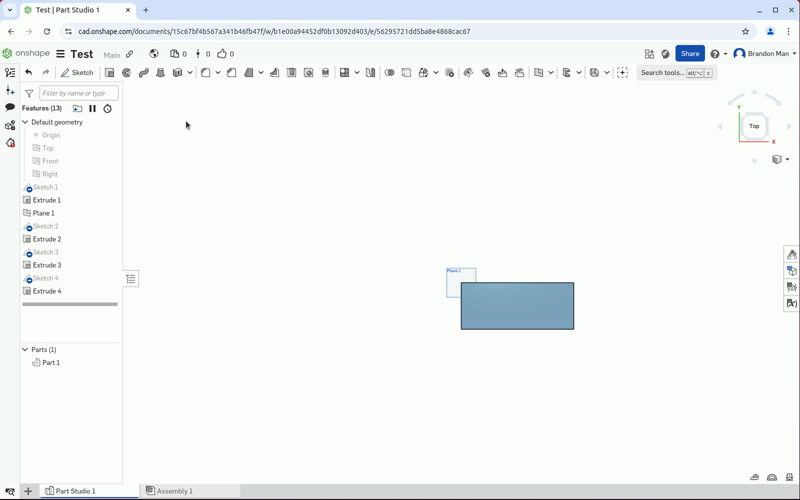
key(shift+h)
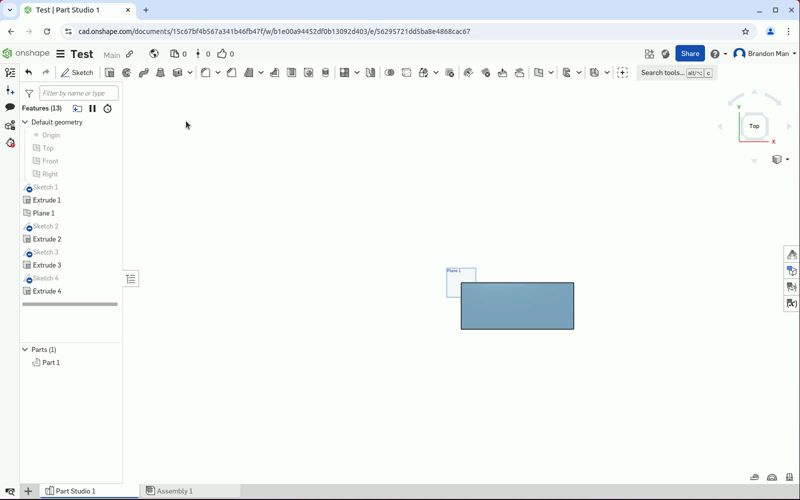
key(shift+h)
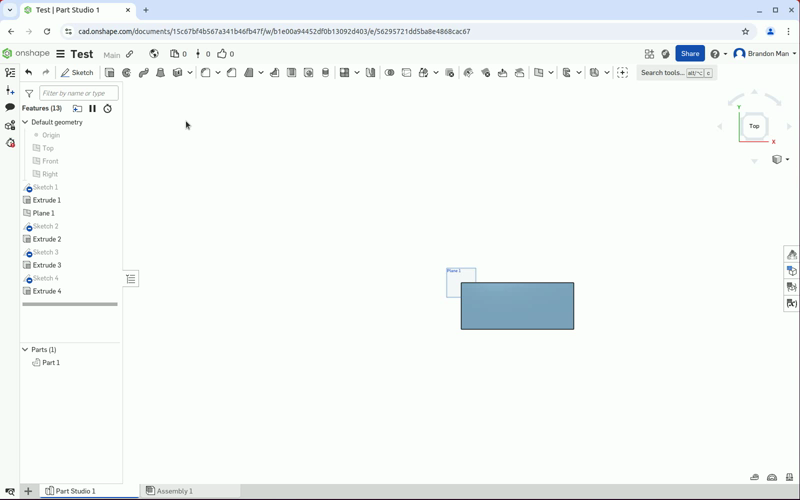
mouse_move(73, 189)
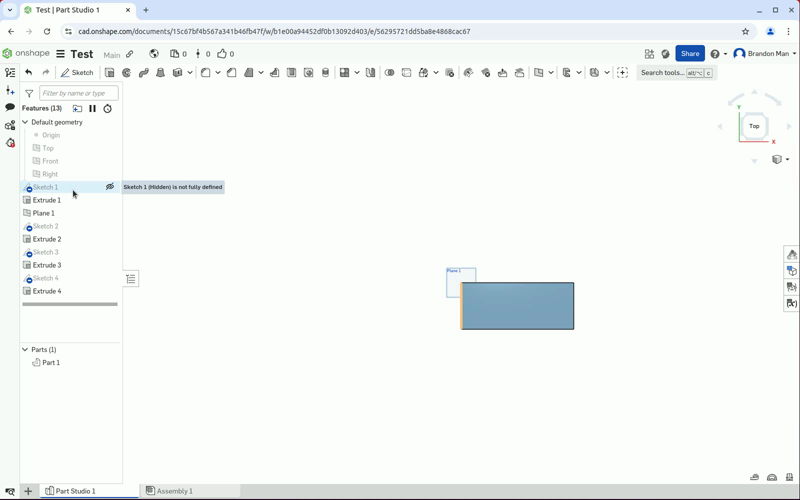
click(73, 189)
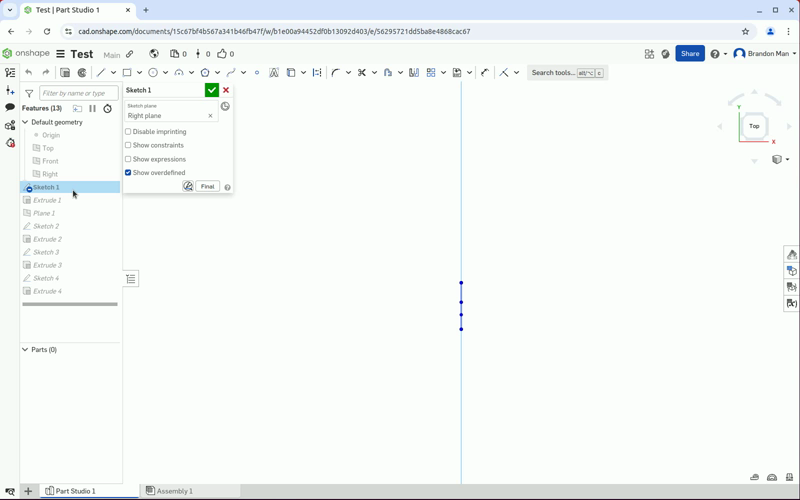
mouse_move(229, 92)
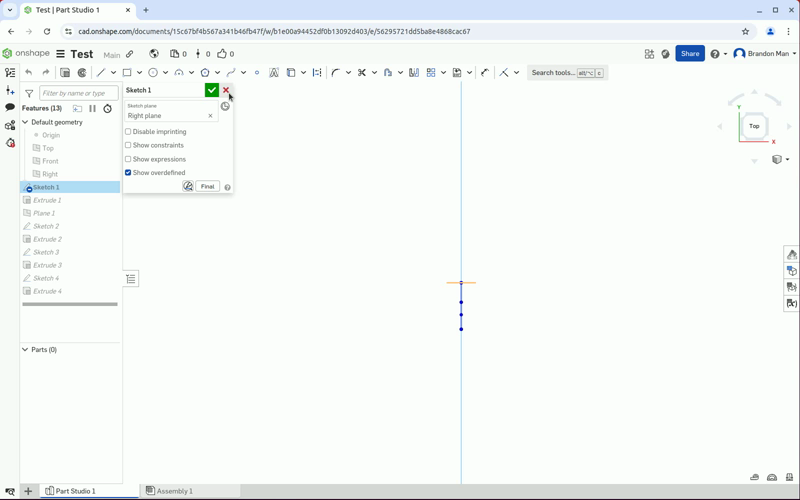
click(229, 92)
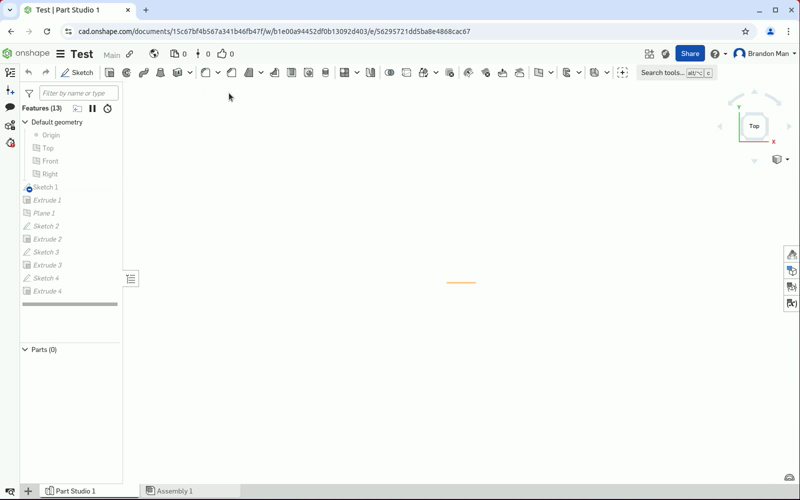
key(shift+s)
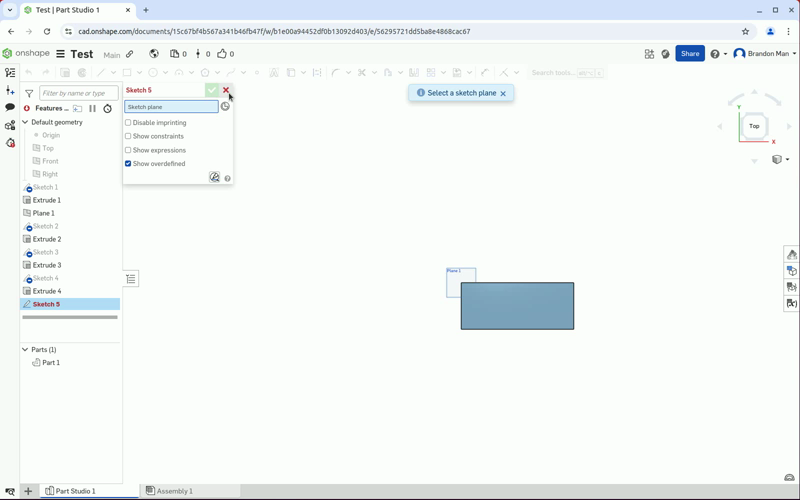
mouse_move(73, 215)
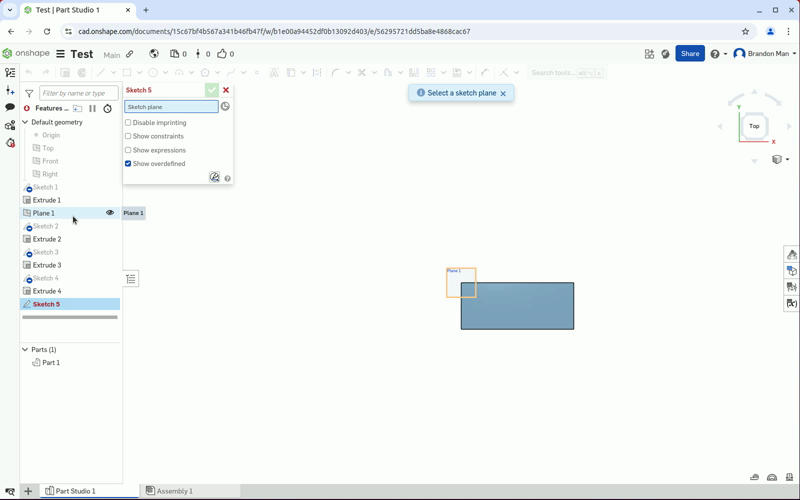
click(73, 215)
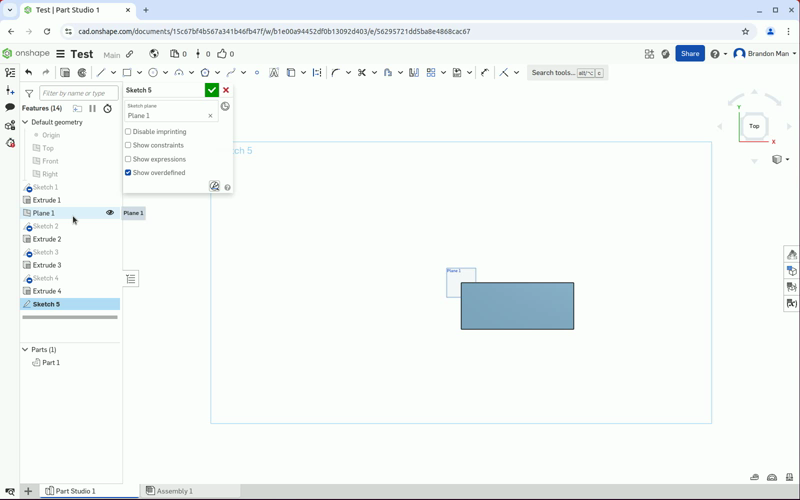
mouse_move(73, 352)
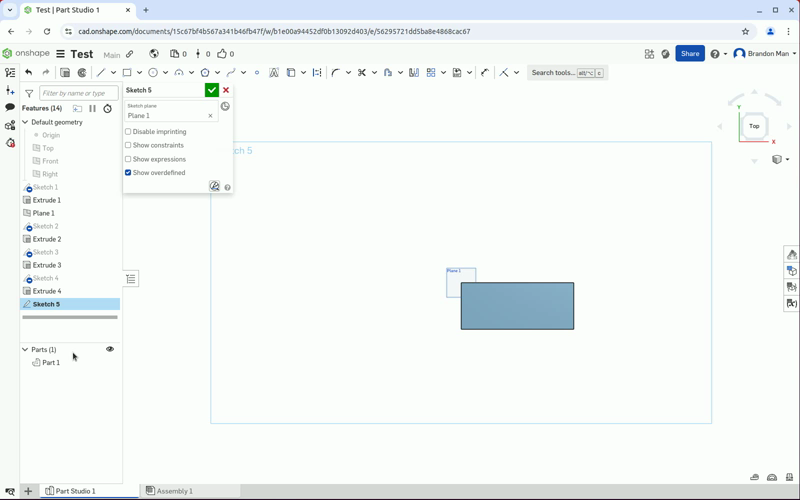
key(y)
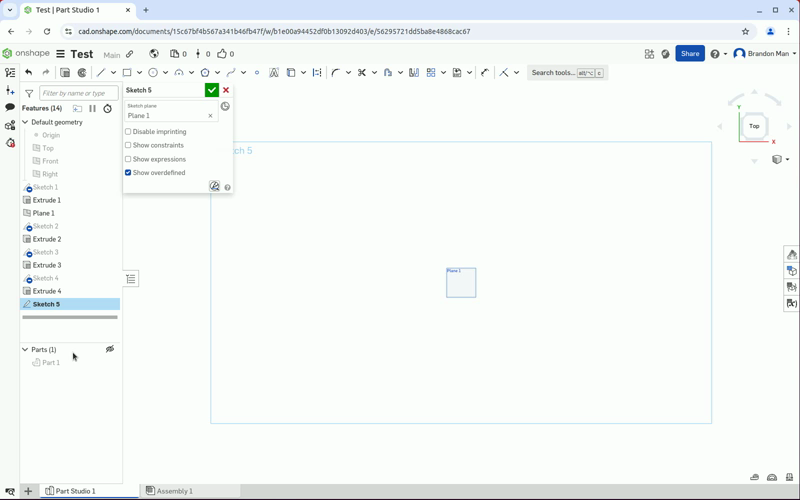
key(c)
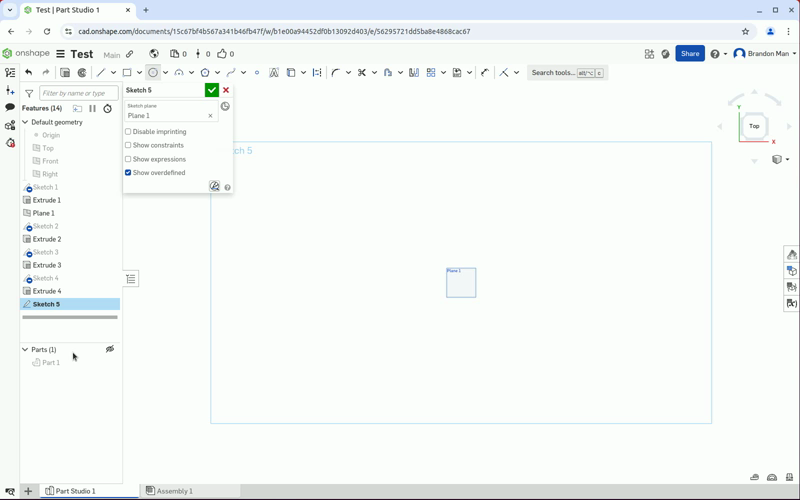
key_down(shift)
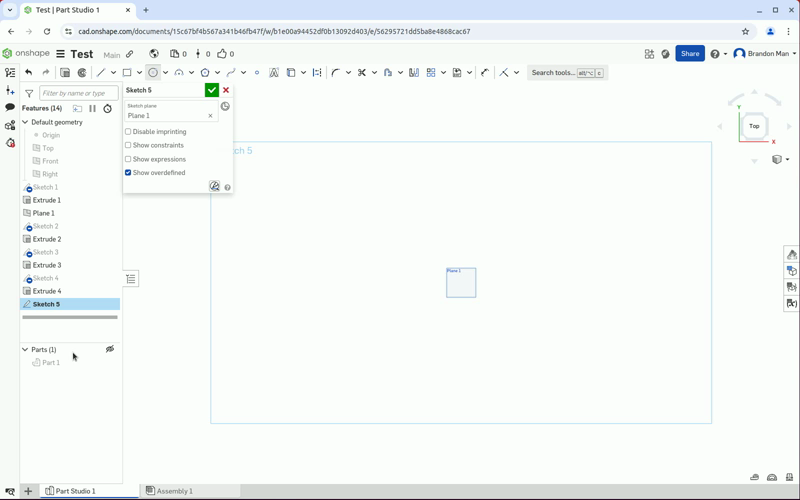
mouse_move(552, 292)
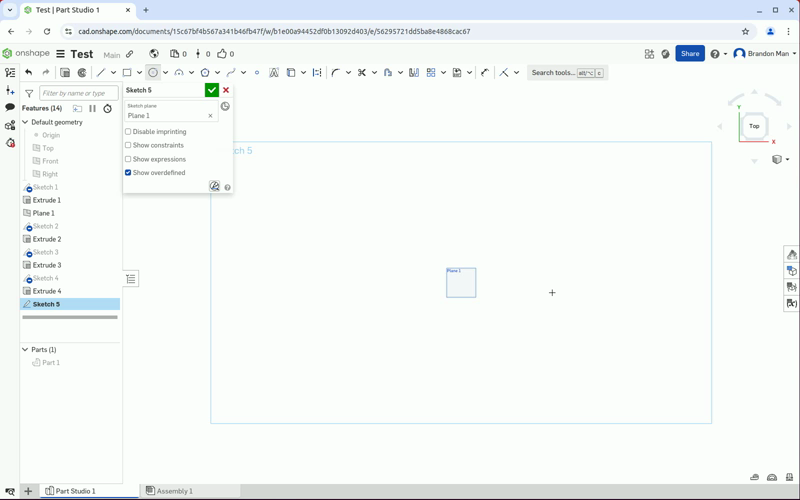
click(552, 292)
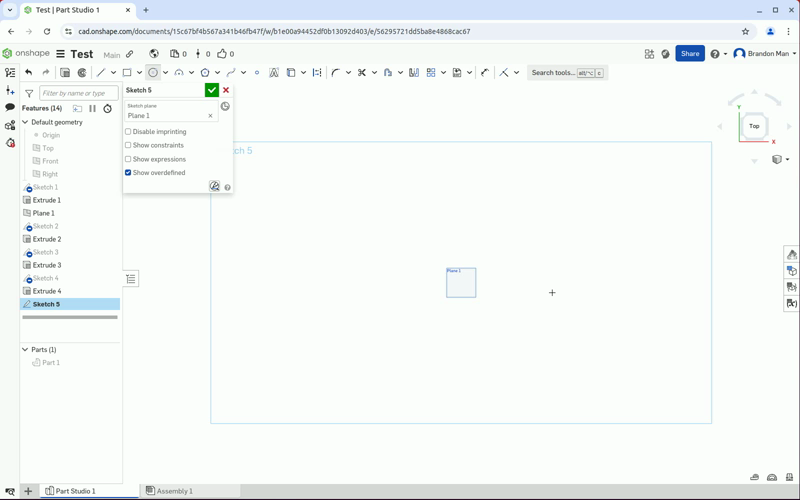
key_up(shift)
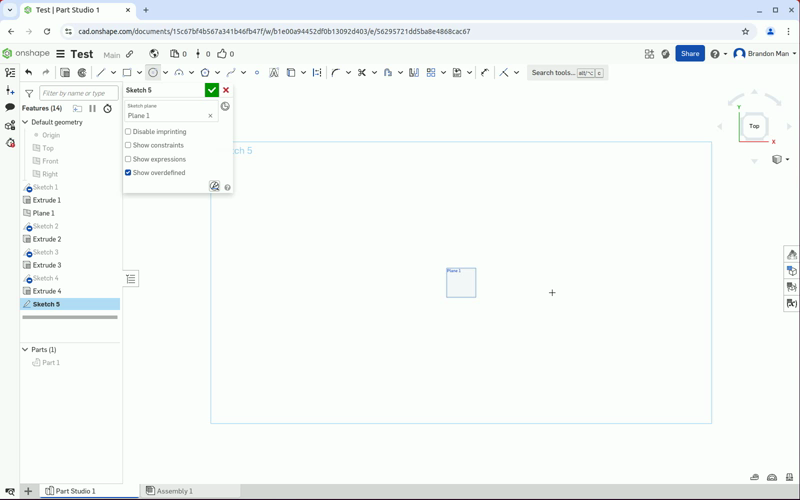
mouse_move(557, 292)
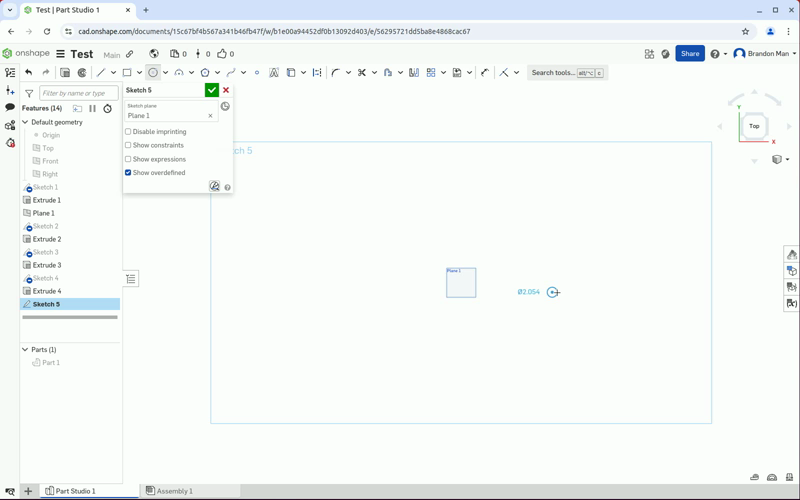
click(557, 292)
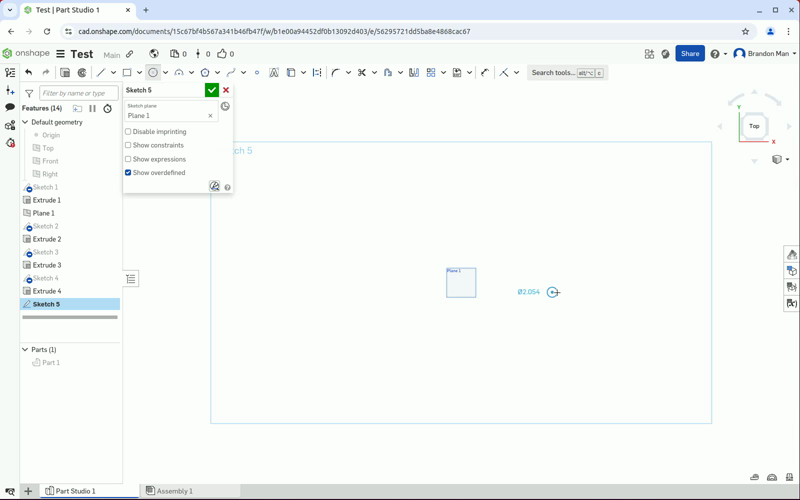
key(esc)
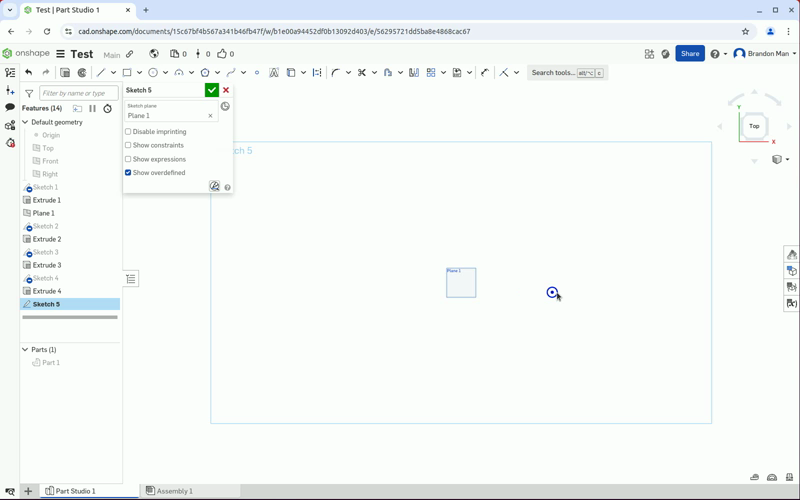
mouse_move(554, 295)
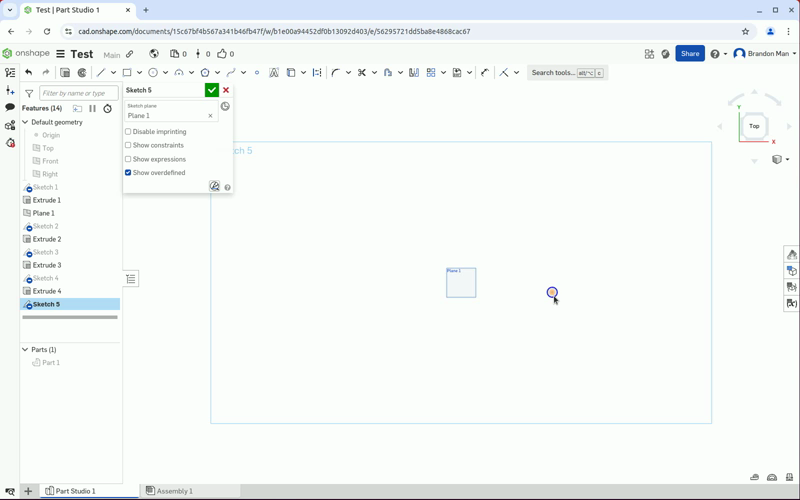
scroll(6)
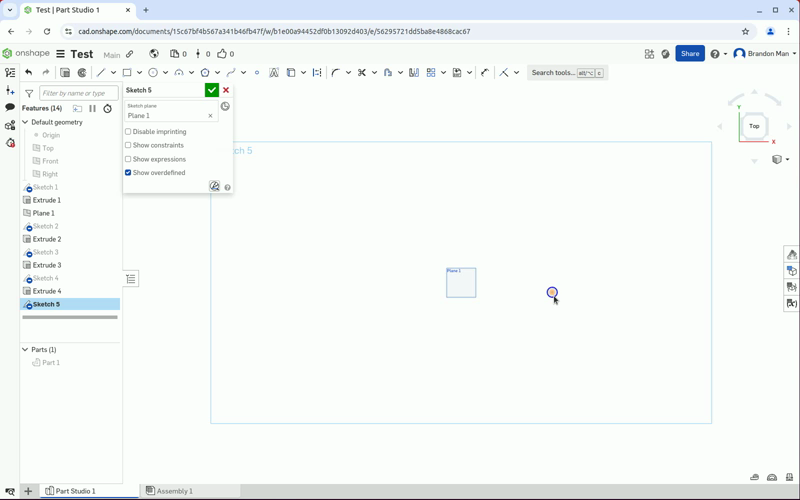
scroll(6)
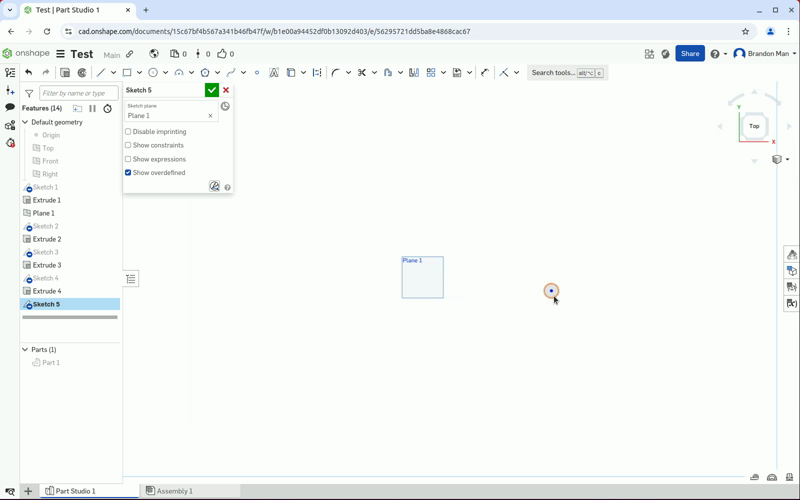
scroll(6)
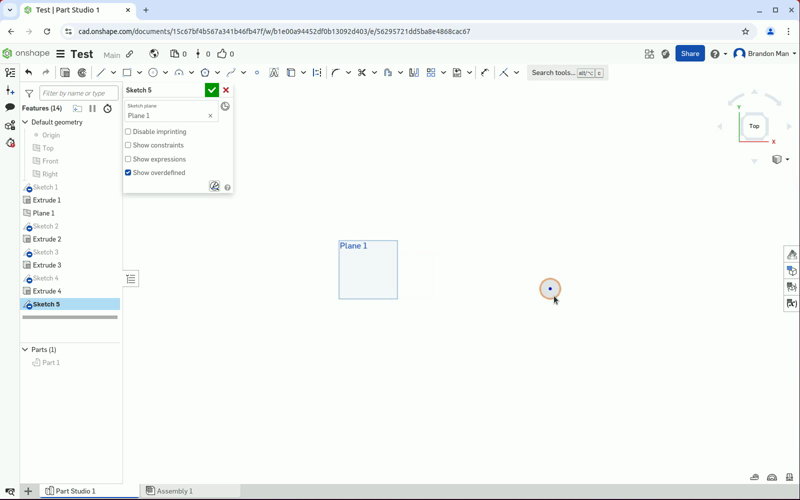
scroll(6)
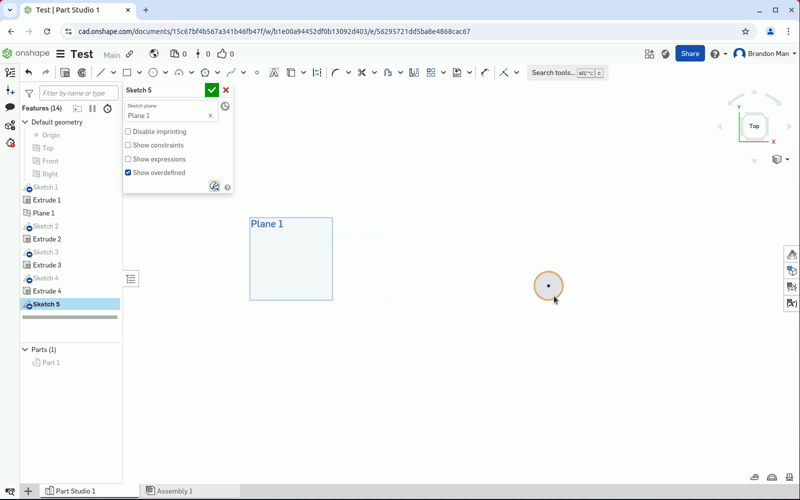
scroll(6)
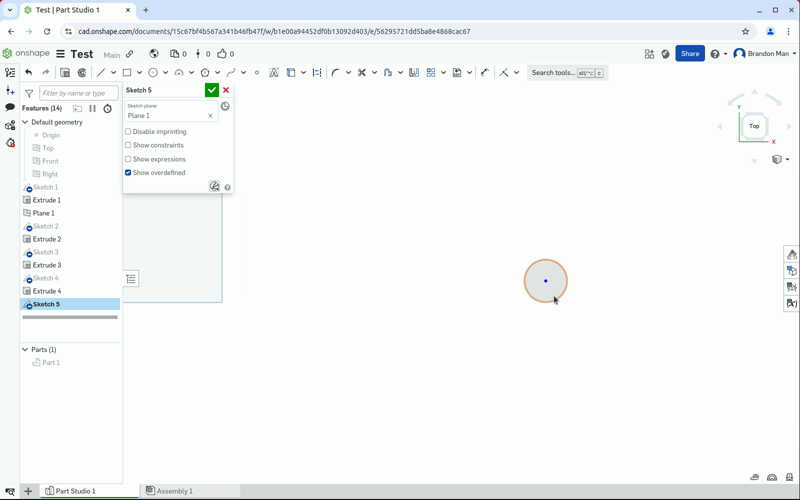
scroll(6)
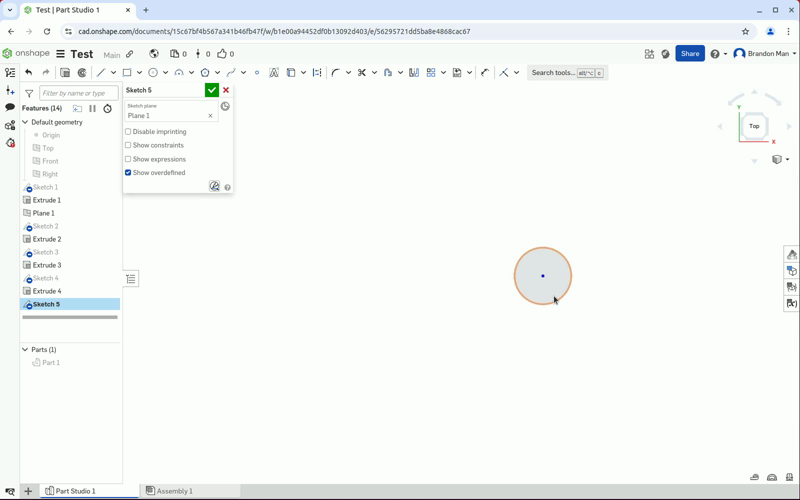
scroll(6)
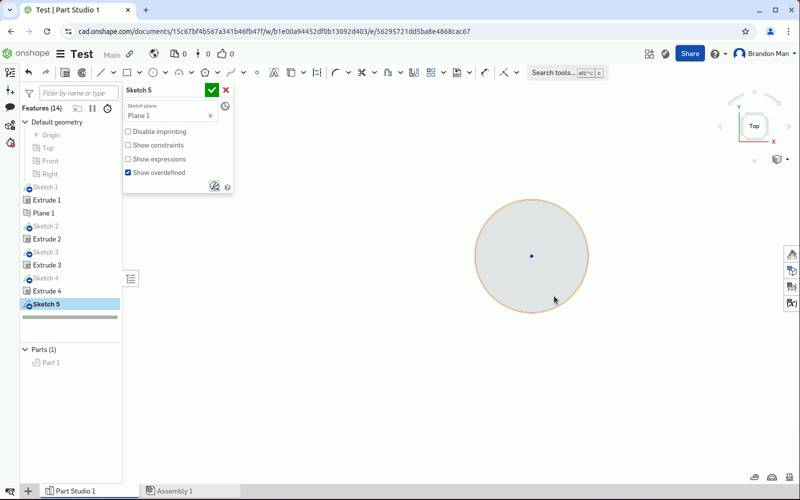
click(554, 295)
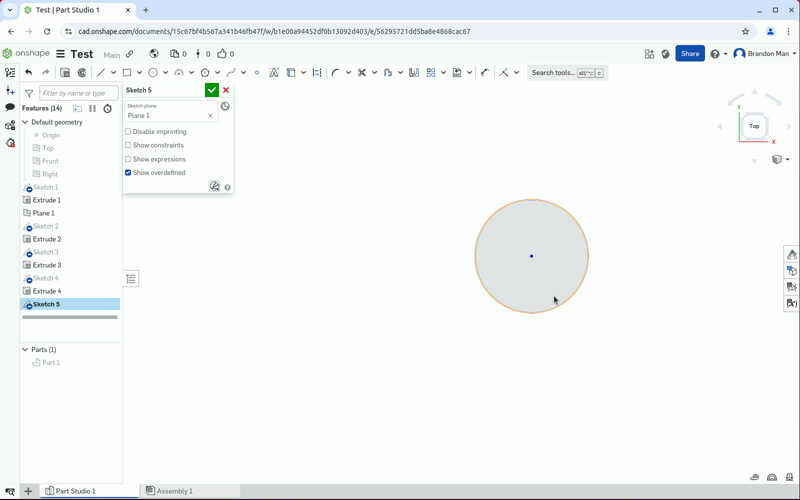
scroll(-6)
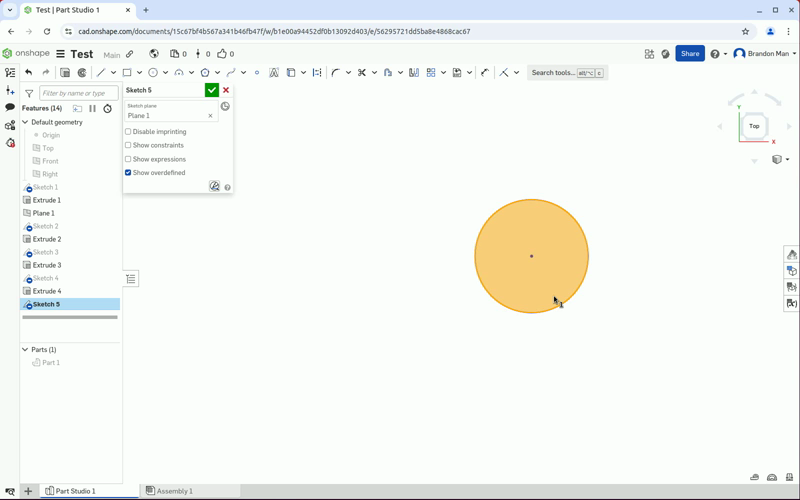
scroll(-6)
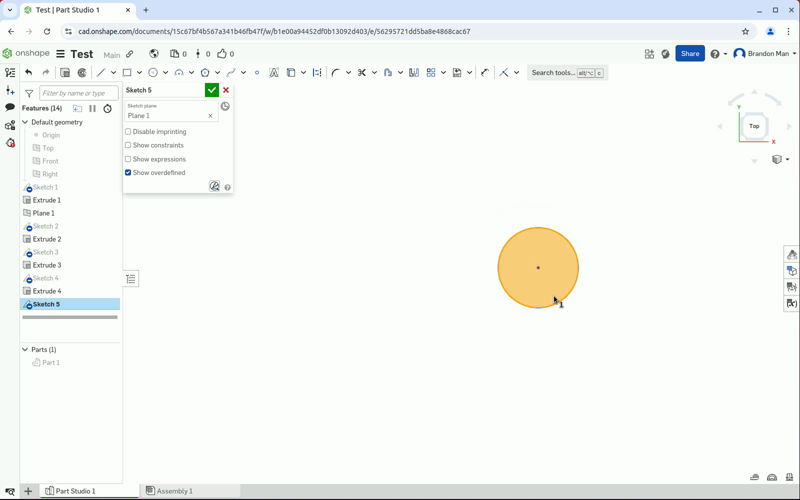
scroll(-6)
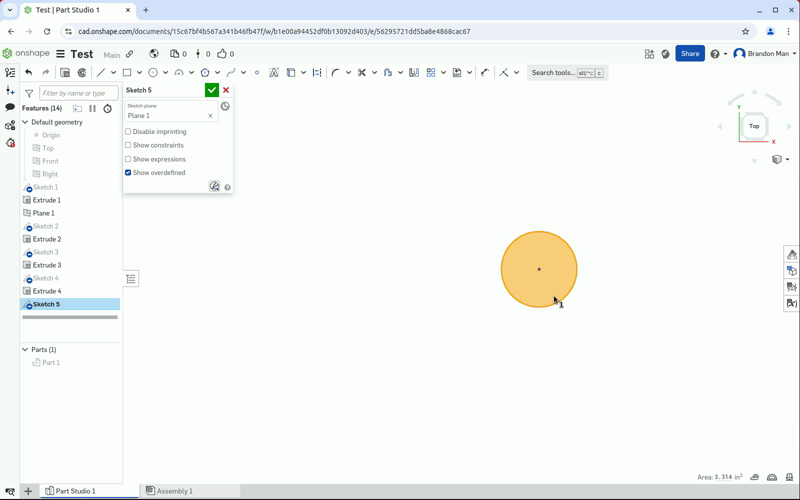
scroll(-6)
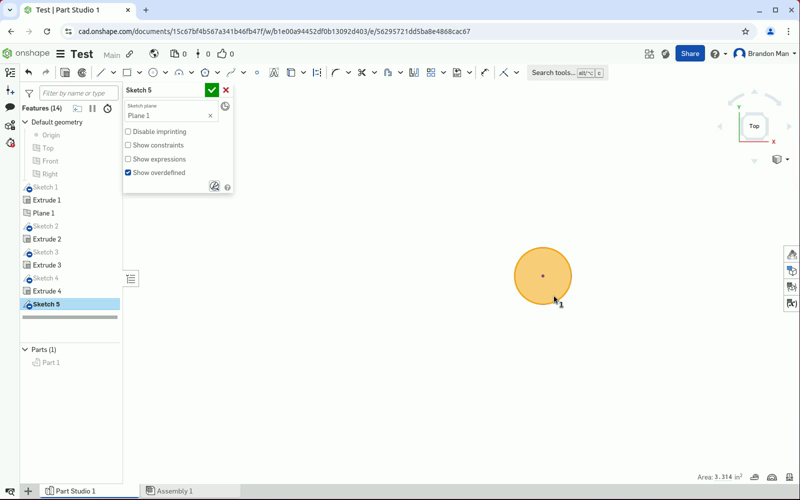
scroll(-6)
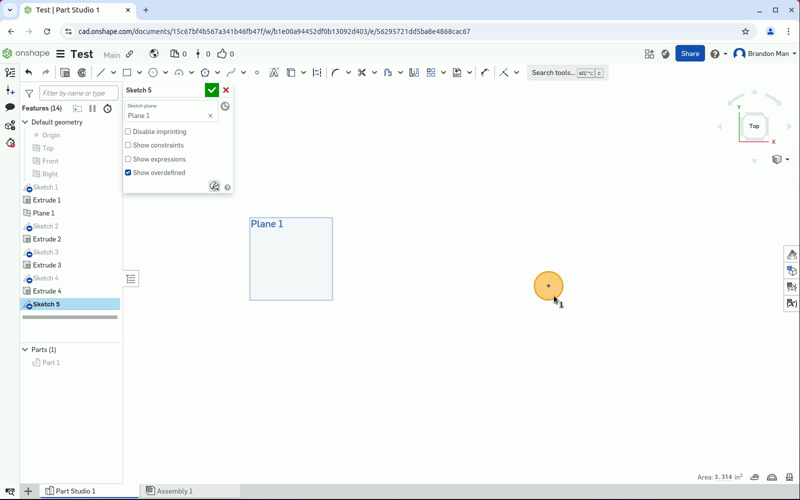
scroll(-6)
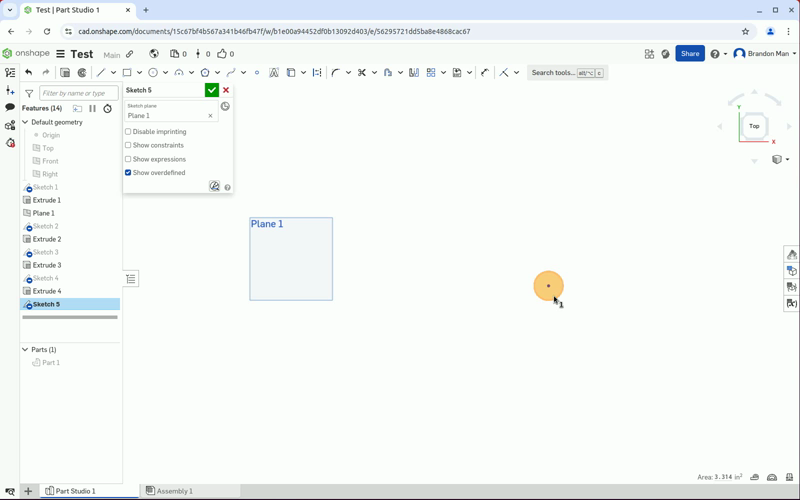
scroll(-6)
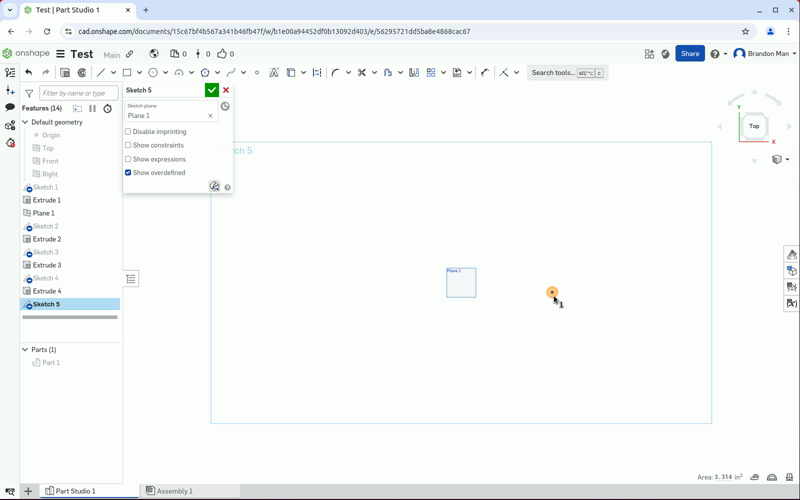
mouse_move(73, 352)
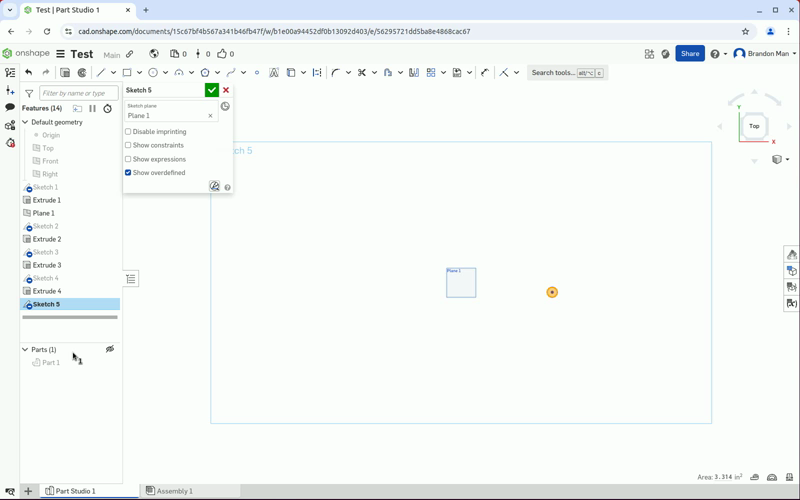
key(shift+y)
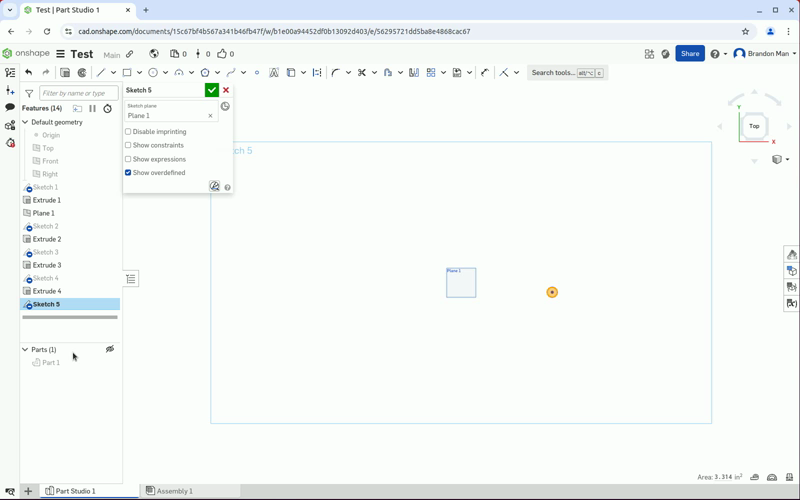
key(shift+e)
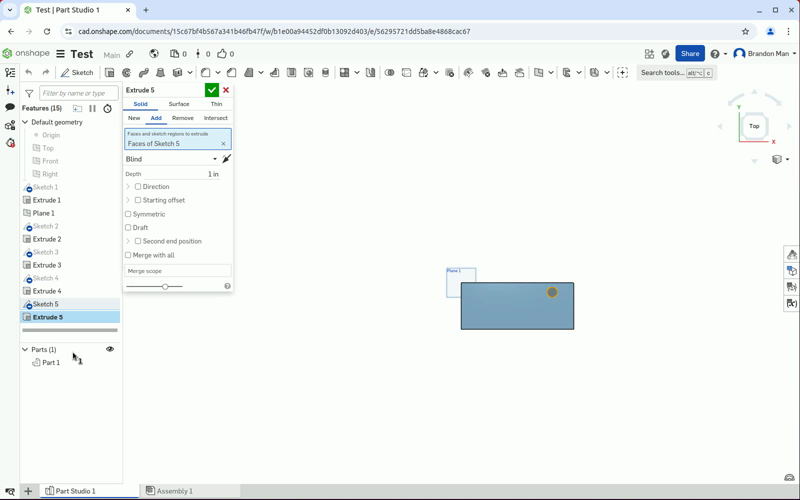
mouse_move(143, 106)
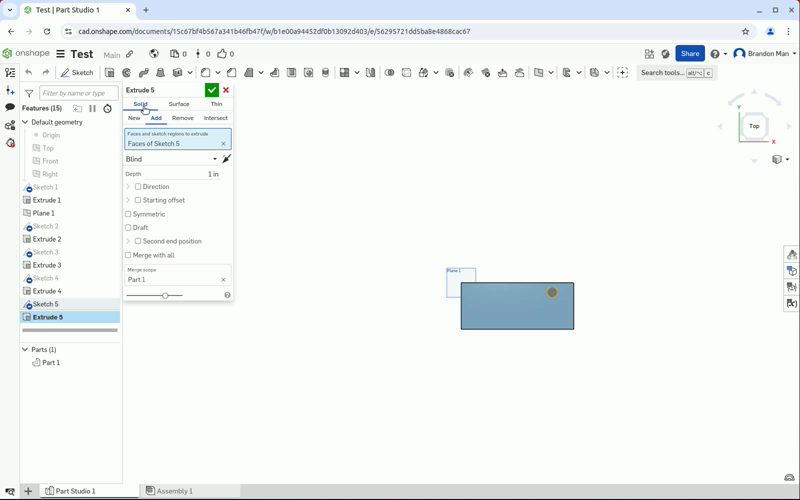
click(143, 106)
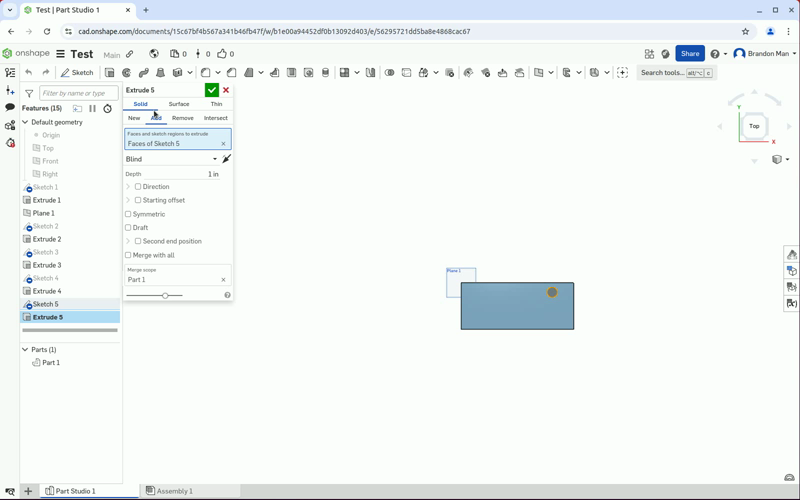
mouse_move(186, 120)
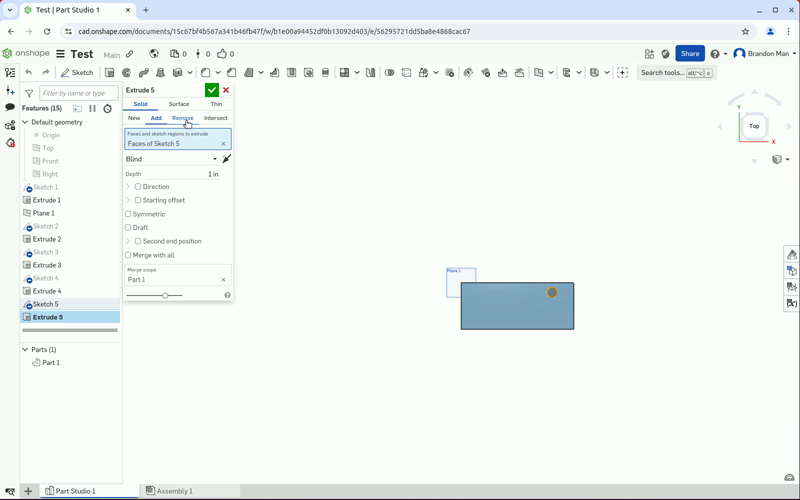
click(186, 120)
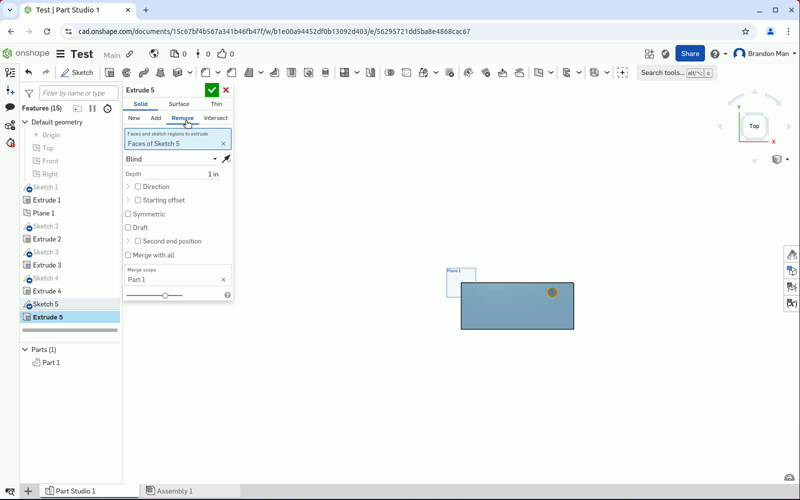
key(tab, 4)
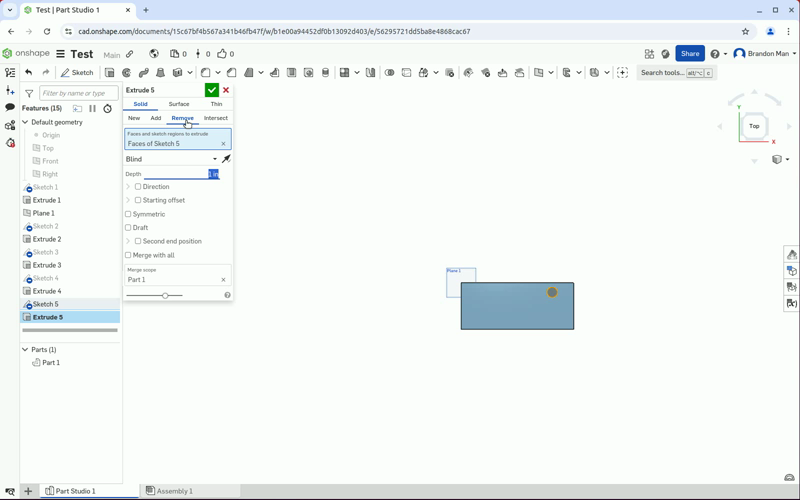
text(5.777)
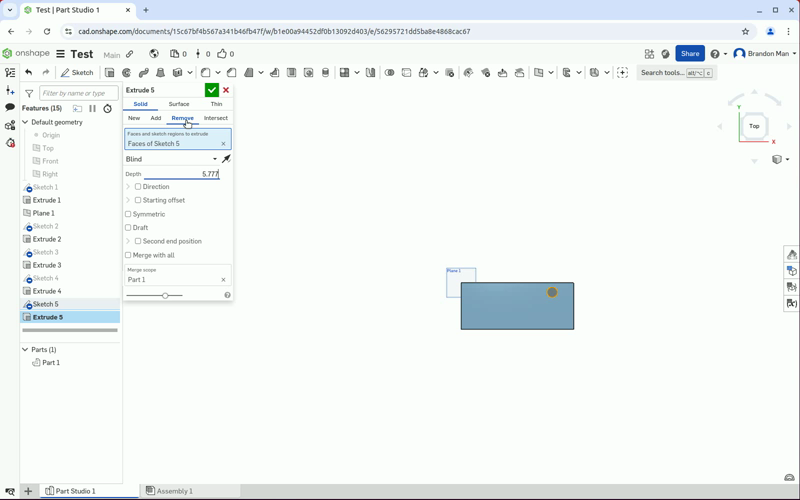
key(tab, 6)
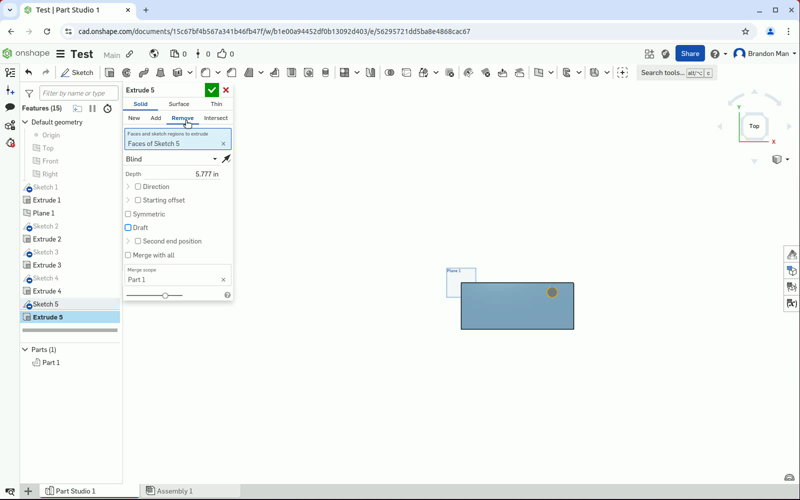
key(space)
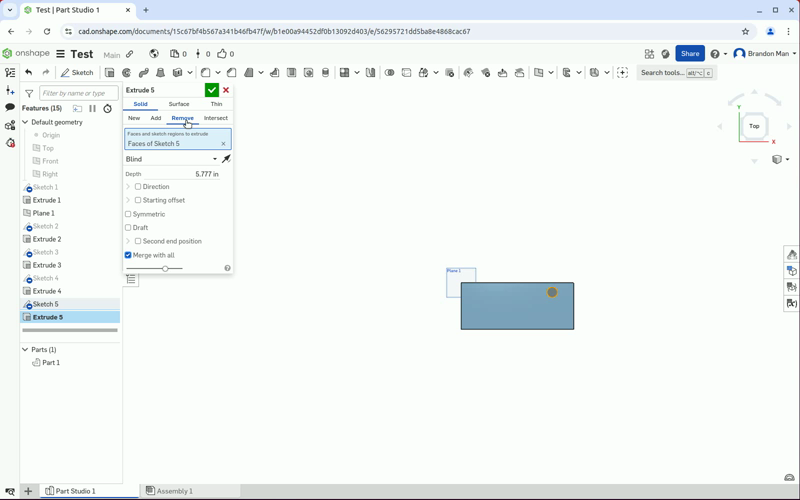
key(enter)
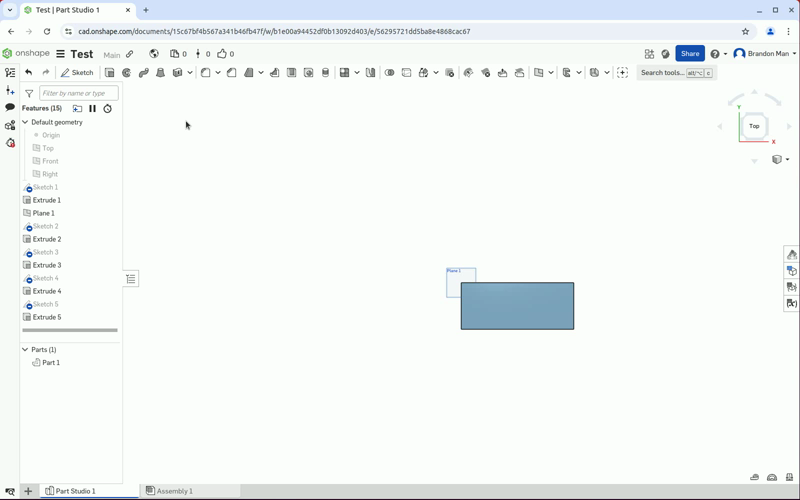
key(shift+h)
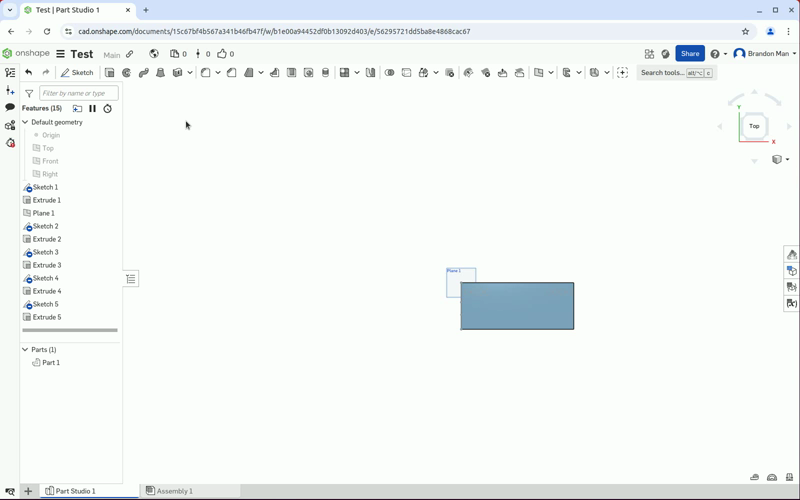
key(shift+h)
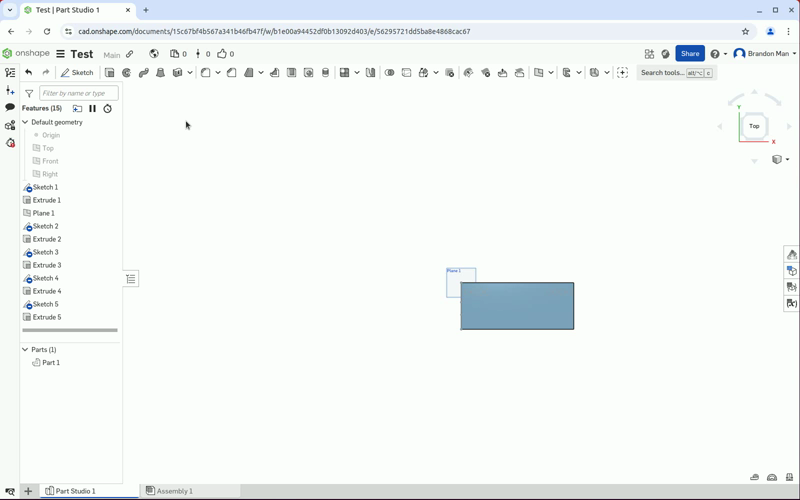
key(shift+7)
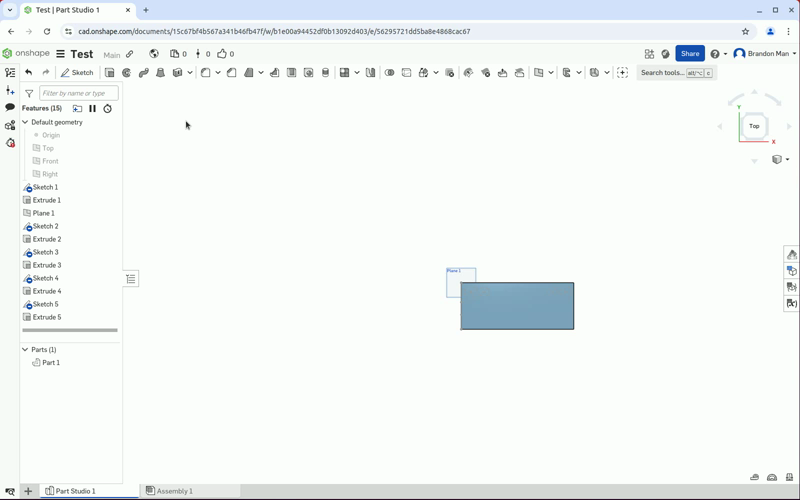
key(up, 3)
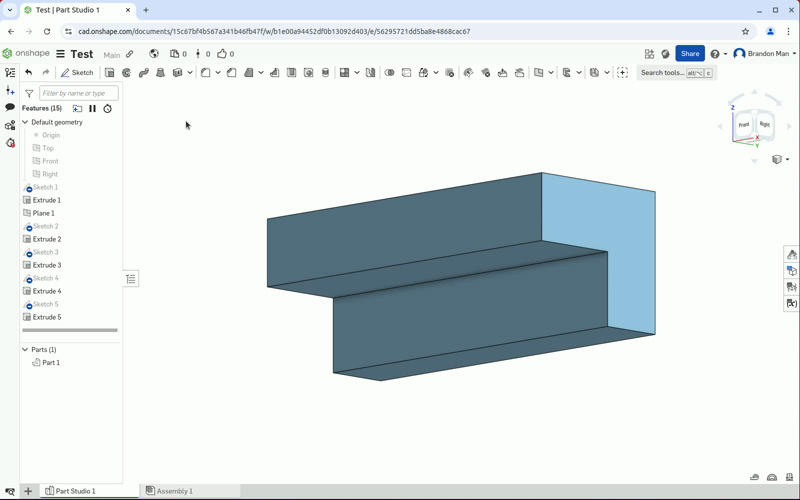
key(left, 3)
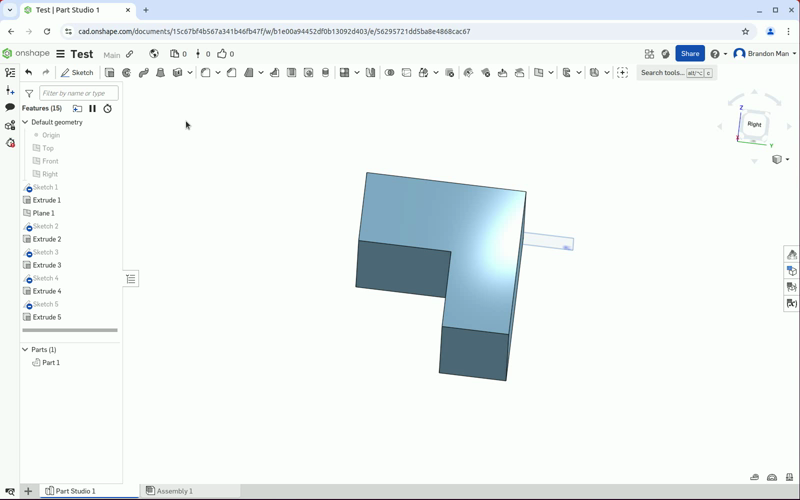
key(right, 3)
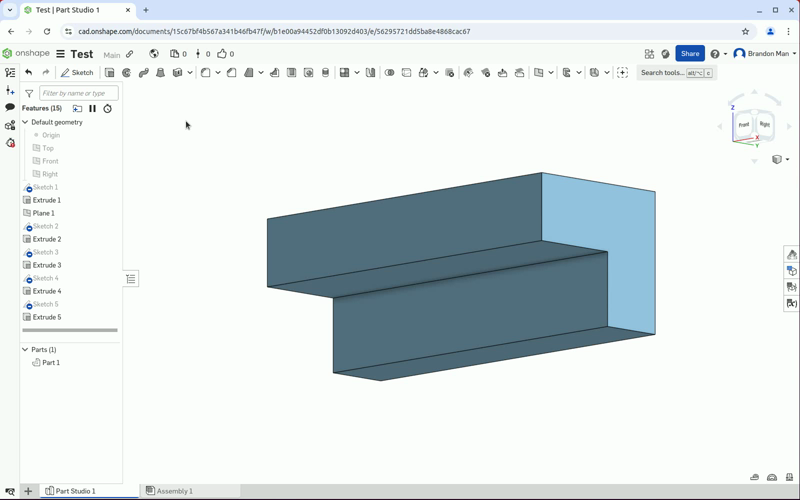
key(down, 3)
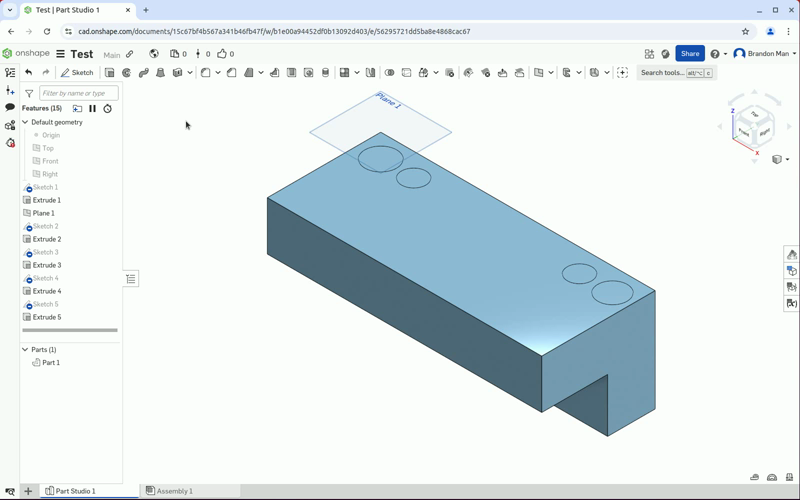
mouse_move(73, 189)
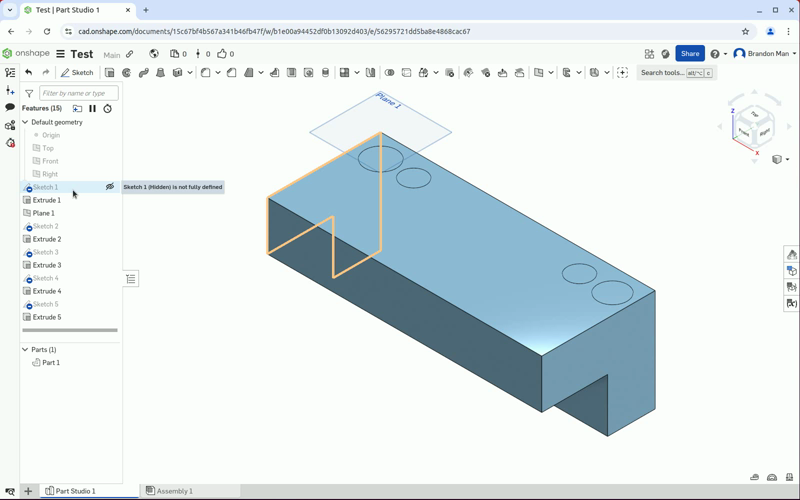
click(73, 189)